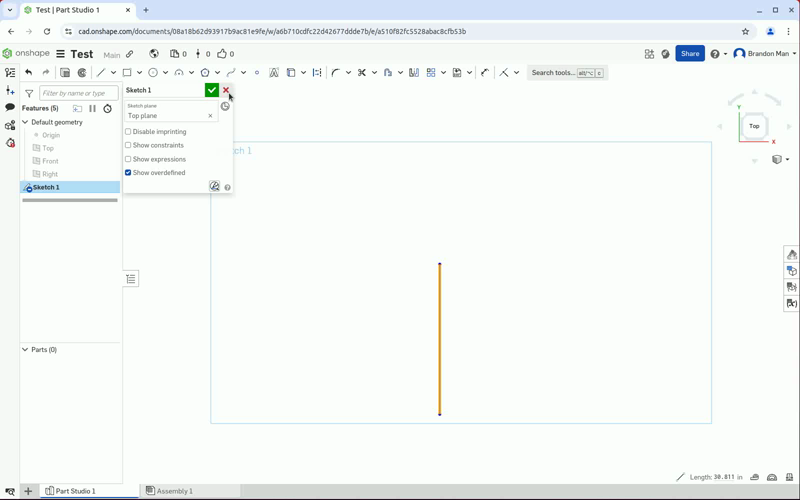
key(shift+h)
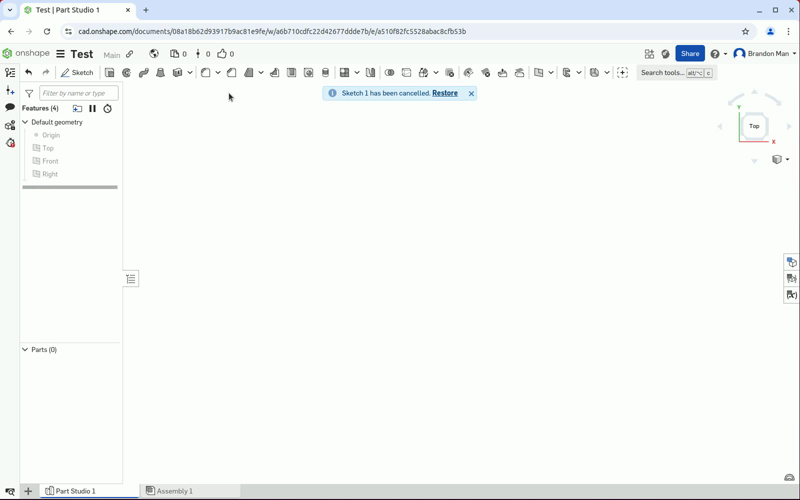
mouse_move(73, 352)
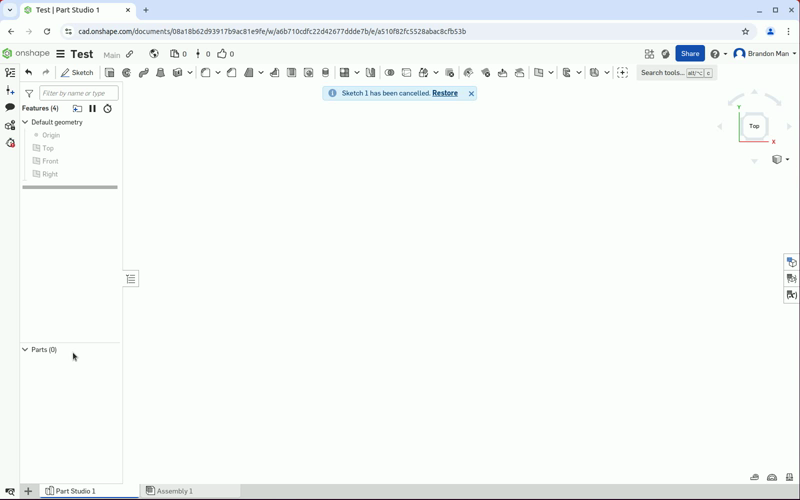
key(y)
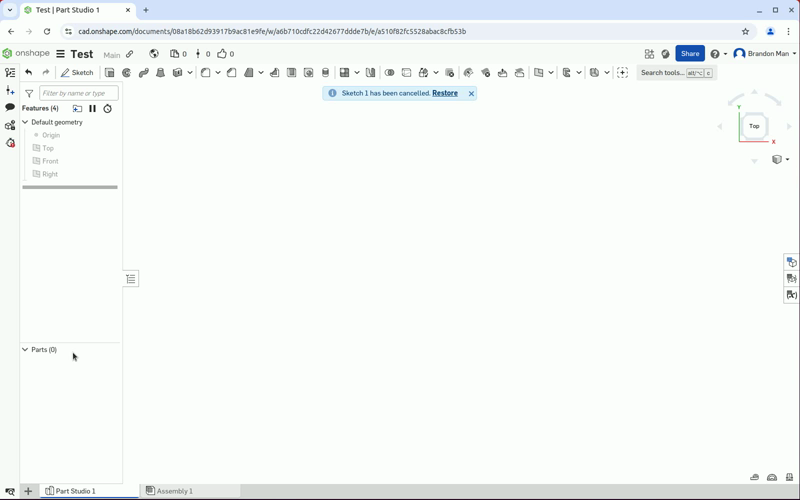
key(shift+p)
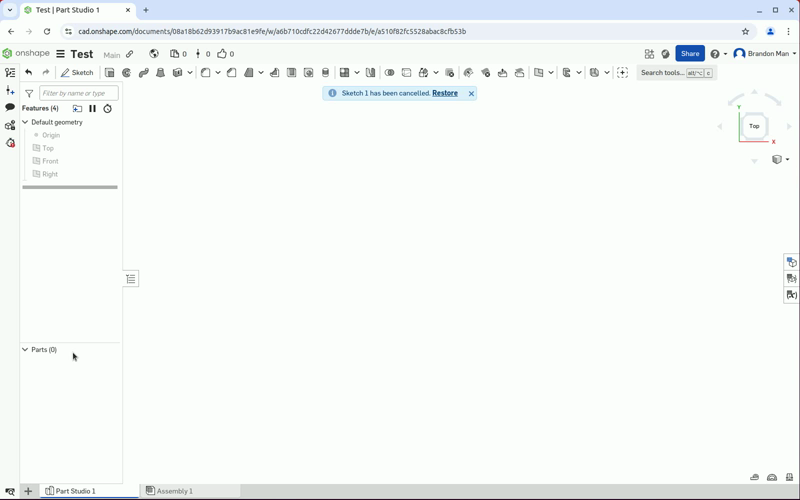
key(space)
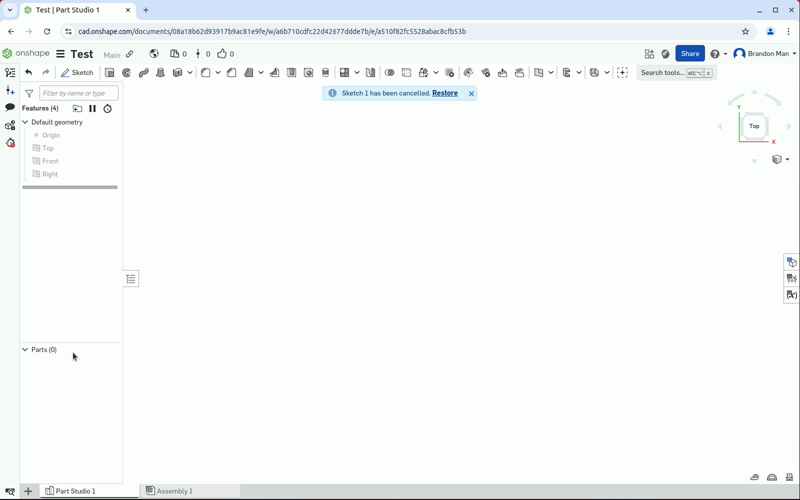
key_down(shift)
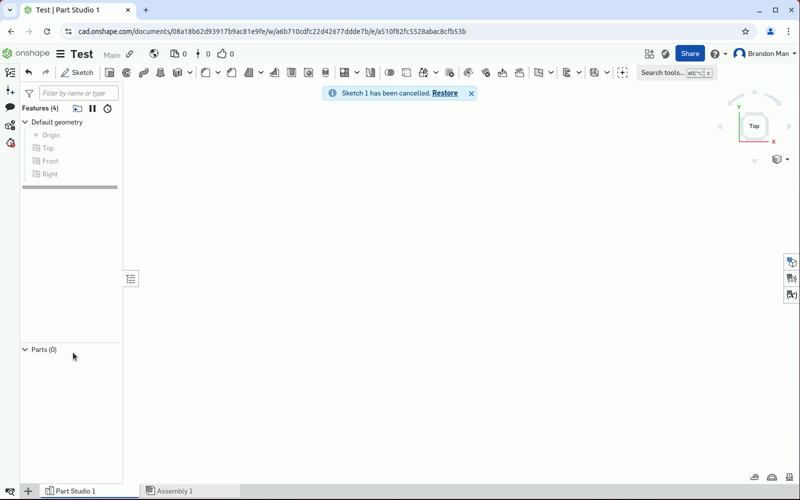
key(up)
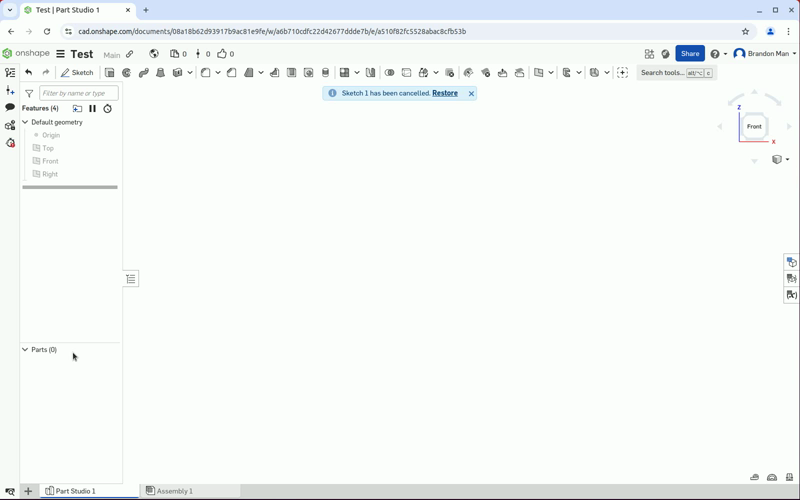
key_up(shift)
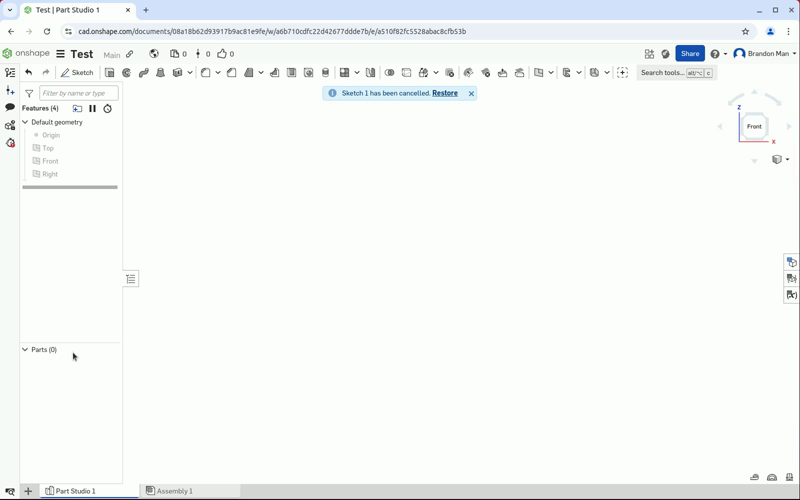
mouse_move(73, 352)
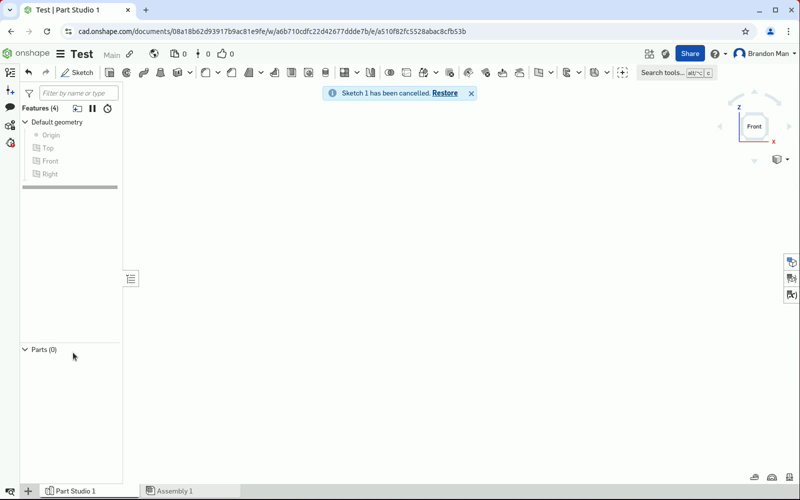
key(shift+y)
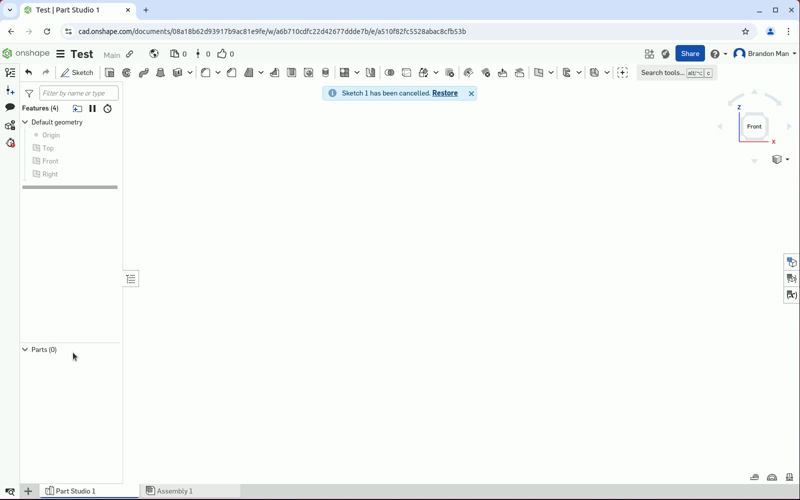
key(shift+s)
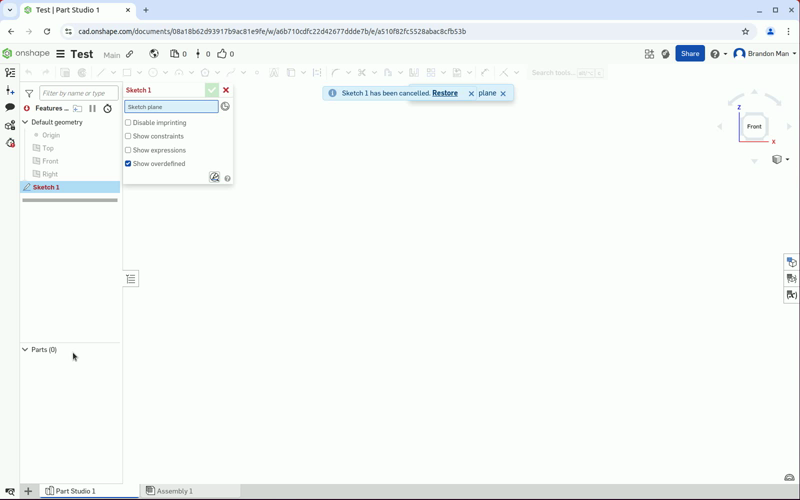
mouse_move(73, 163)
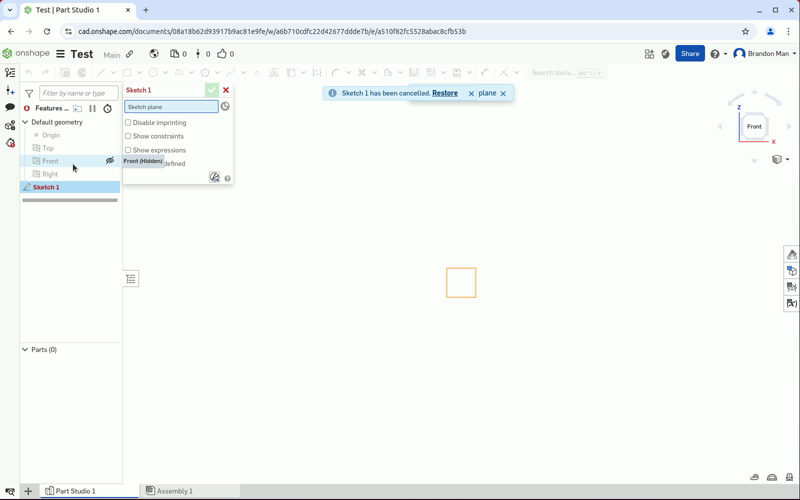
click(73, 163)
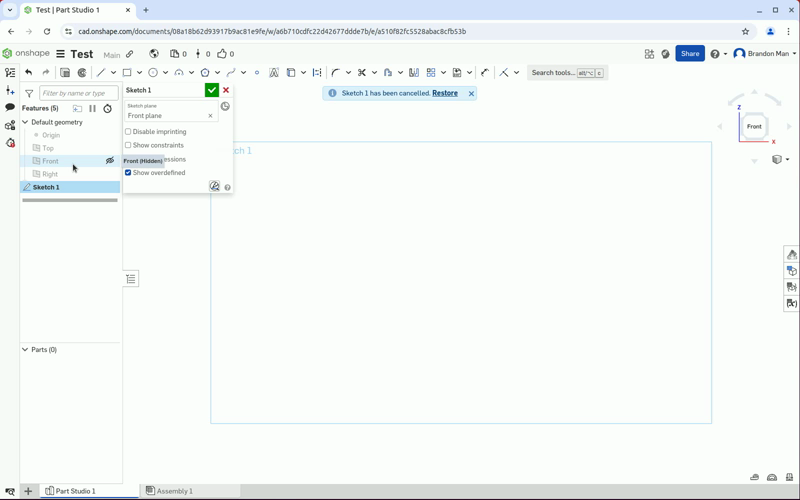
mouse_move(73, 352)
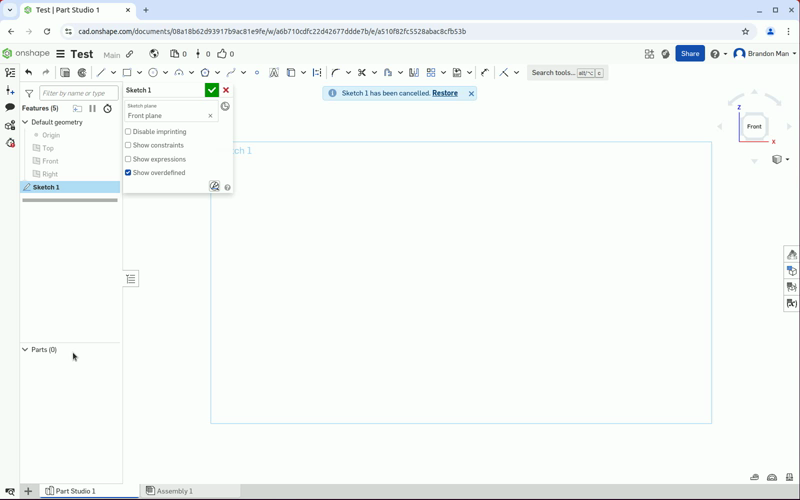
key(y)
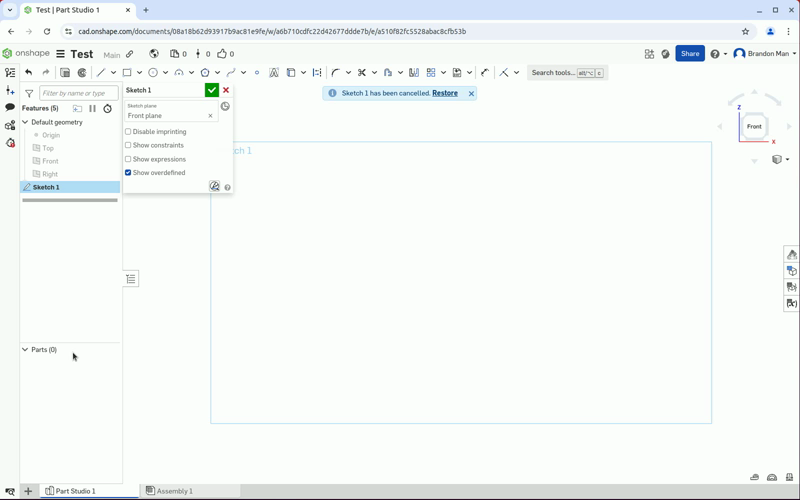
key(l)
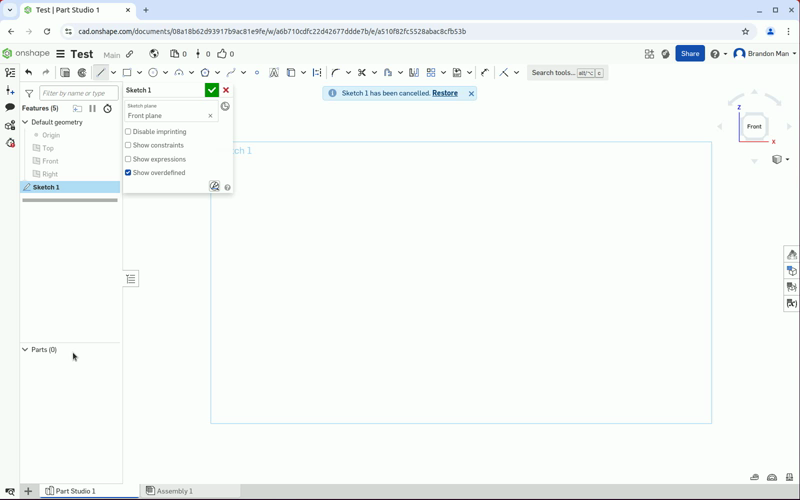
key_down(shift)
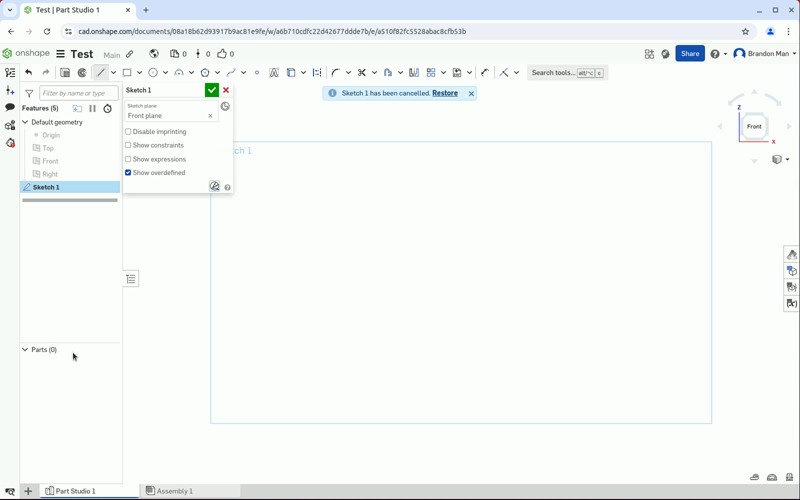
mouse_move(359, 318)
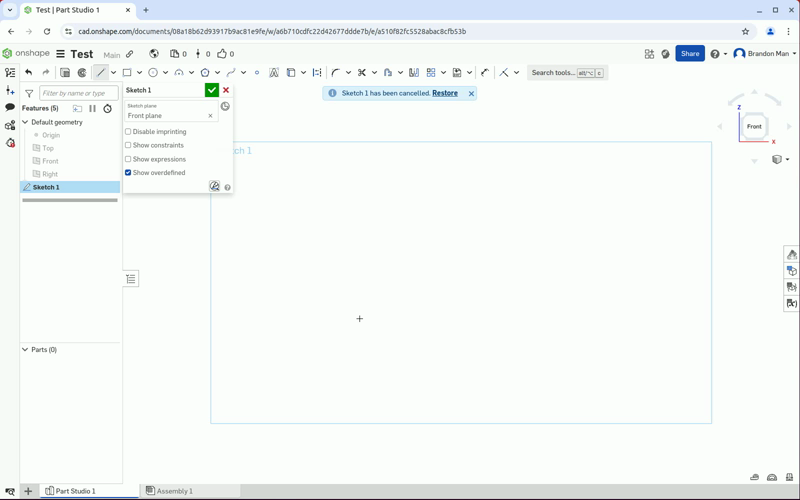
click(359, 318)
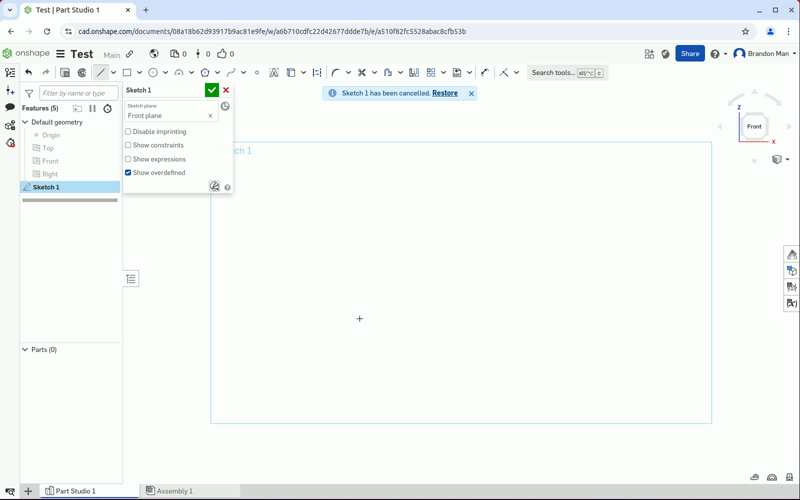
key_up(shift)
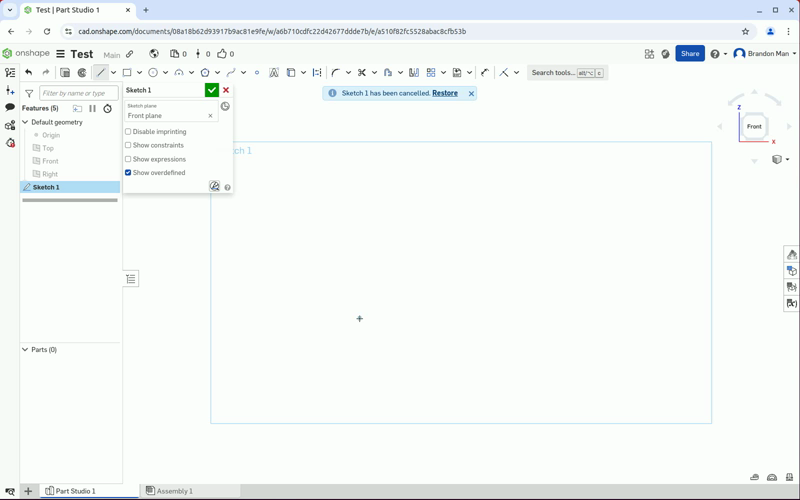
key_down(shift)
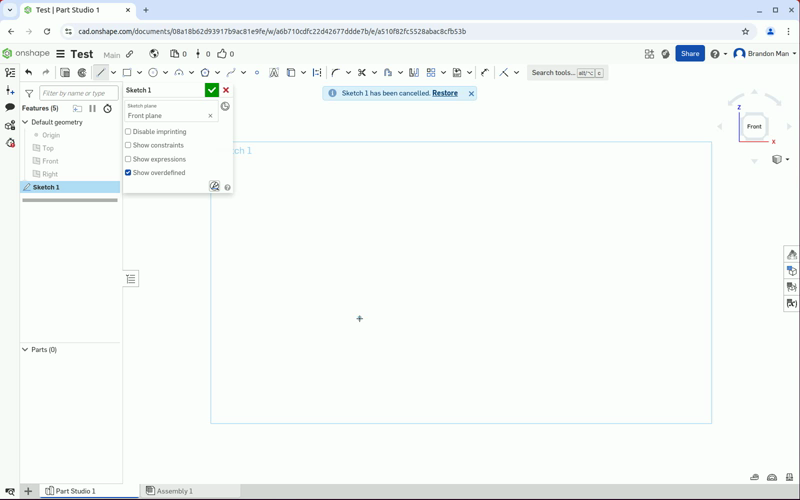
mouse_move(572, 318)
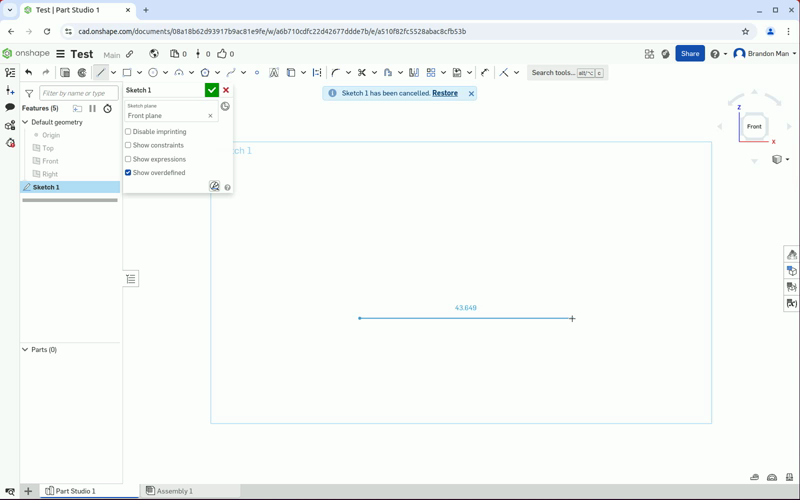
click(572, 318)
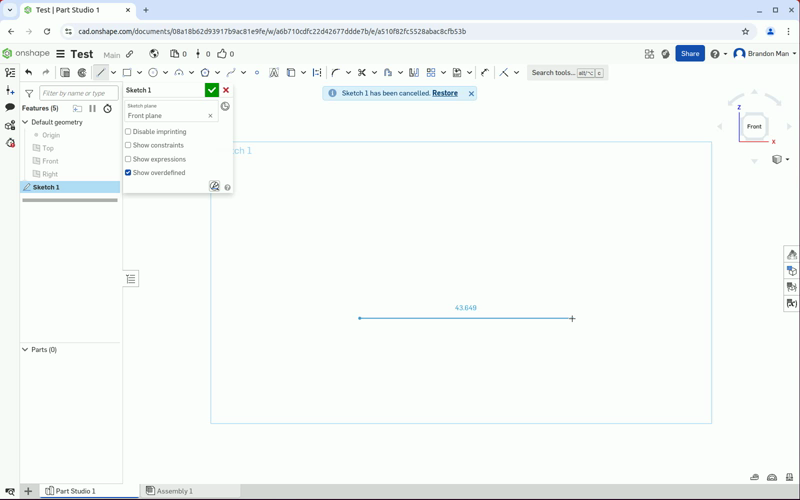
key_up(shift)
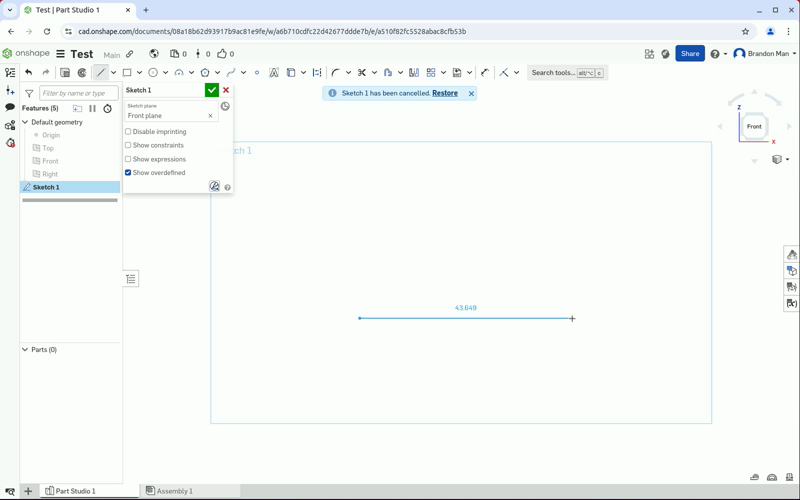
key_down(shift)
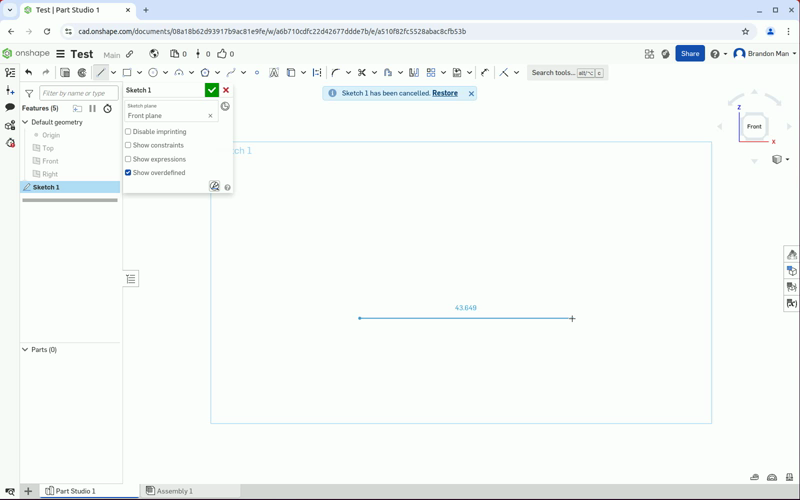
mouse_move(589, 318)
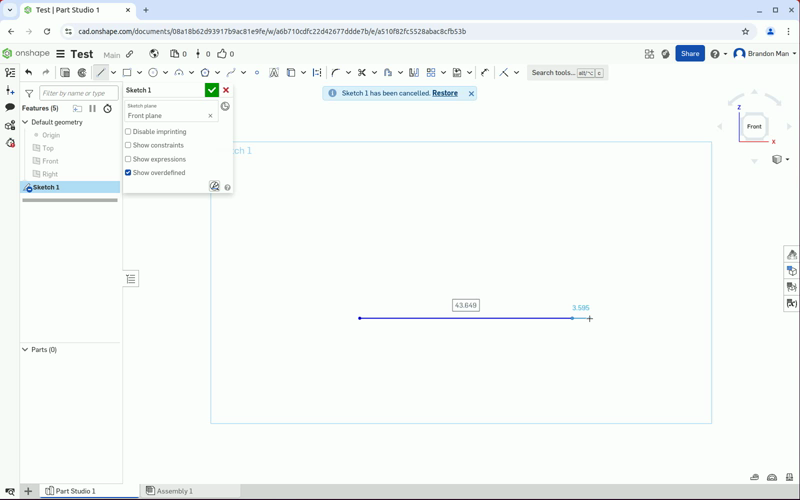
mouse_move(572, 311)
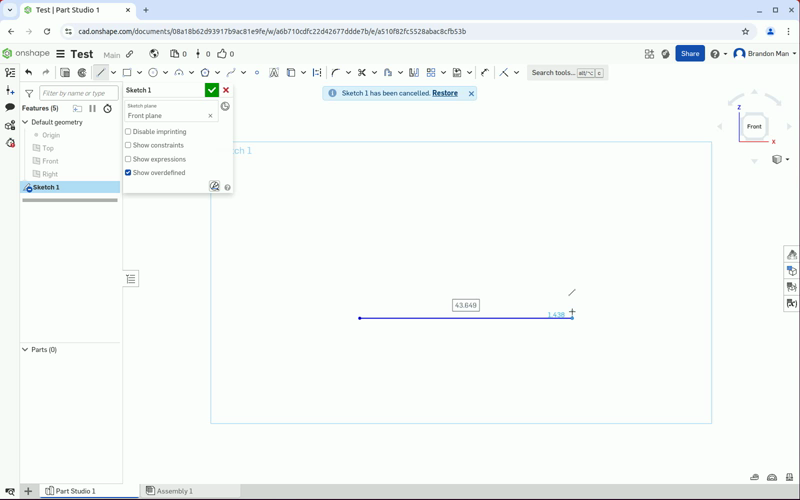
scroll(6)
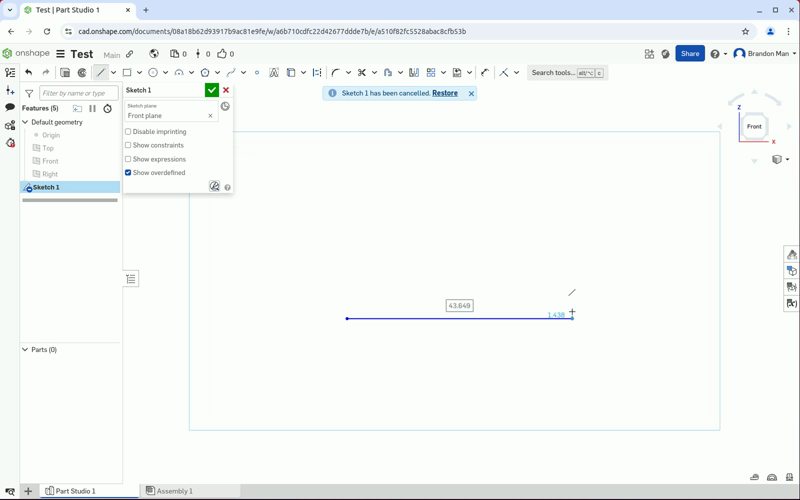
scroll(6)
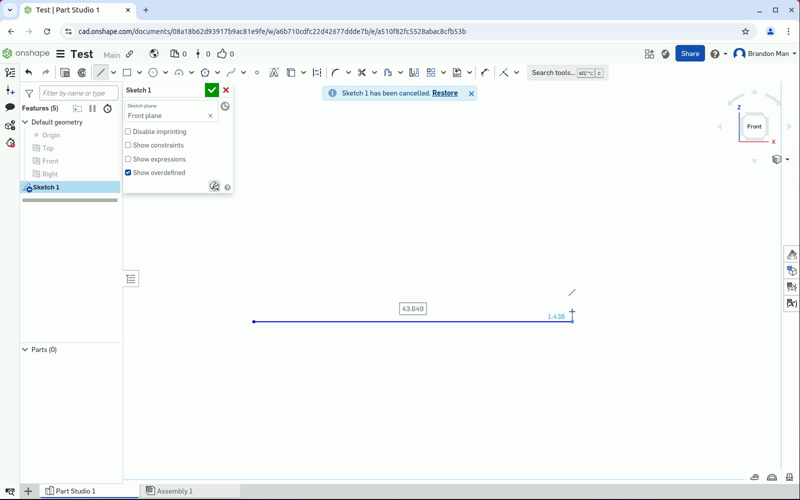
scroll(6)
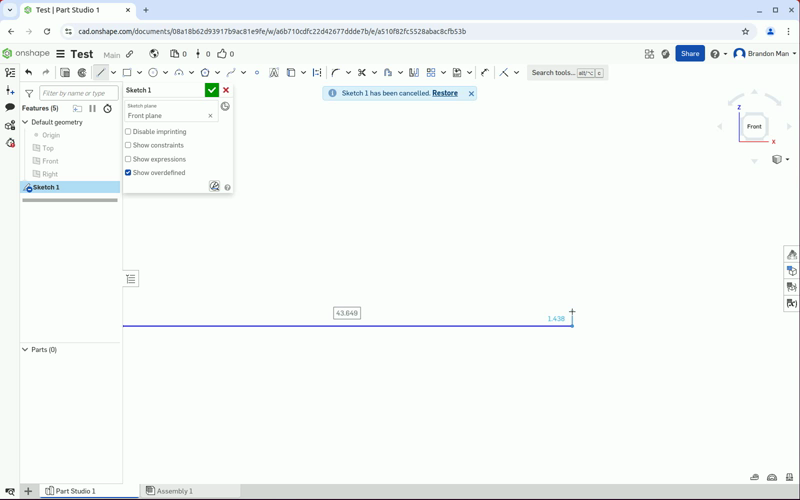
scroll(6)
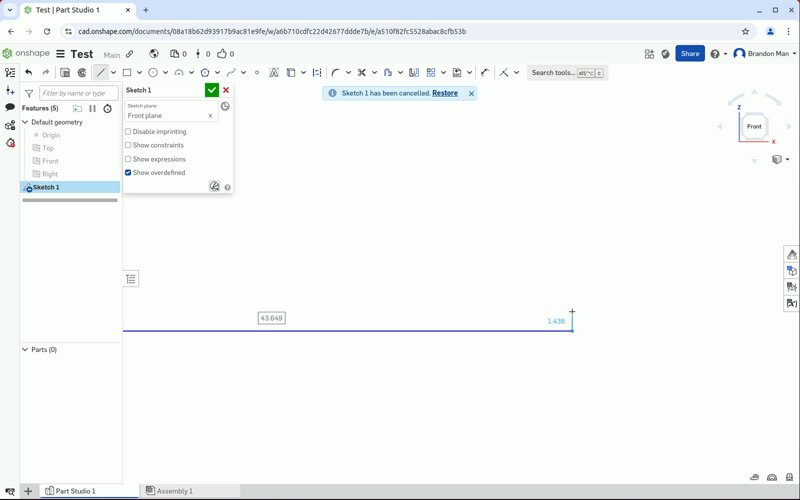
scroll(6)
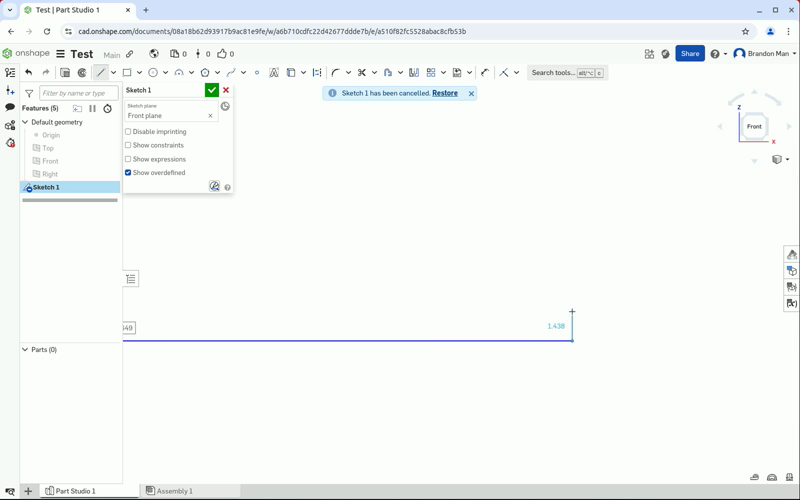
scroll(6)
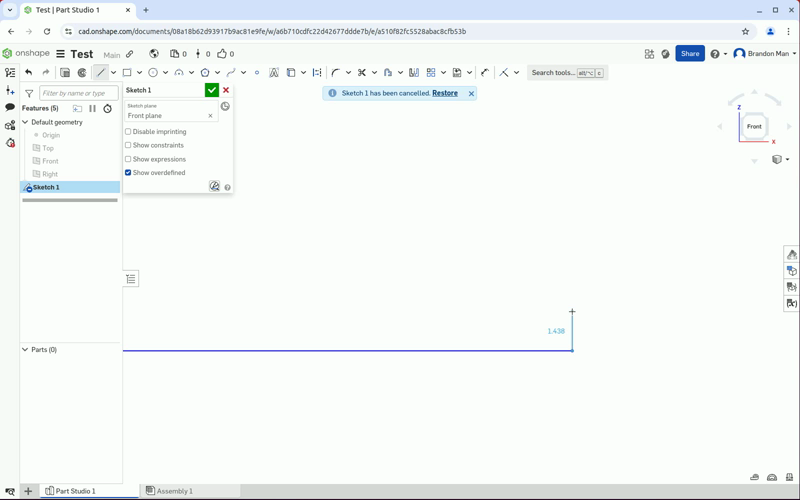
scroll(6)
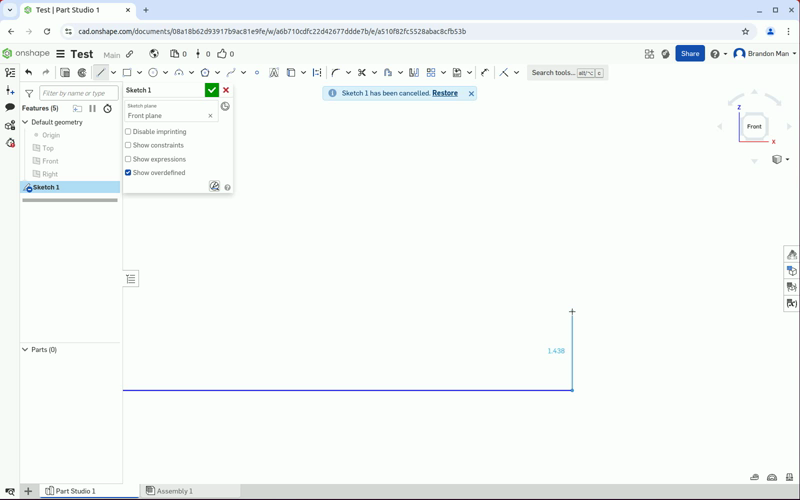
click(572, 311)
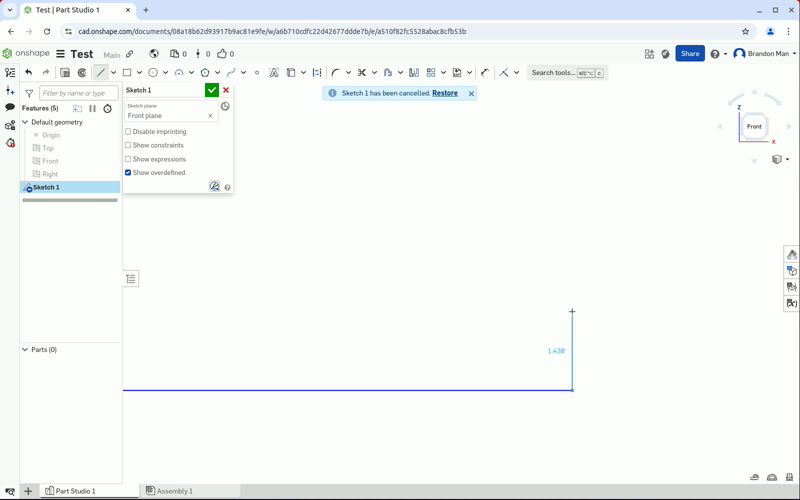
scroll(-6)
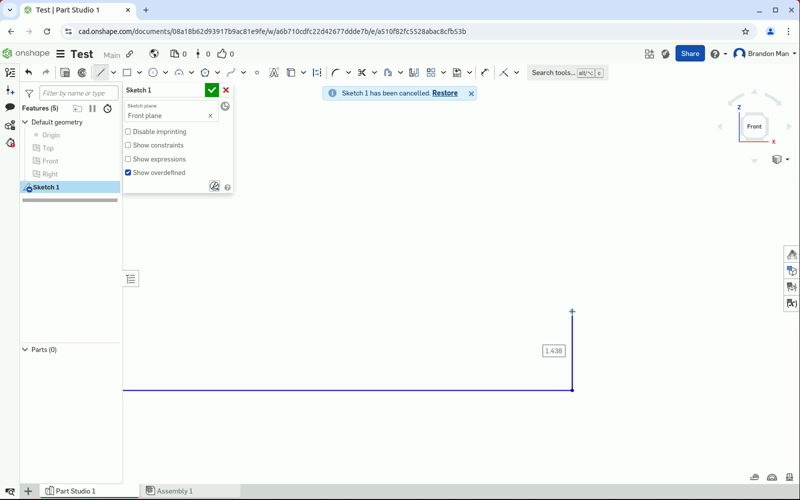
scroll(-6)
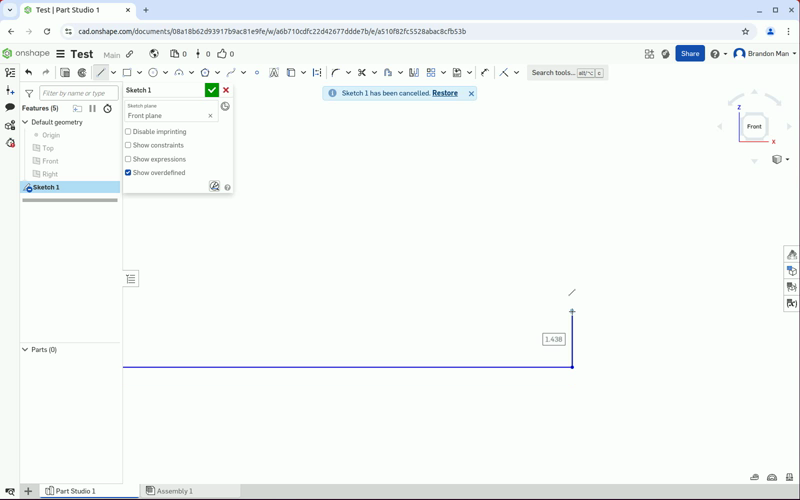
scroll(-6)
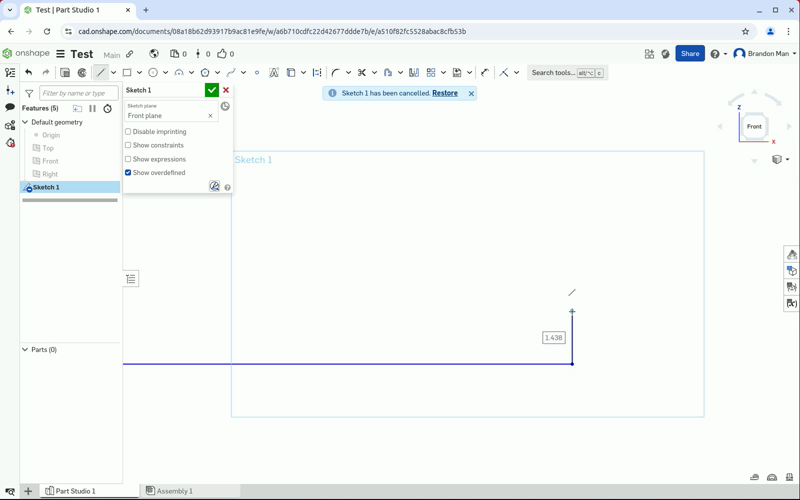
scroll(-6)
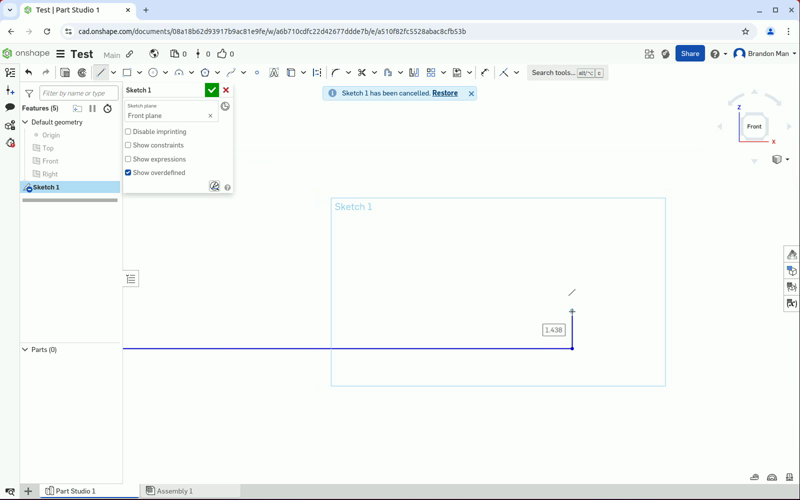
scroll(-6)
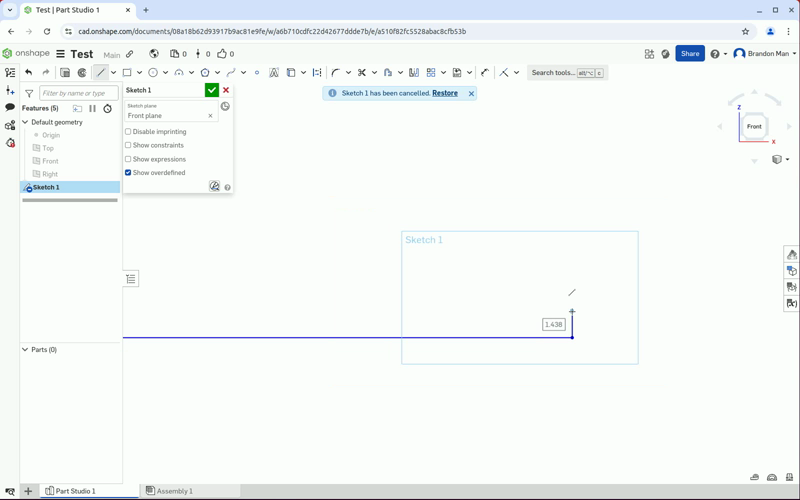
scroll(-6)
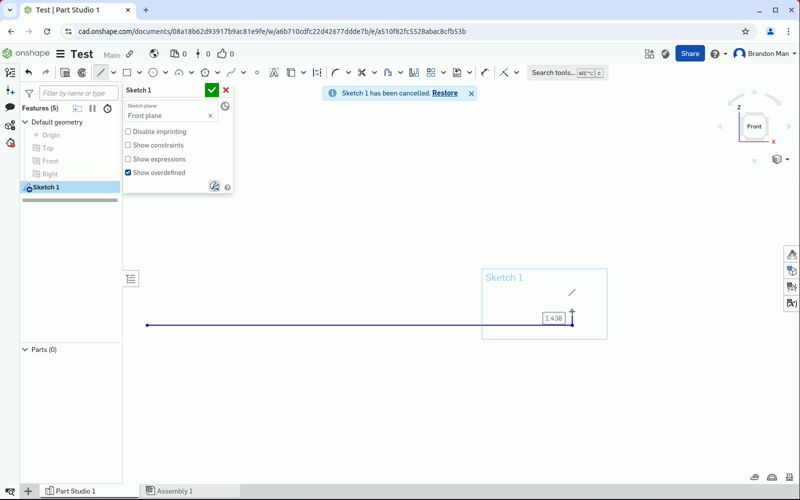
scroll(-6)
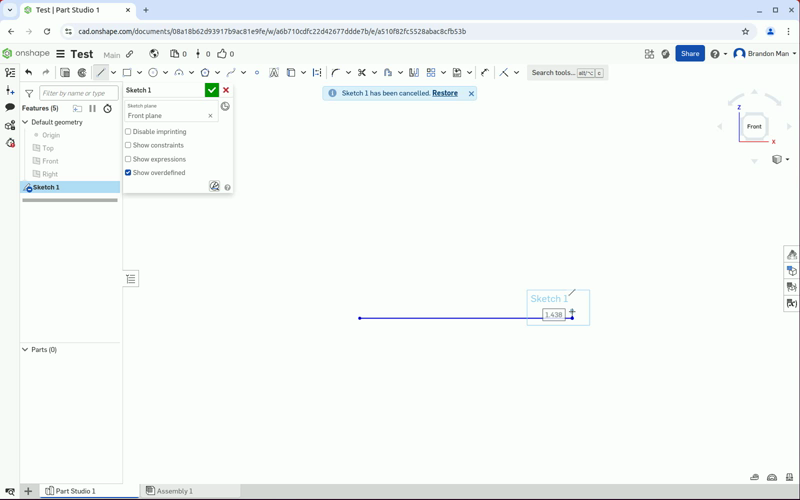
key_up(shift)
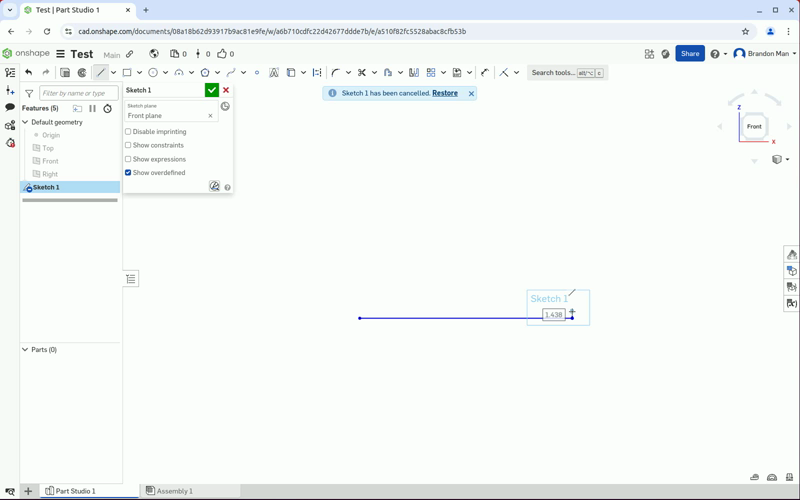
key_down(shift)
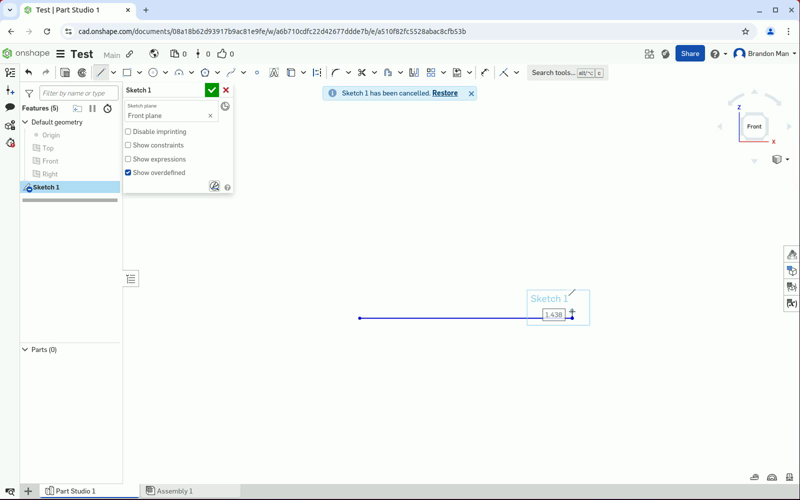
mouse_move(589, 311)
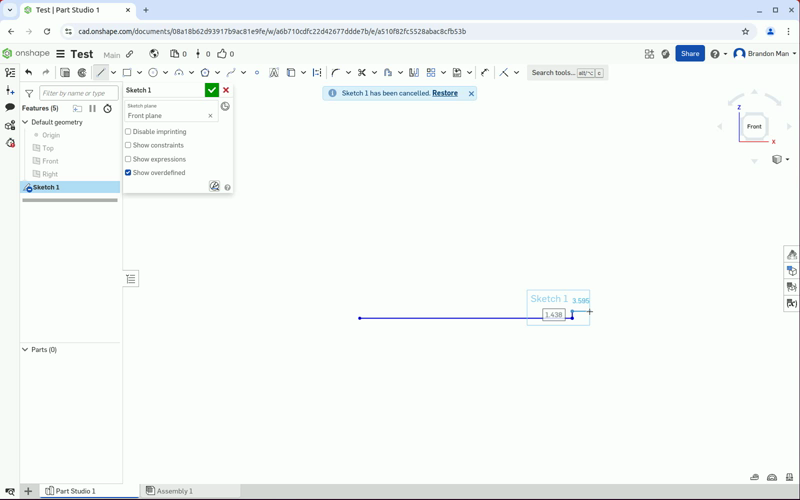
mouse_move(525, 311)
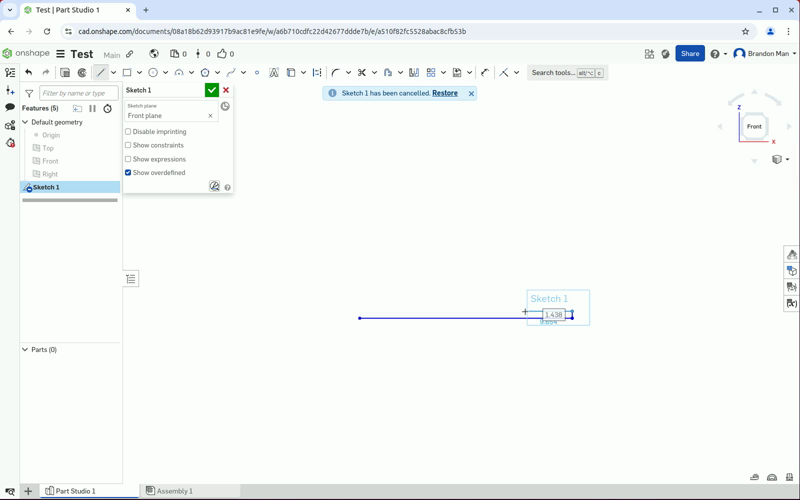
click(525, 311)
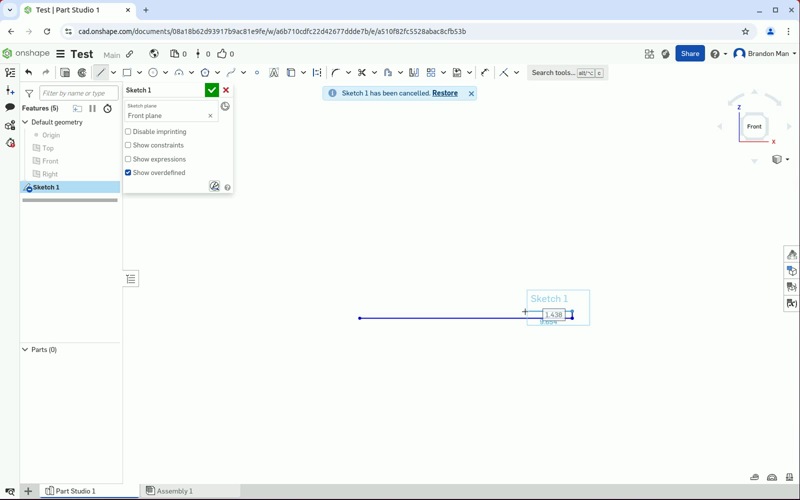
key_up(shift)
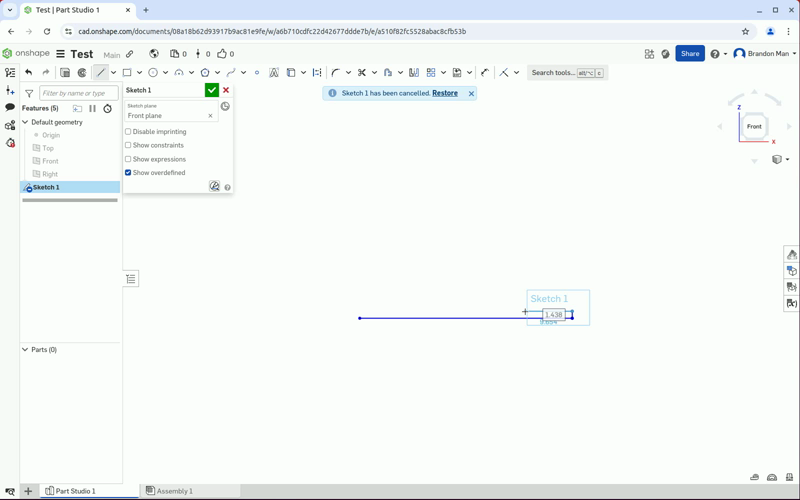
key_down(shift)
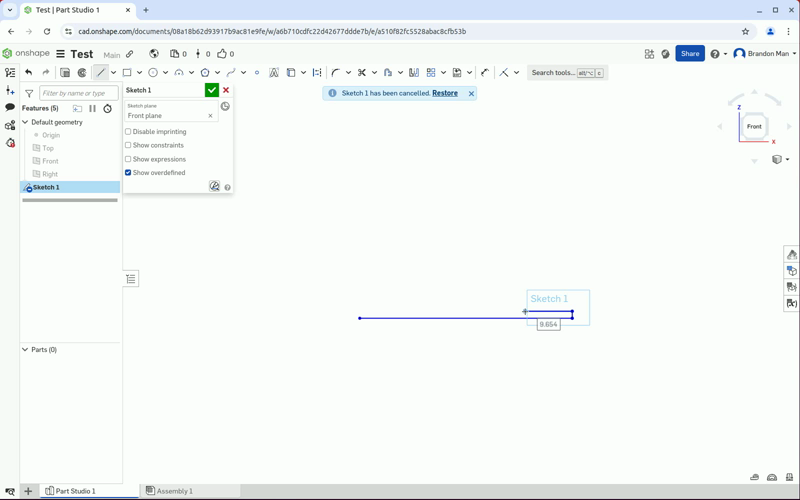
mouse_move(555, 311)
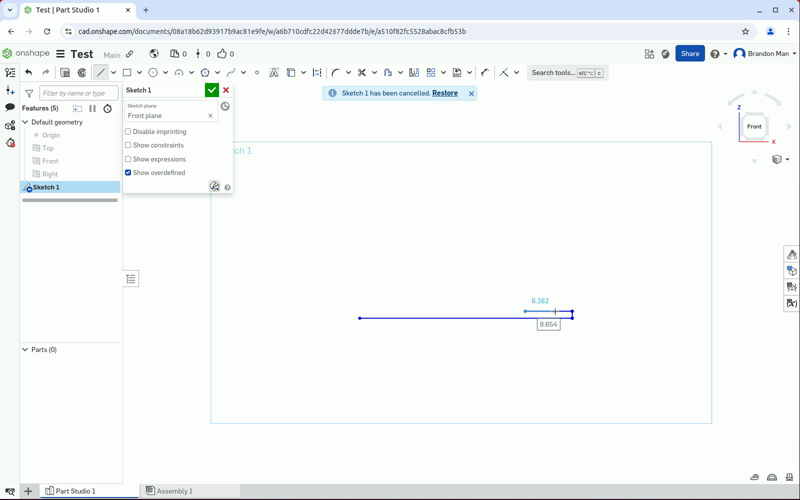
mouse_move(525, 262)
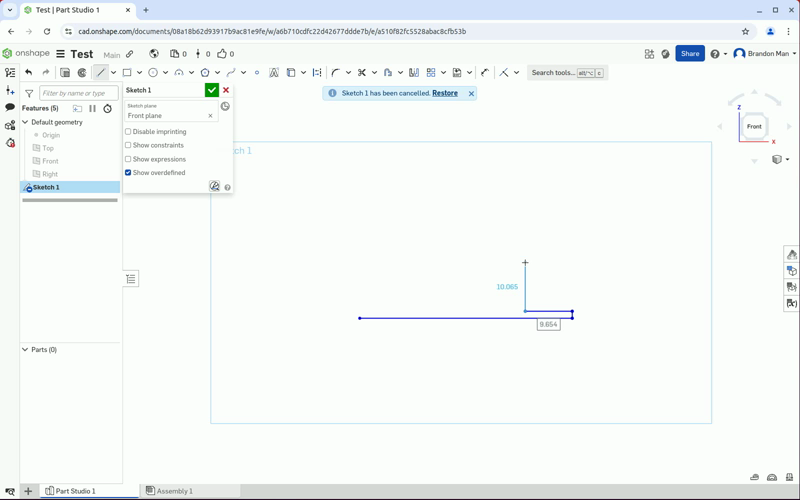
click(525, 262)
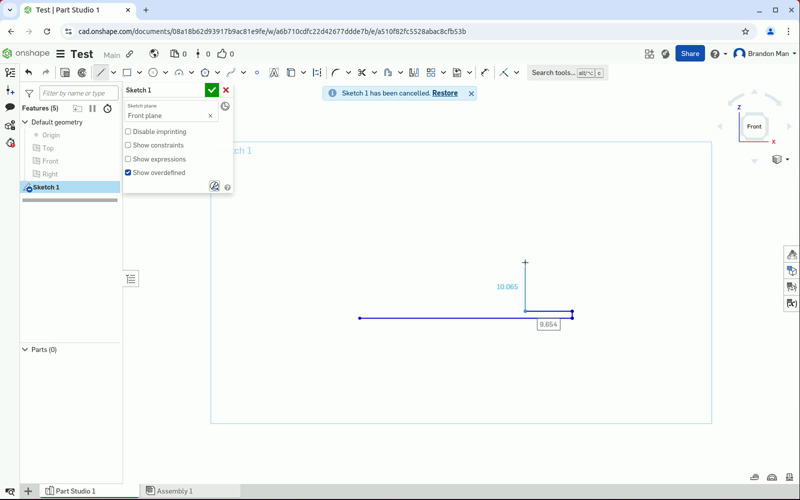
key_up(shift)
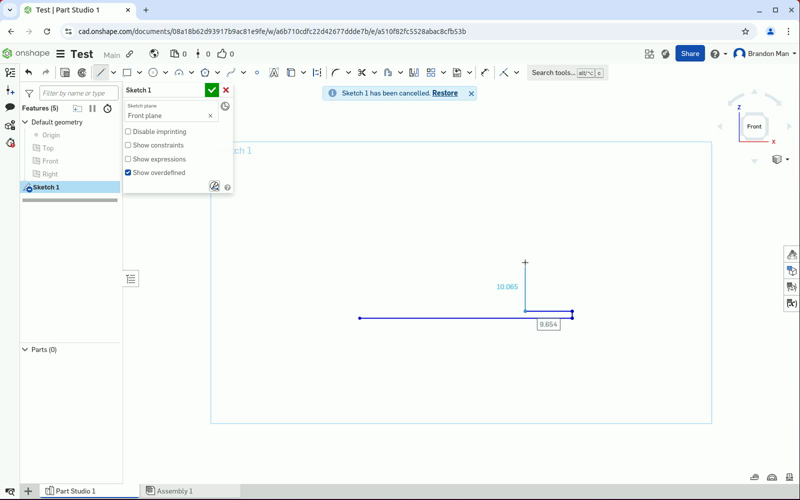
key_down(shift)
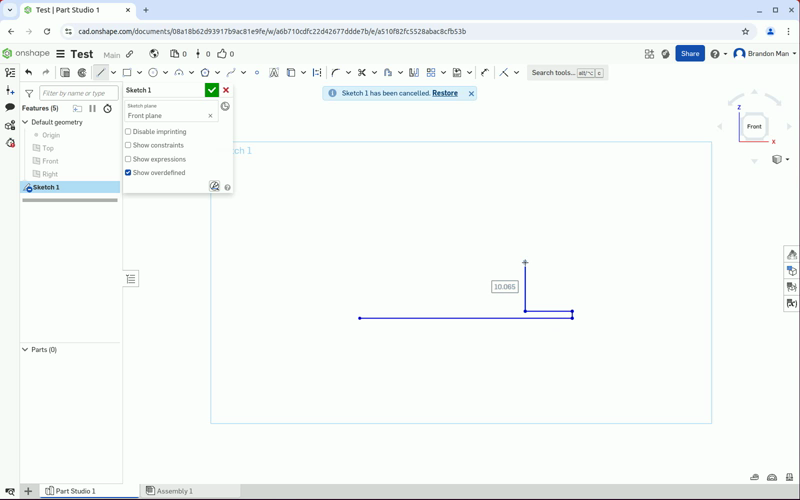
mouse_move(406, 262)
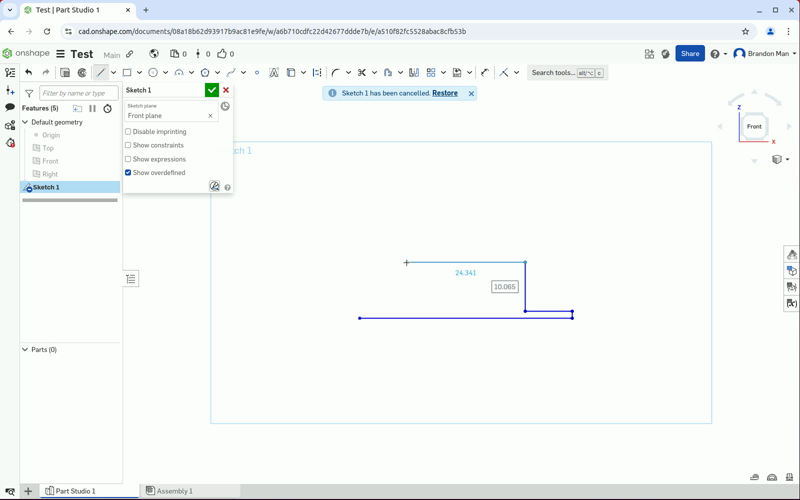
click(406, 262)
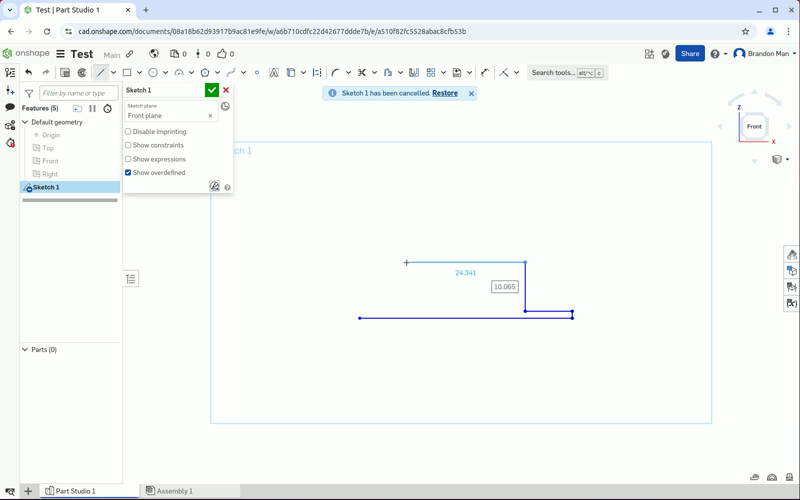
key_up(shift)
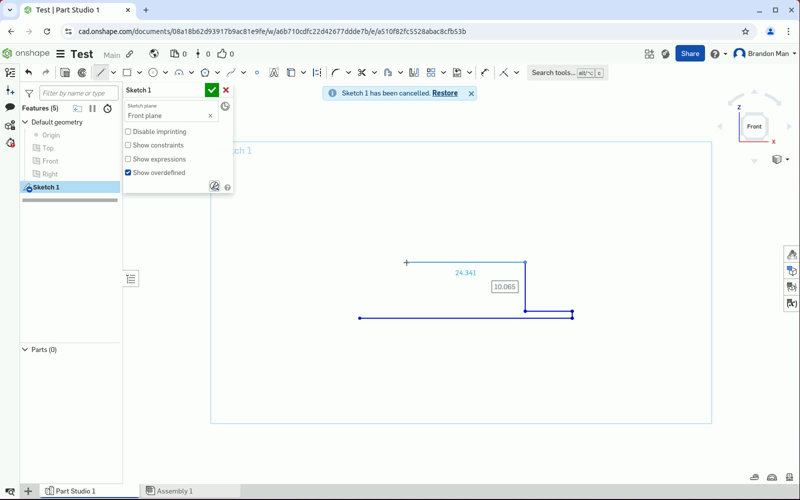
key_down(shift)
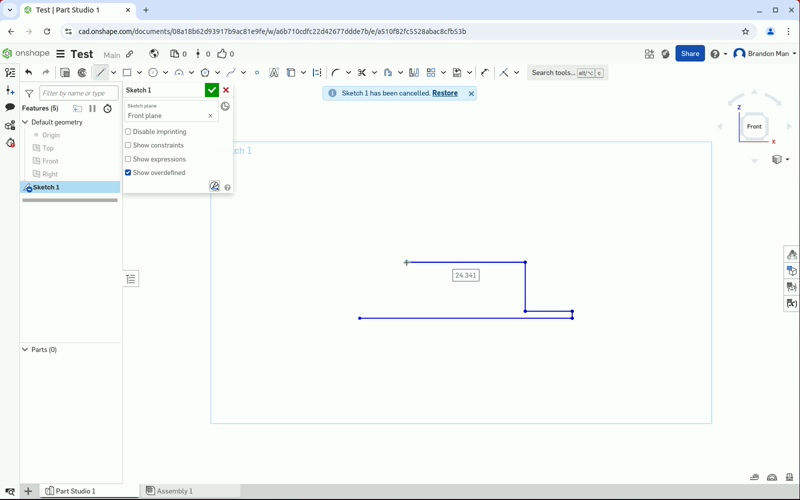
mouse_move(436, 262)
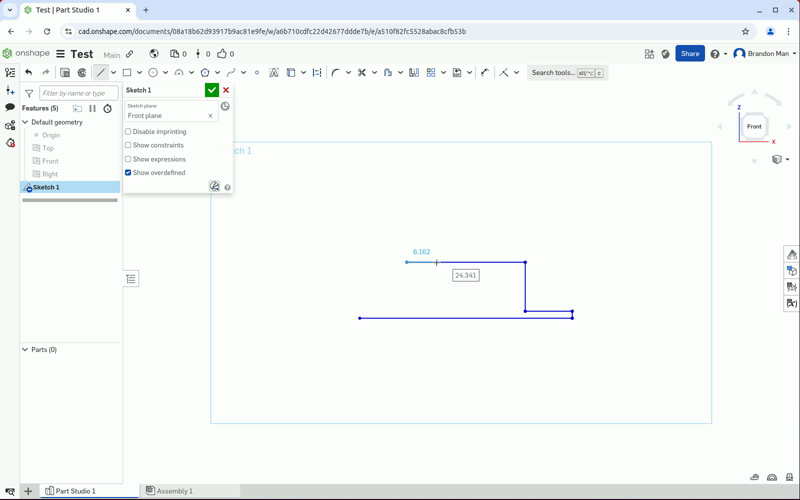
mouse_move(406, 311)
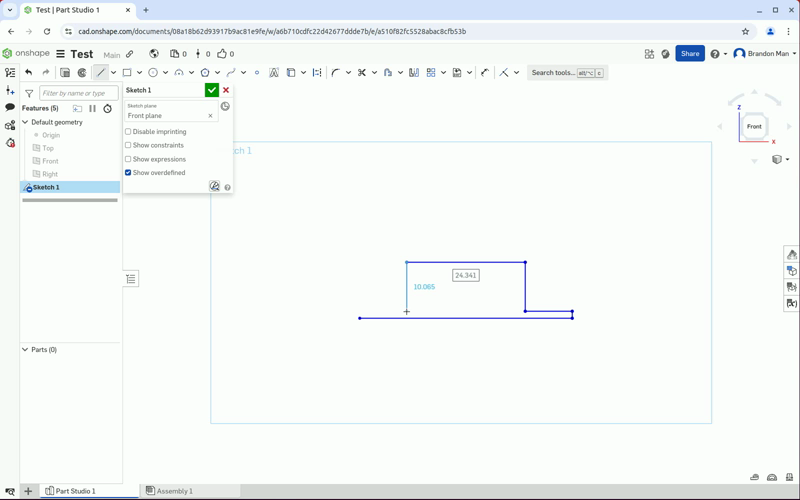
click(406, 311)
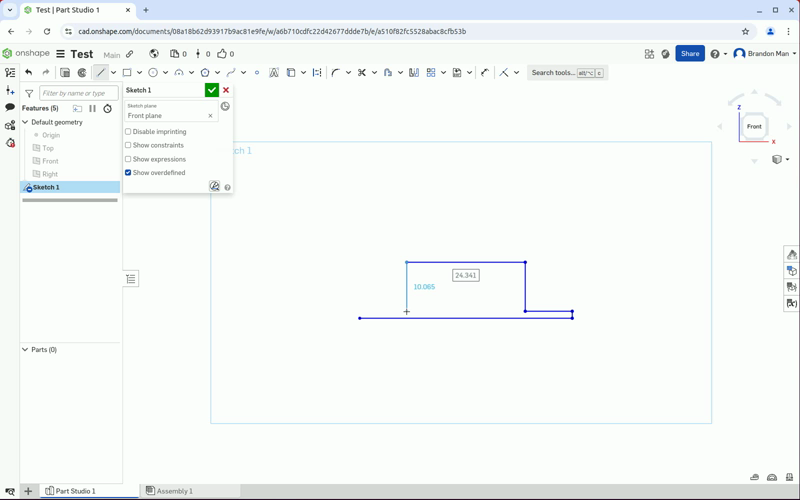
key_up(shift)
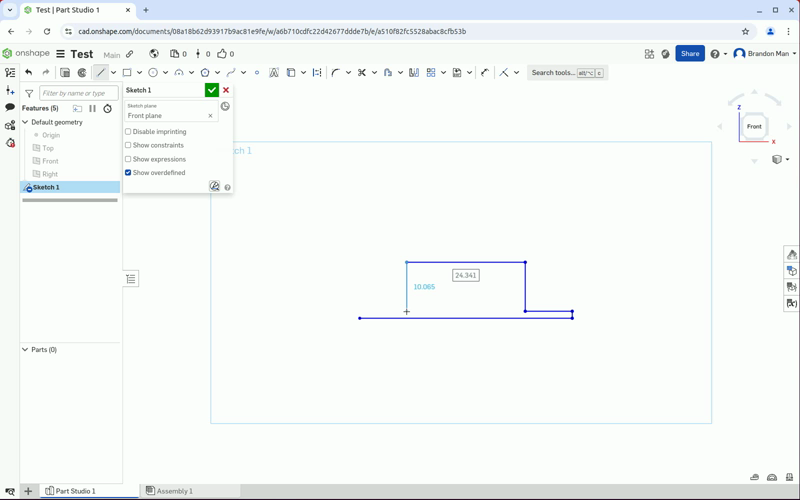
key_down(shift)
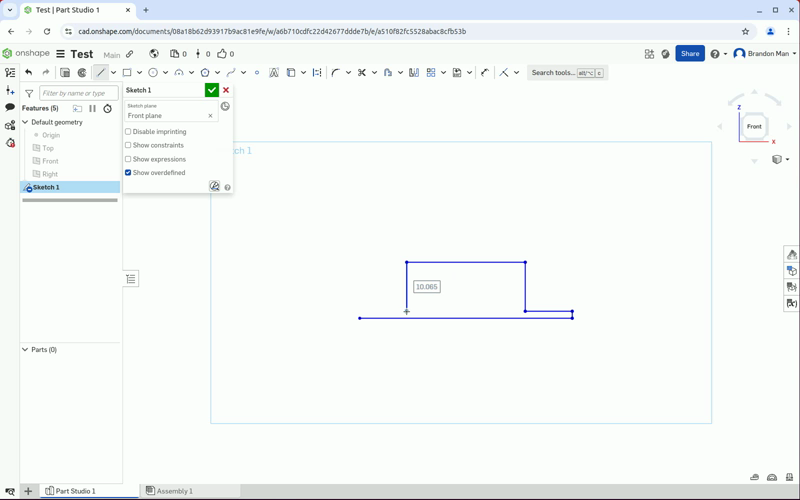
mouse_move(436, 311)
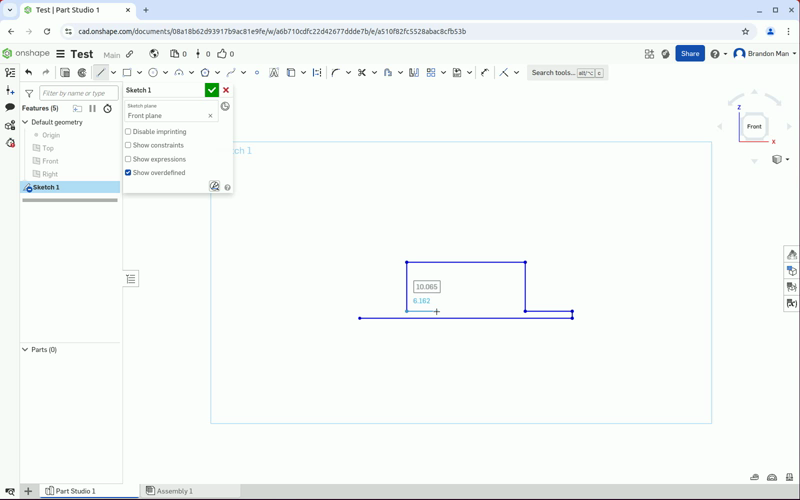
mouse_move(359, 311)
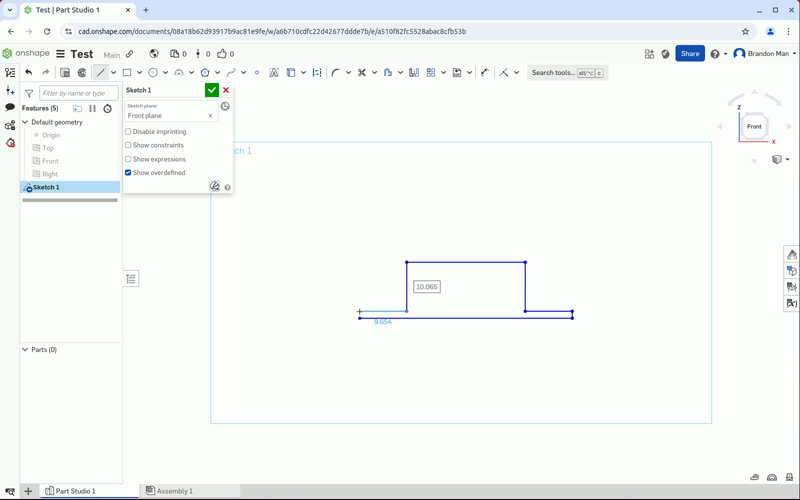
click(359, 311)
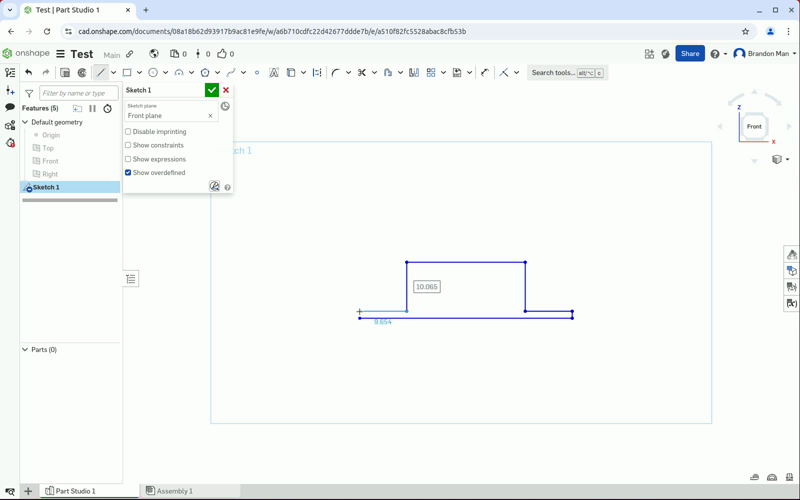
key_up(shift)
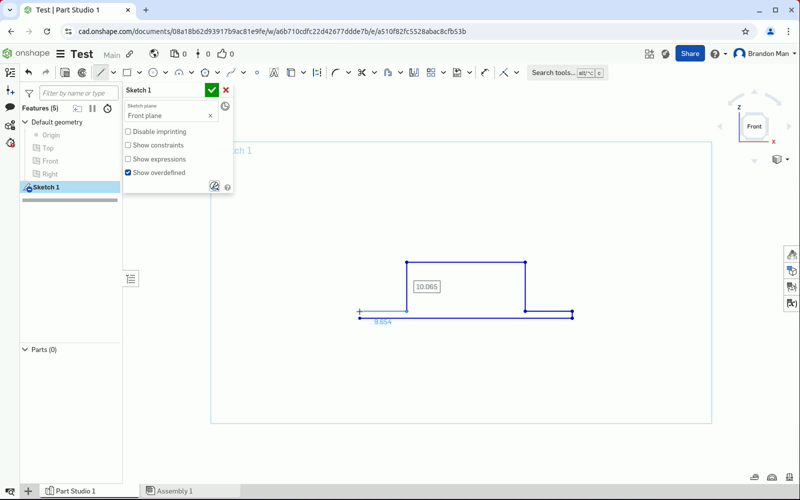
mouse_move(389, 311)
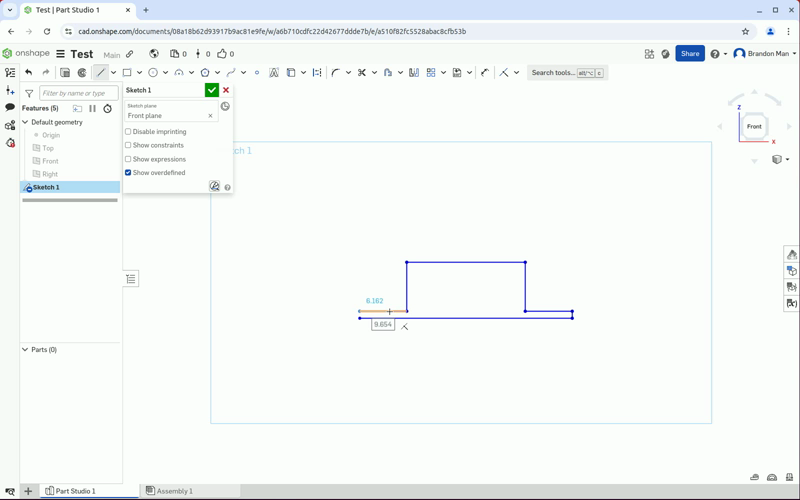
key_down(shift)
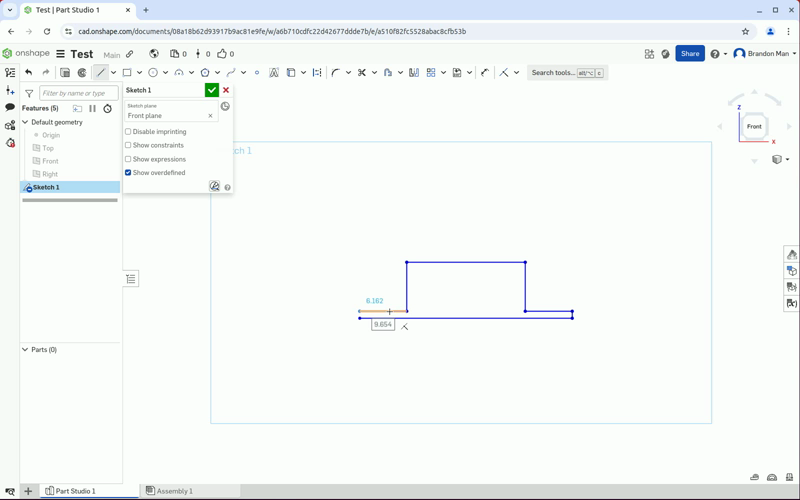
mouse_move(359, 318)
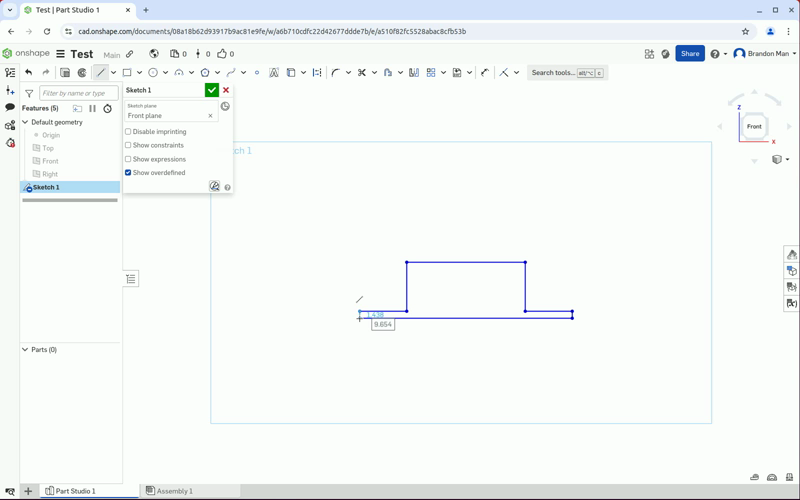
scroll(6)
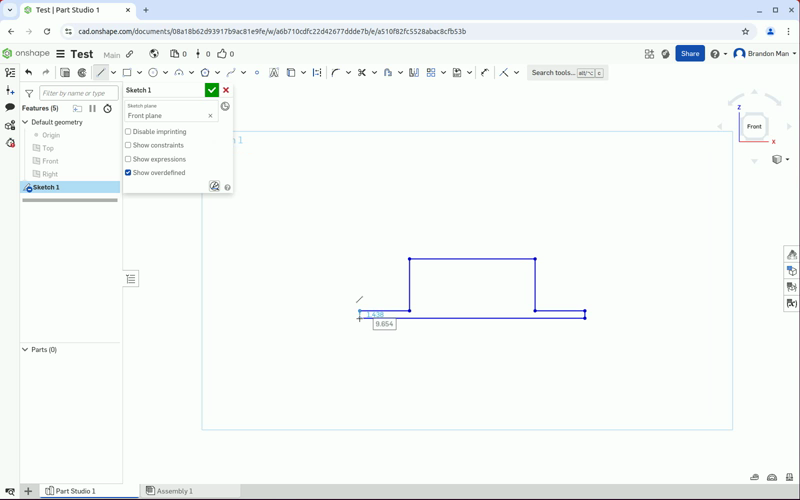
scroll(6)
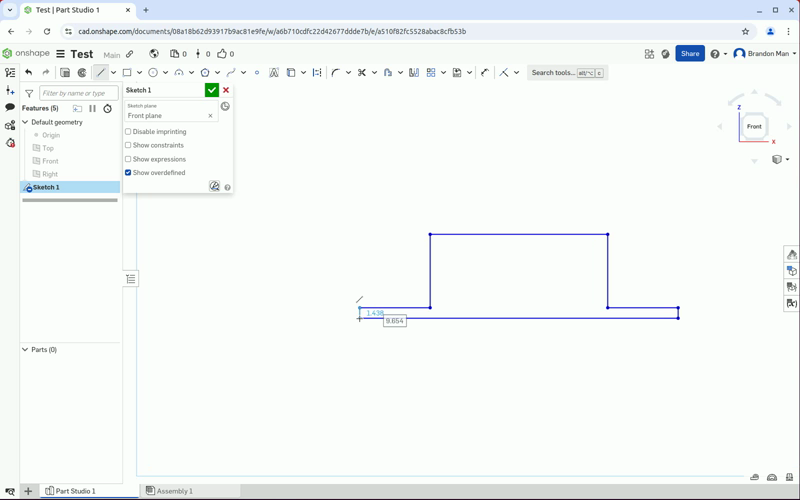
scroll(6)
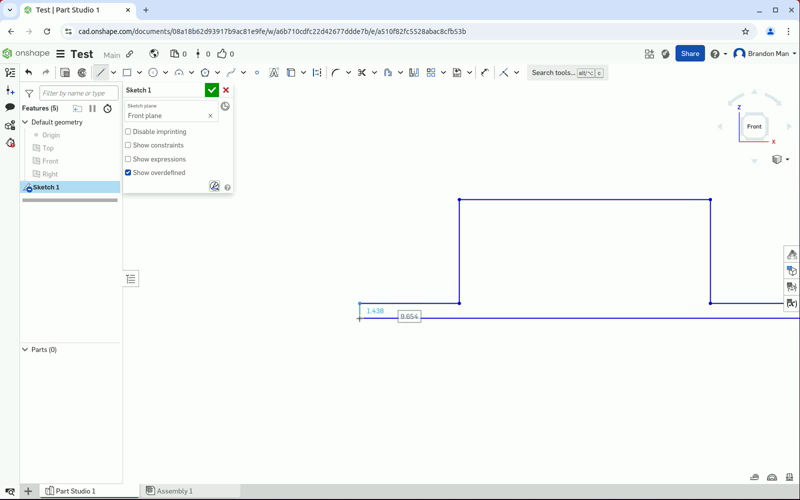
scroll(6)
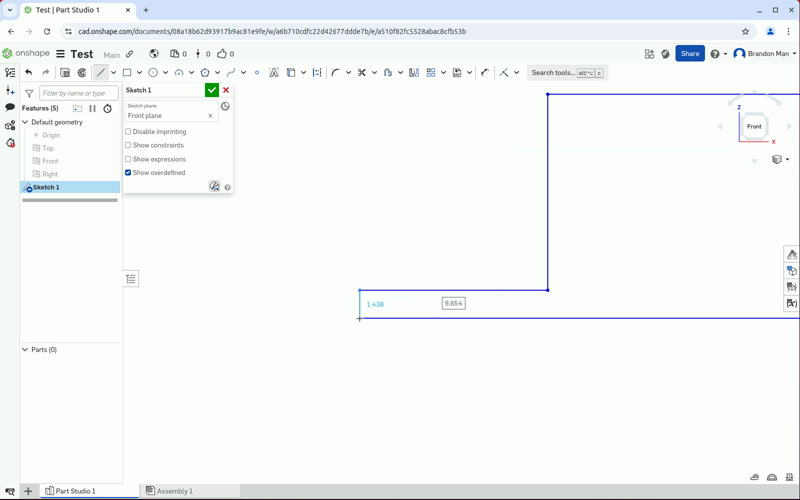
scroll(6)
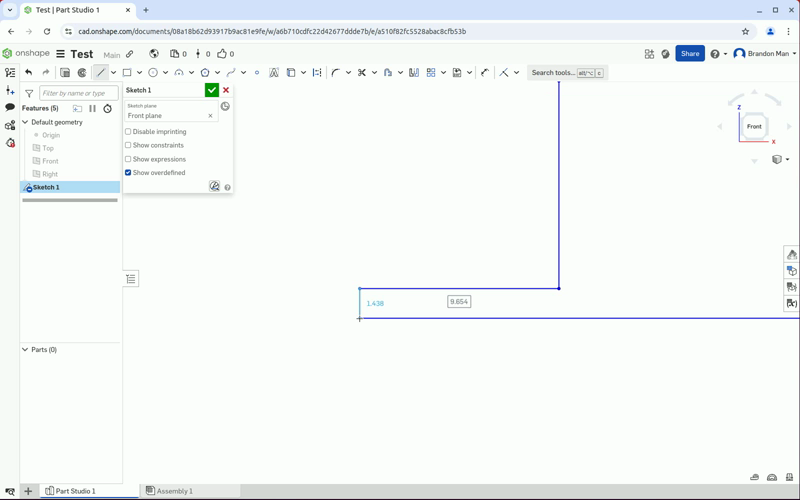
scroll(6)
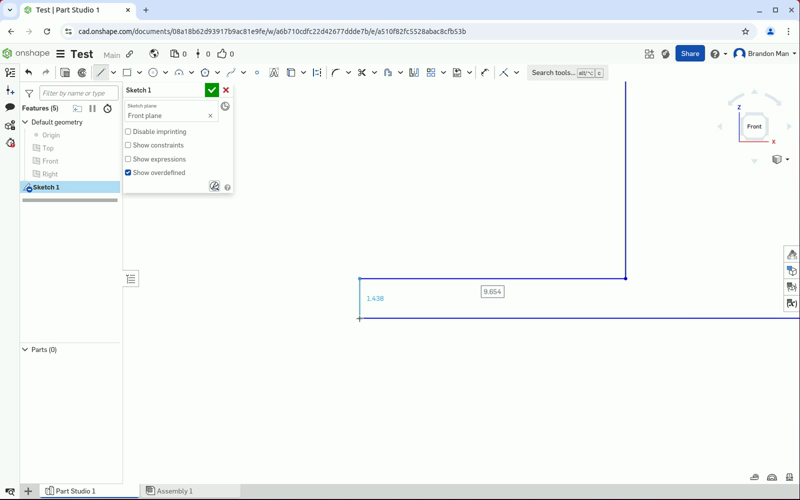
scroll(6)
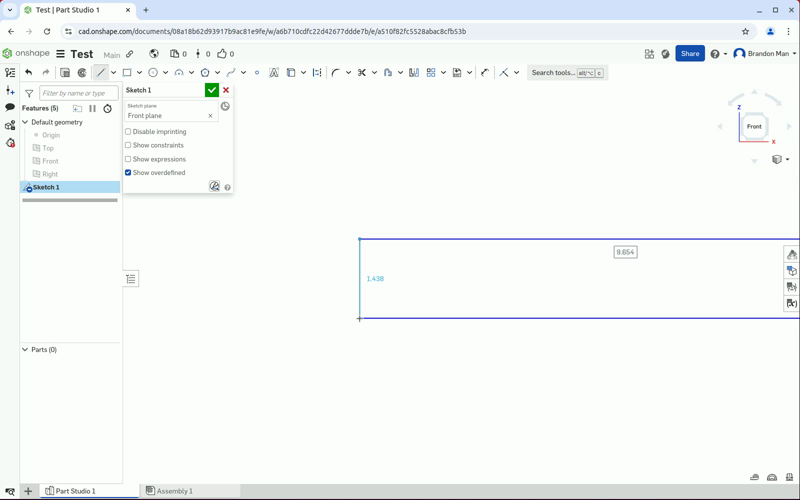
key_up(shift)
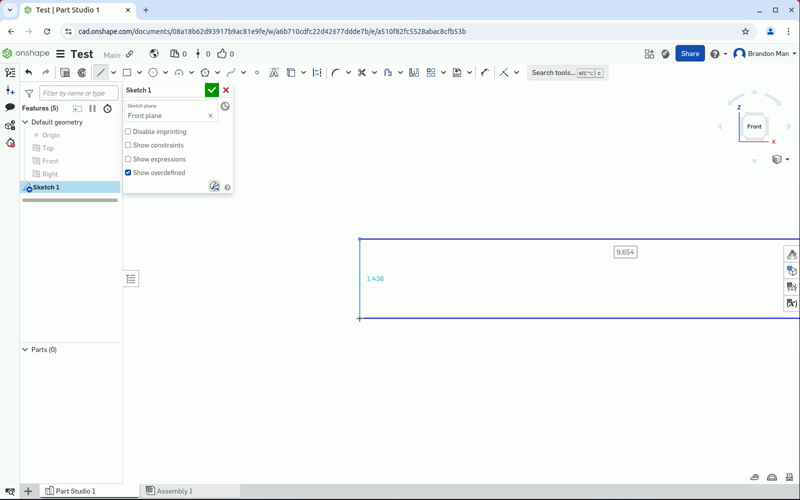
click(359, 318)
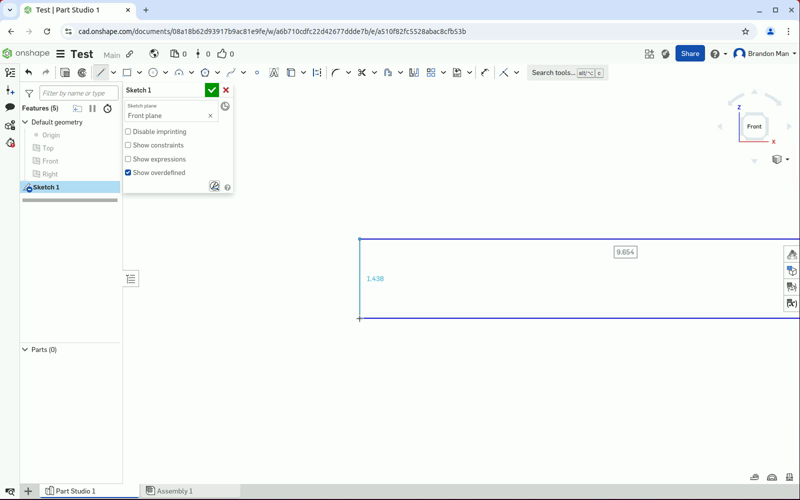
scroll(-6)
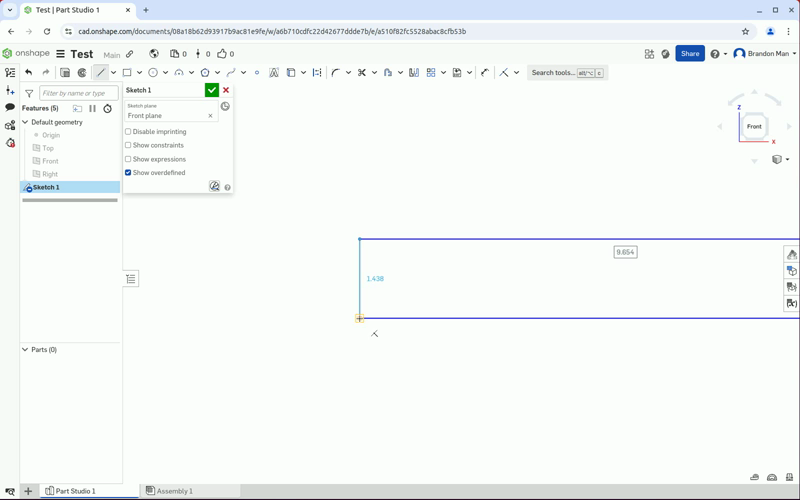
scroll(-6)
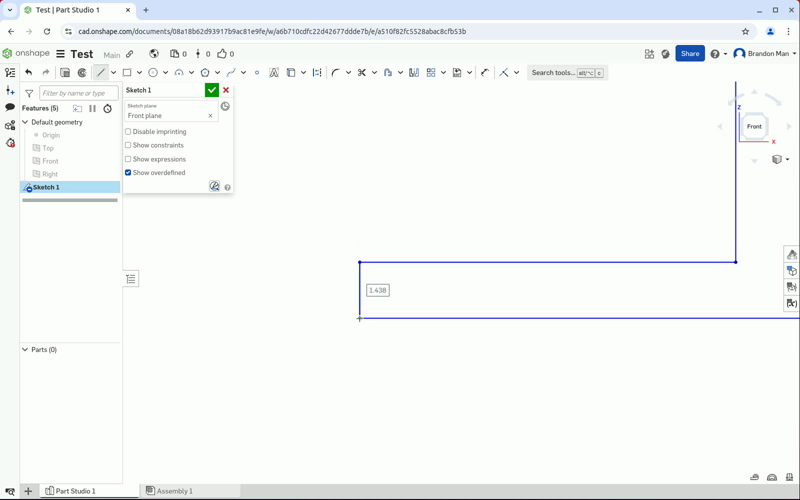
scroll(-6)
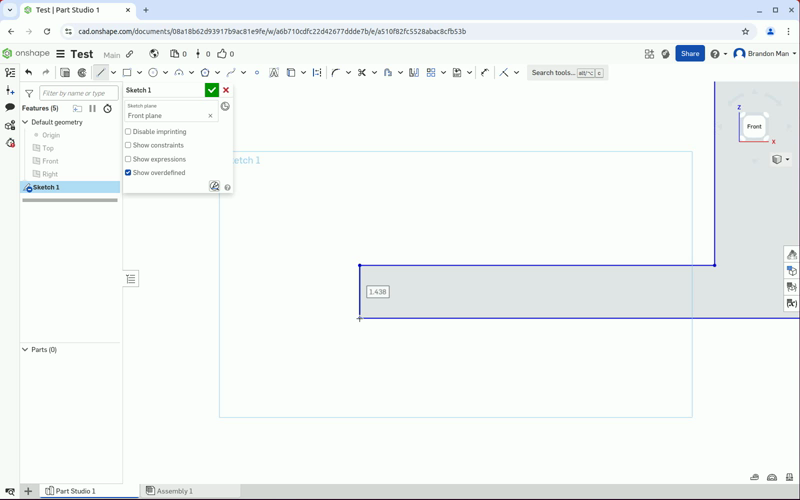
scroll(-6)
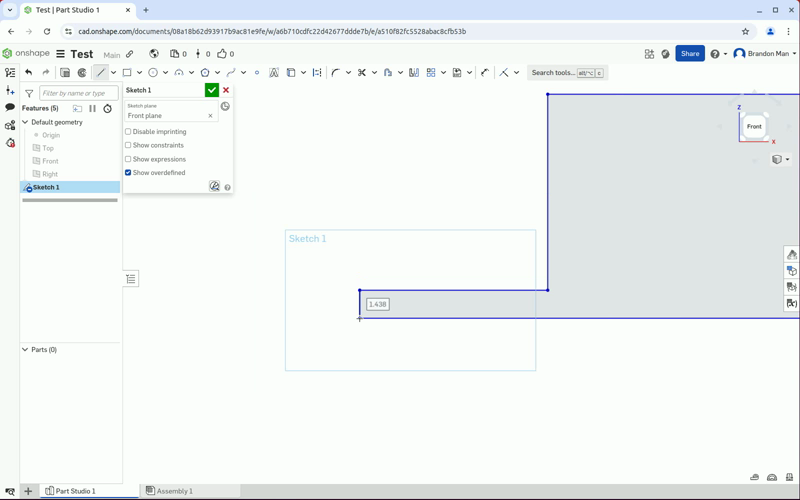
scroll(-6)
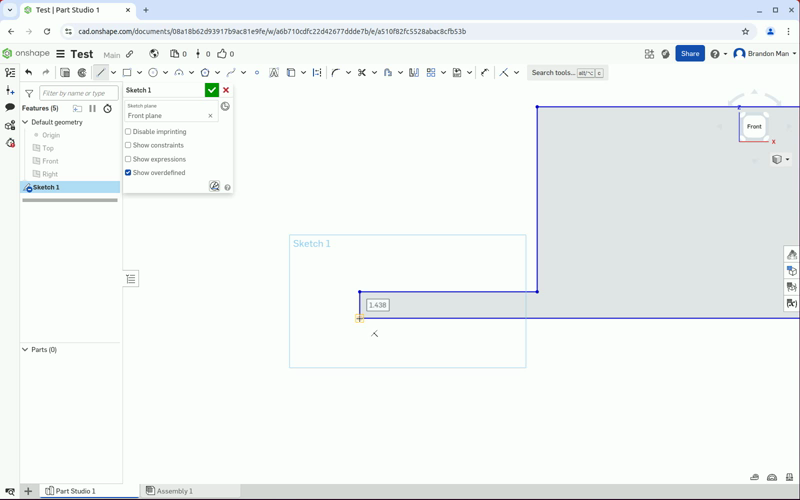
scroll(-6)
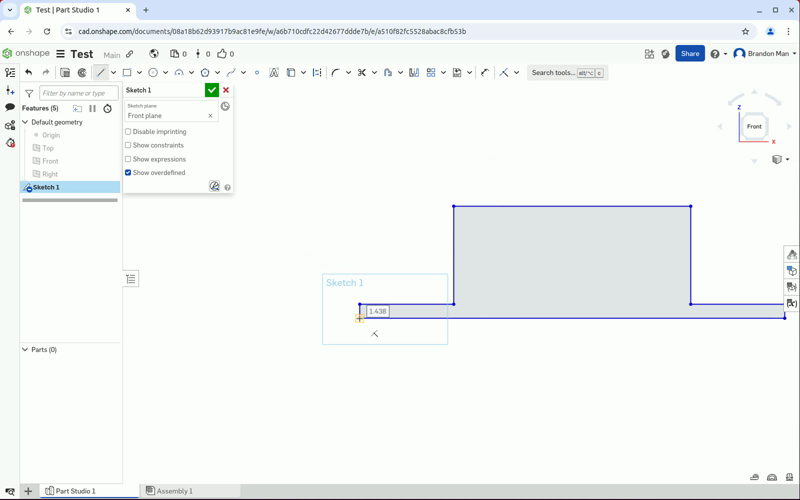
scroll(-6)
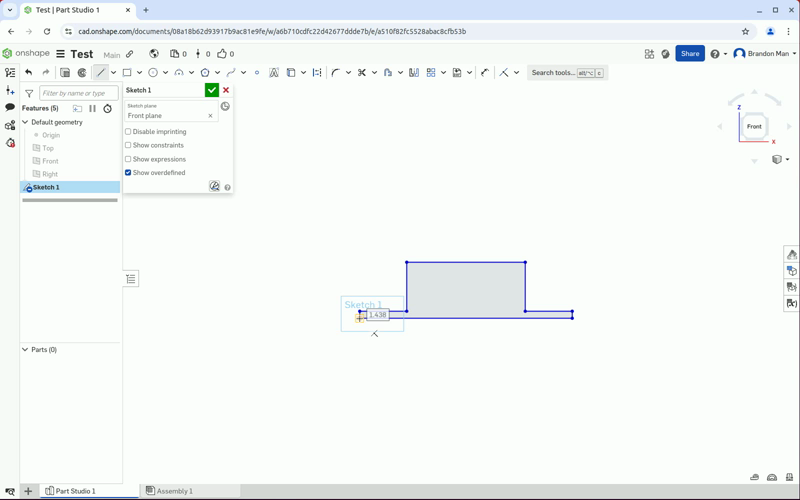
key(esc)
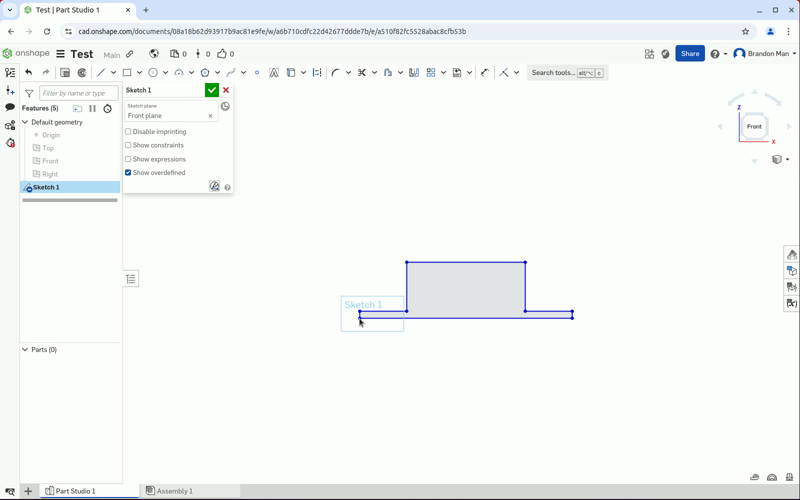
mouse_move(458, 297)
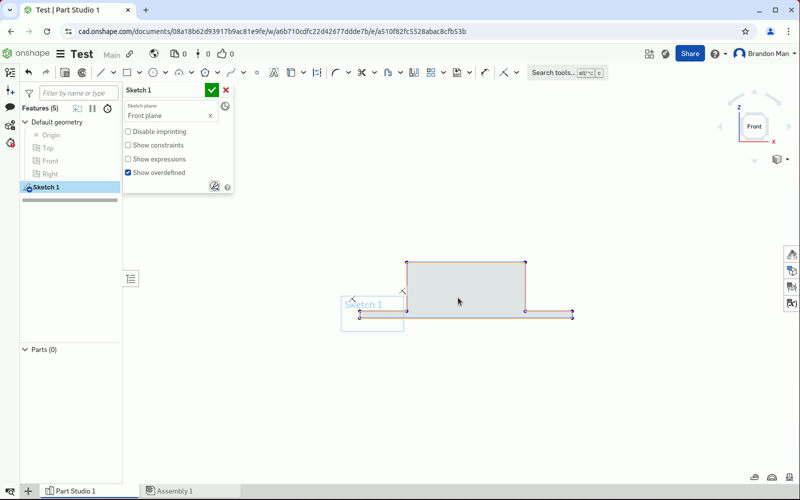
click(458, 297)
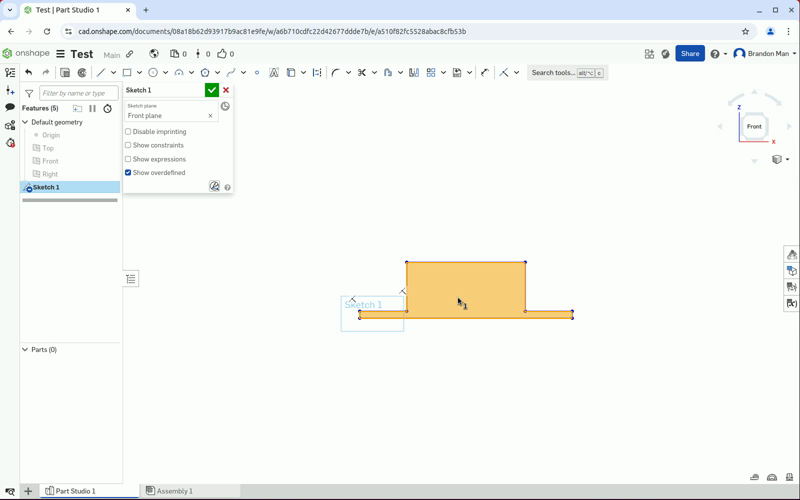
mouse_move(73, 352)
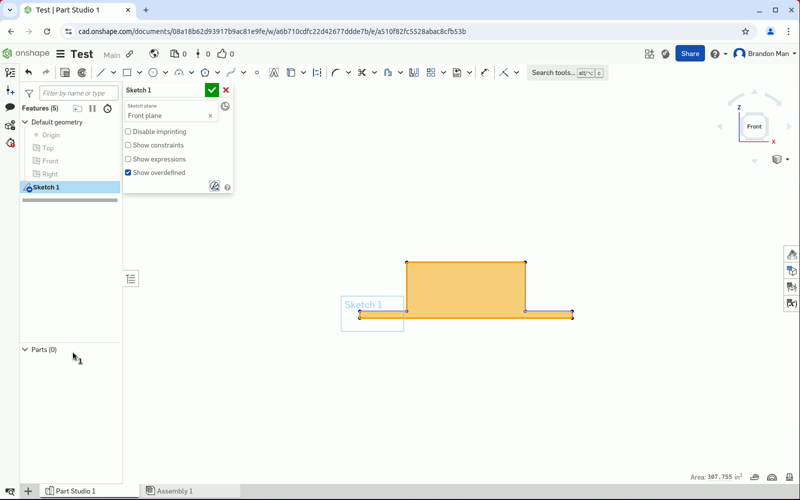
key(shift+y)
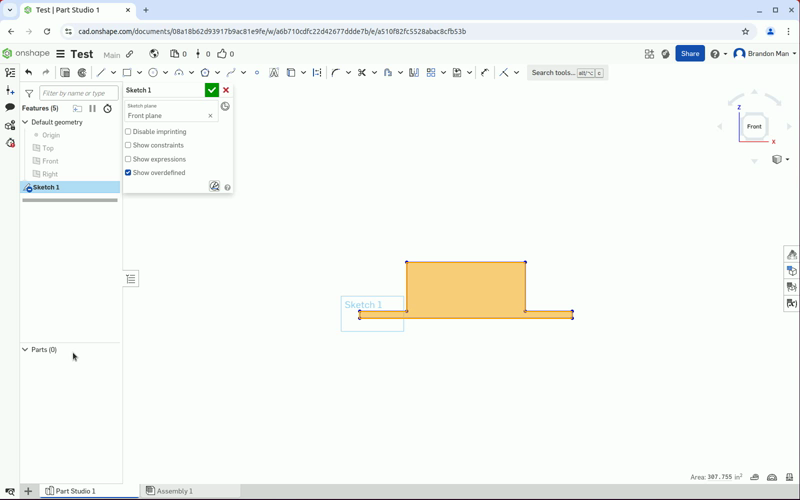
key(shift+e)
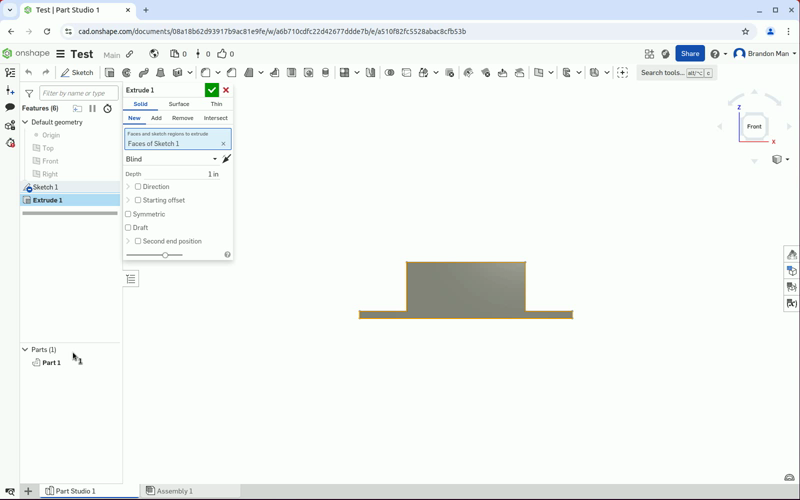
mouse_move(143, 106)
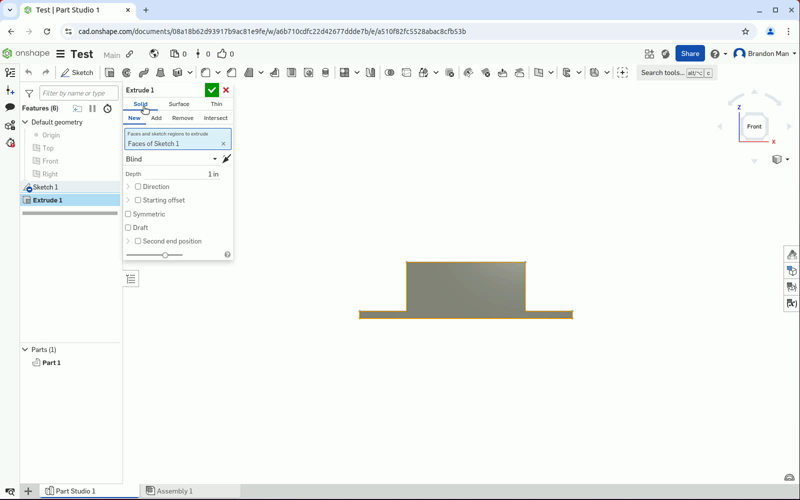
click(143, 106)
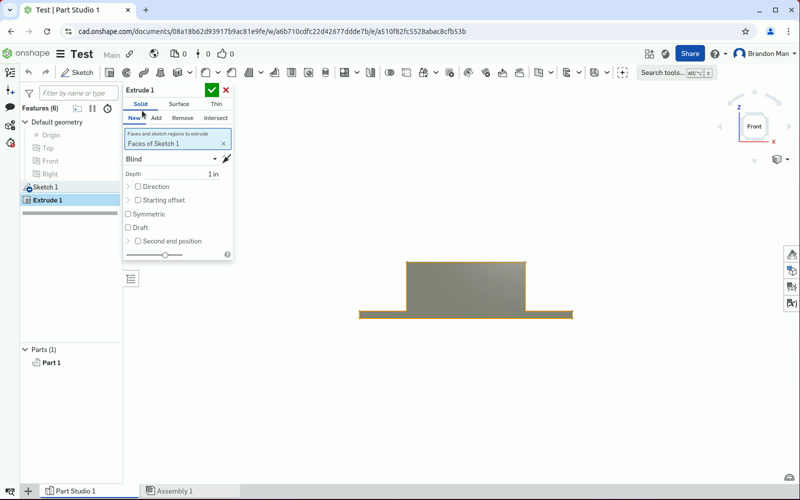
mouse_move(137, 120)
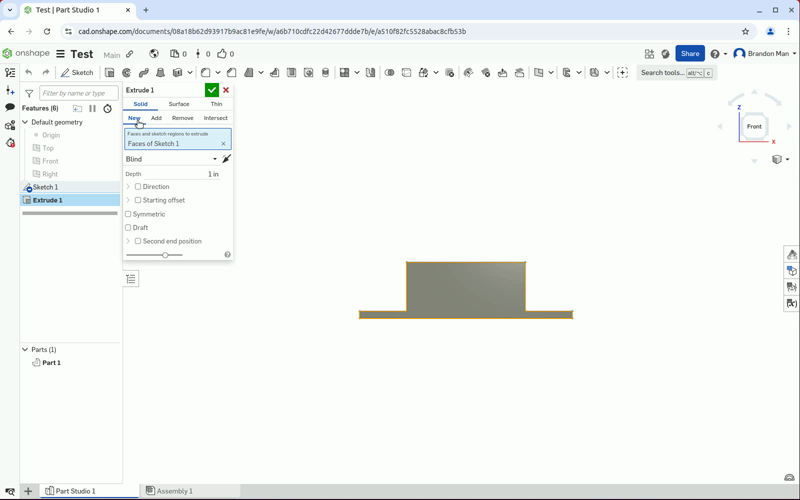
click(137, 120)
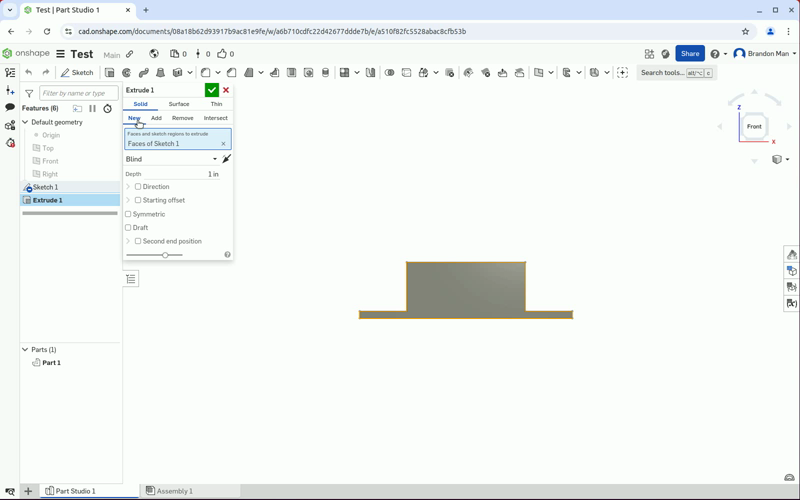
key(tab, 4)
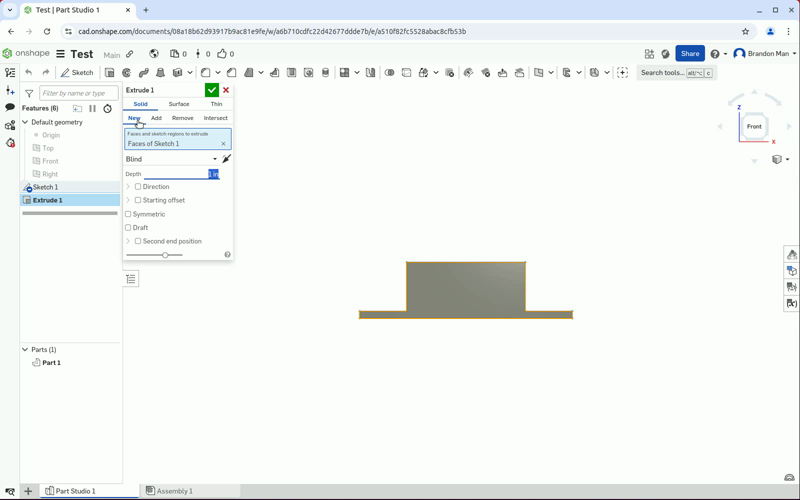
text(12.998)
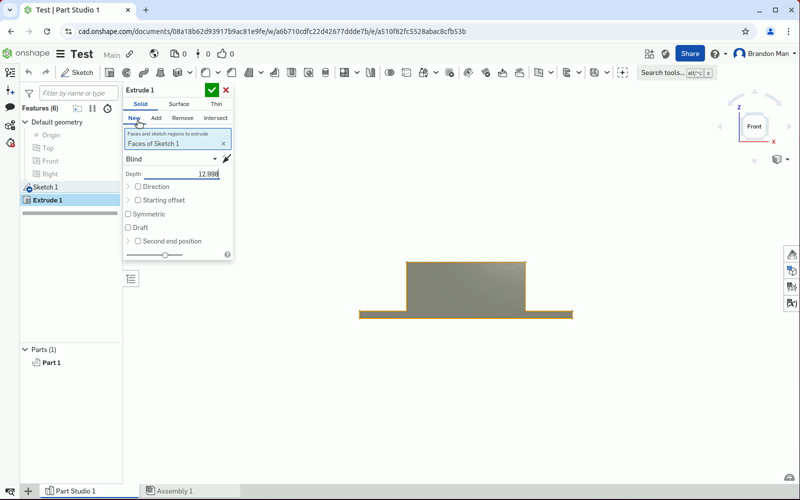
key(tab, 3)
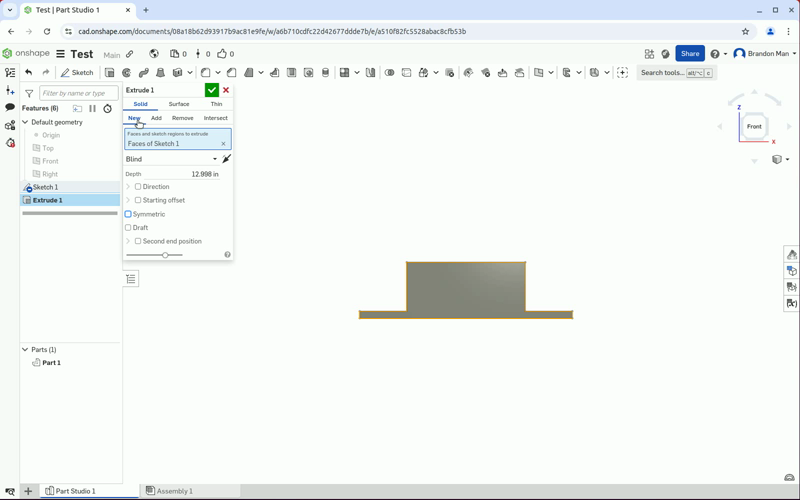
key(space)
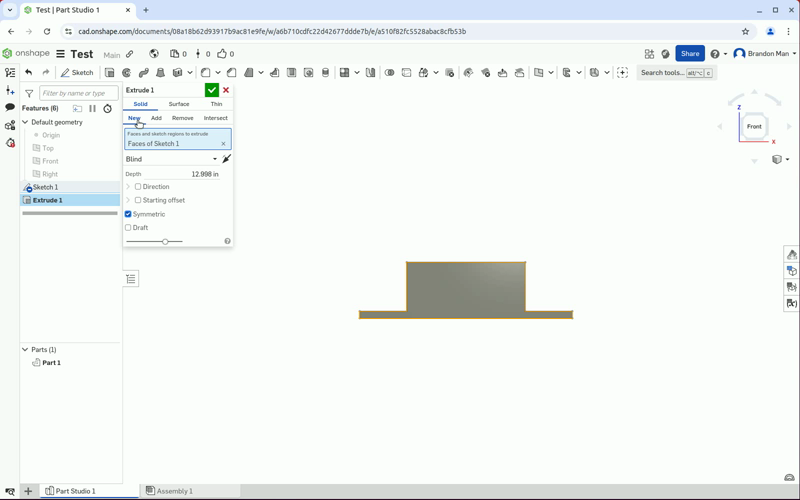
key(enter)
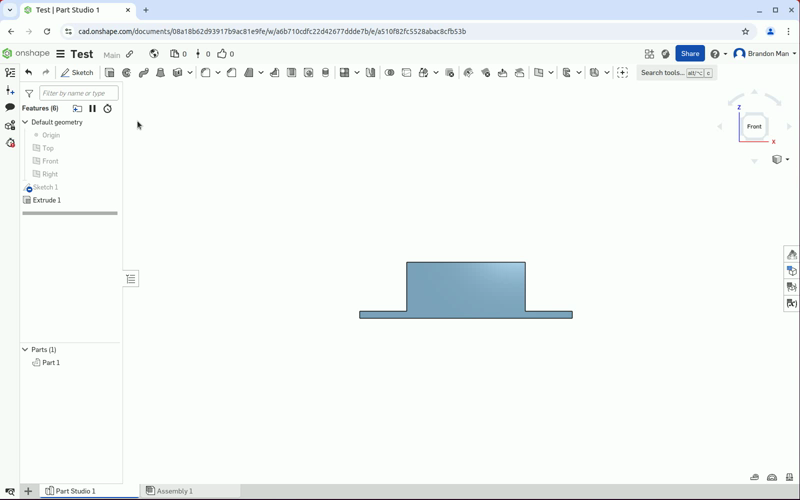
key(shift+h)
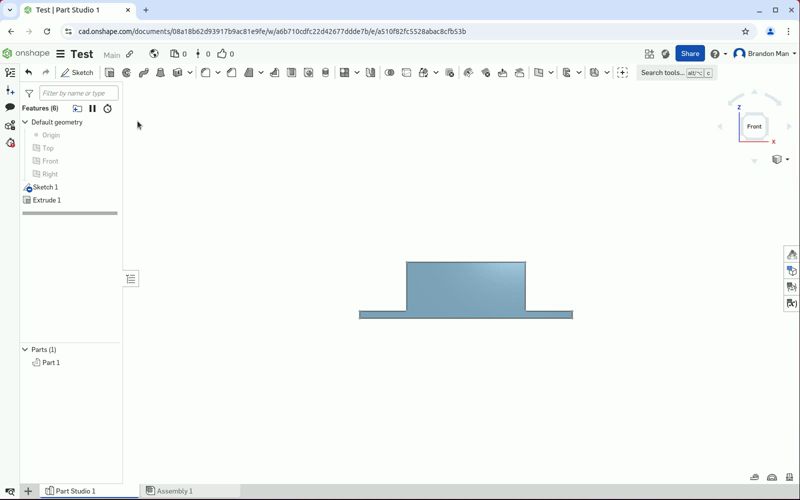
key(shift+h)
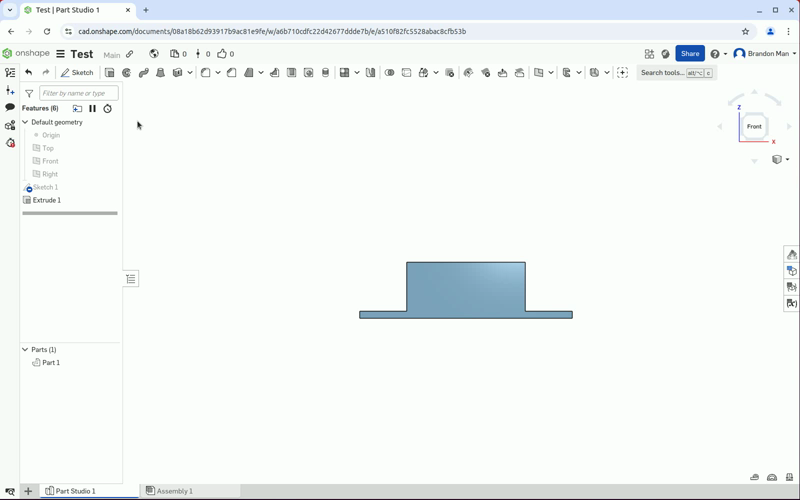
mouse_move(73, 189)
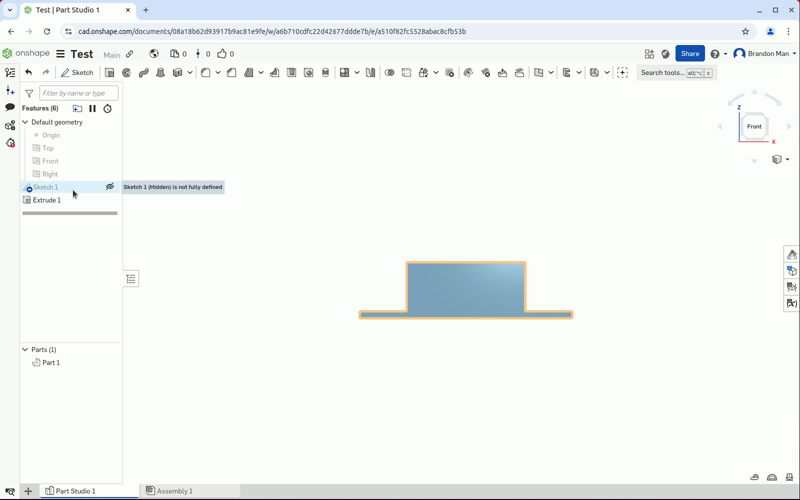
click(73, 189)
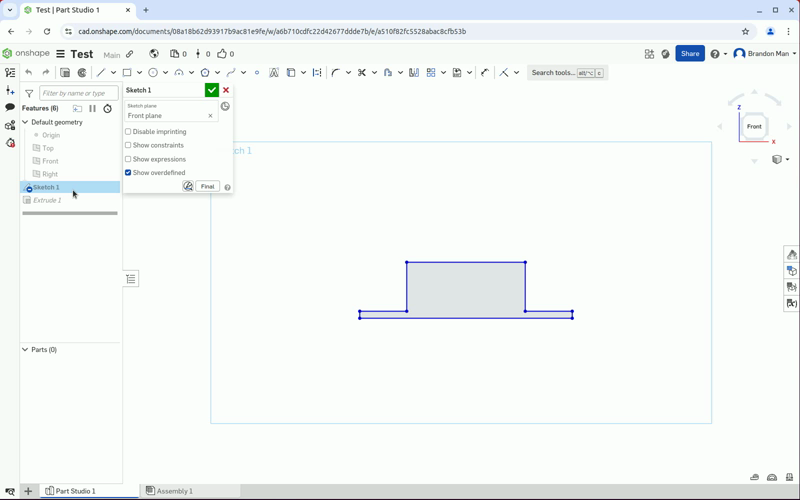
mouse_move(229, 92)
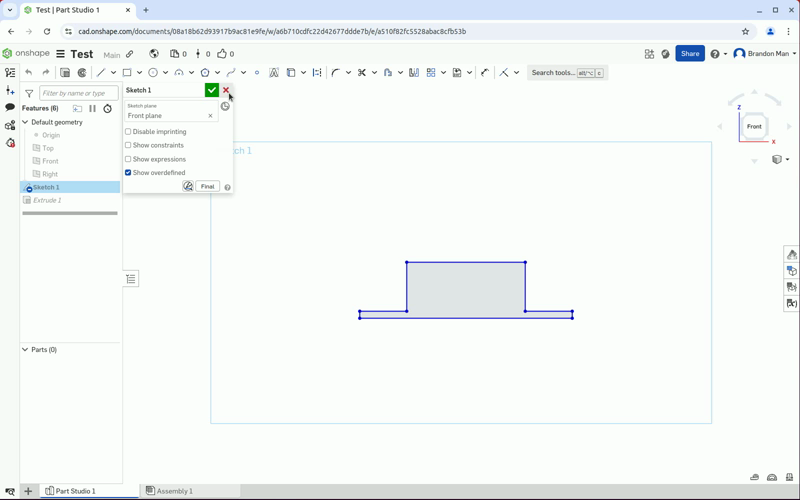
click(229, 92)
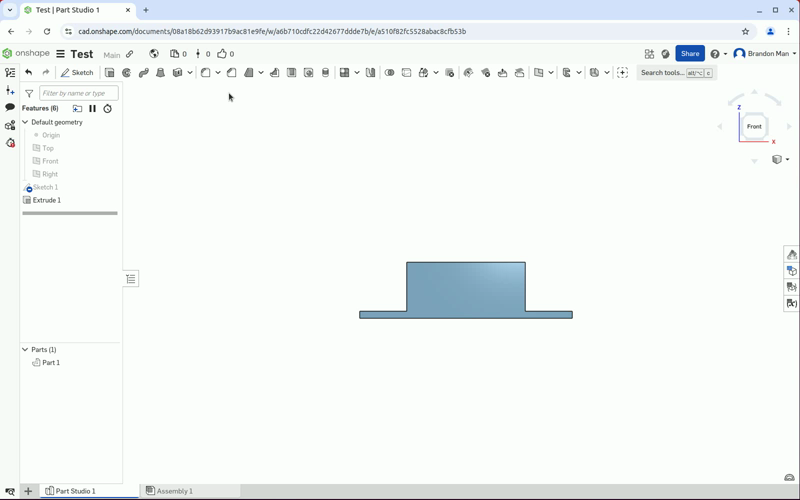
mouse_move(73, 352)
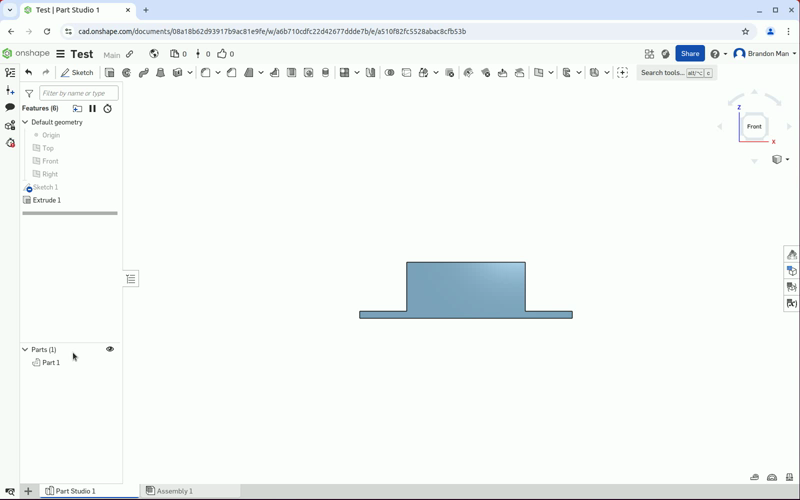
key(y)
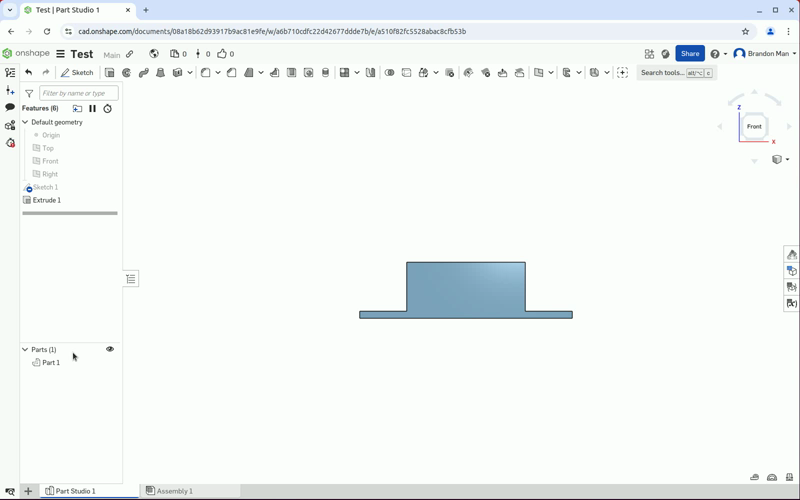
key(shift+p)
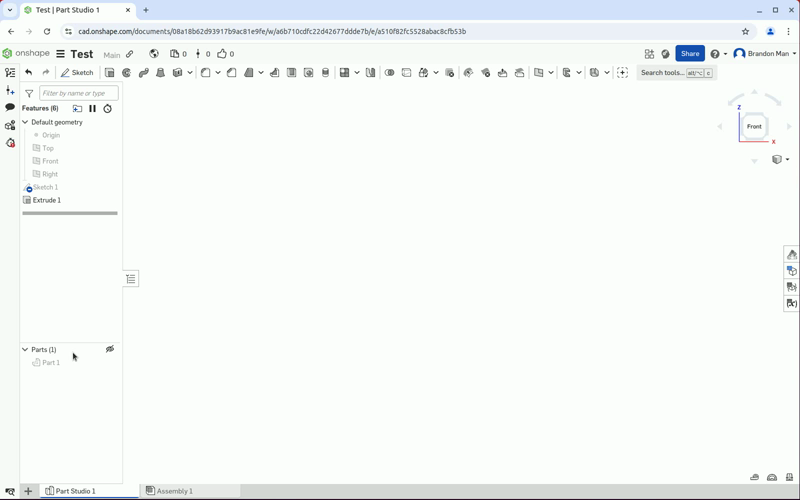
key(space)
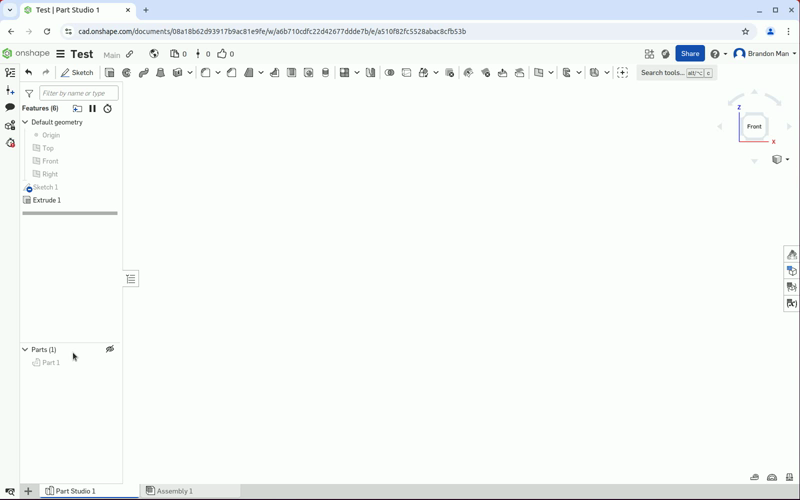
key_down(shift)
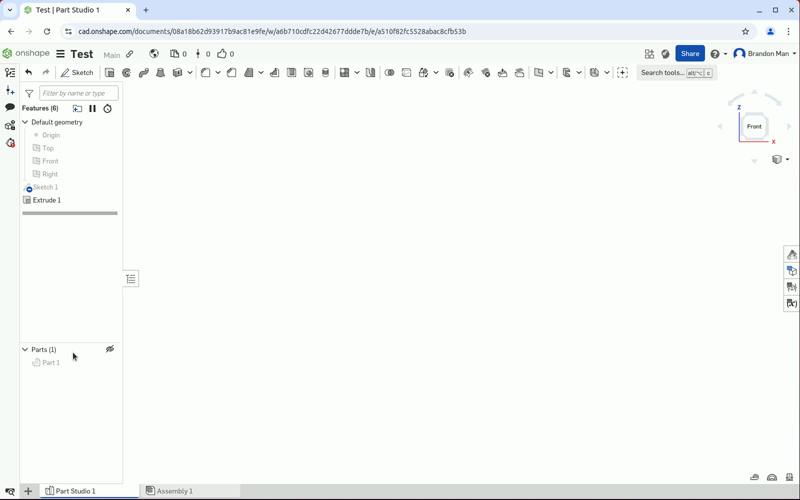
key(down)
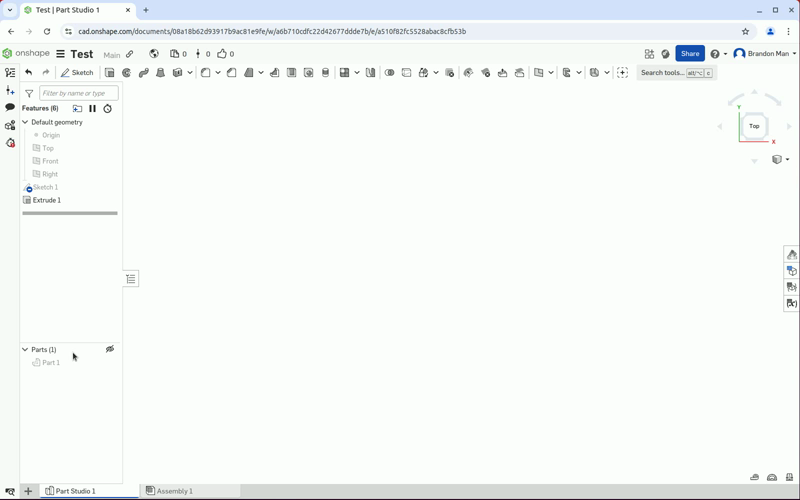
key_up(shift)
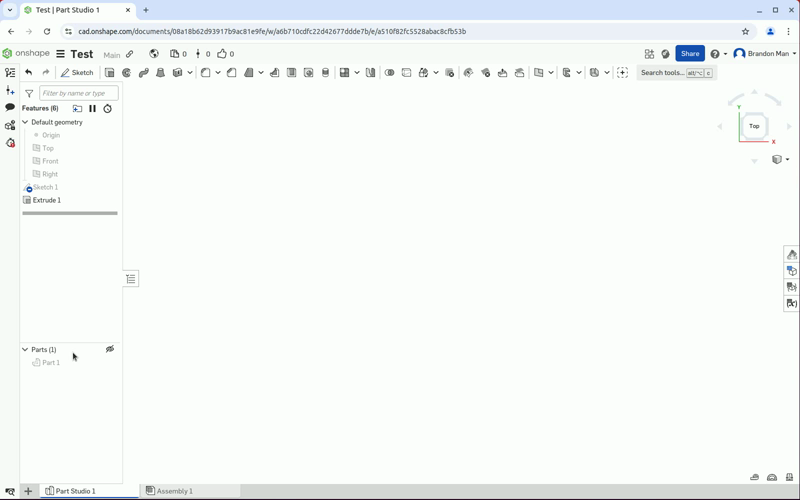
mouse_move(73, 352)
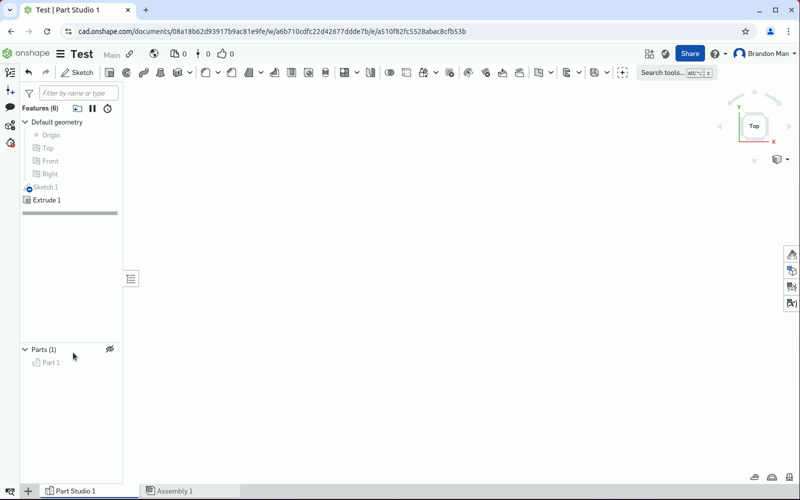
key(shift+y)
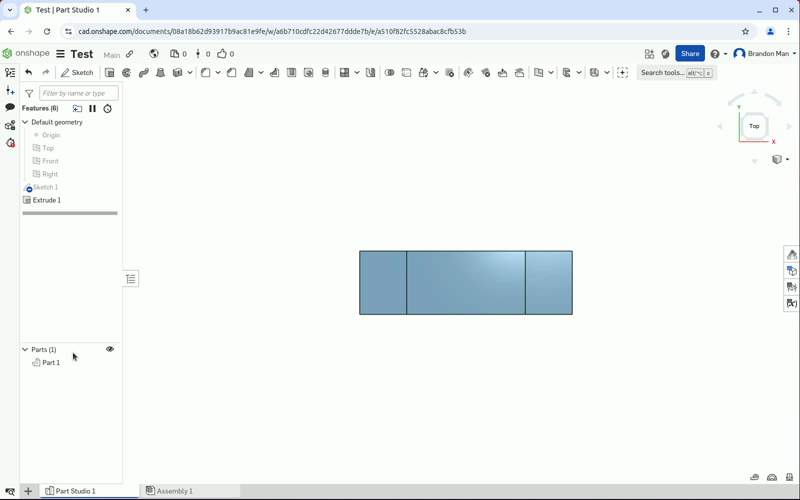
mouse_move(541, 75)
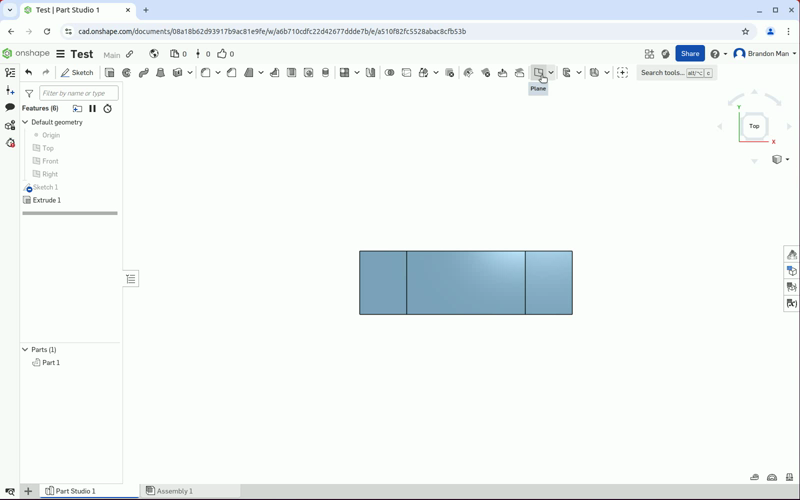
click(541, 75)
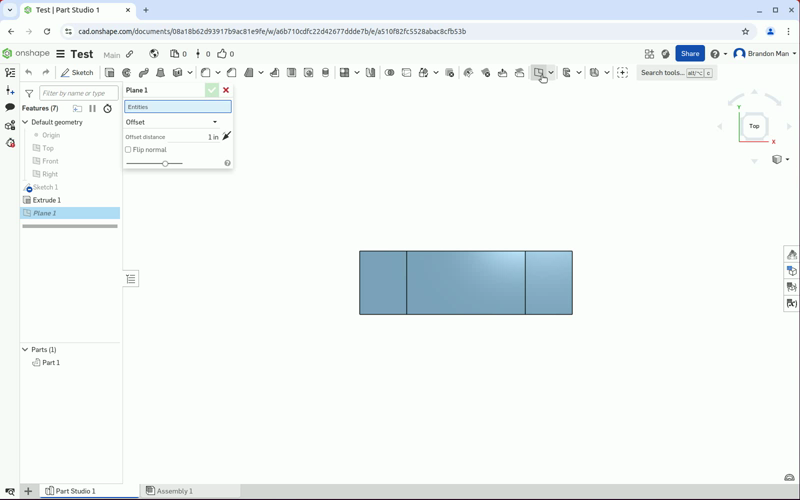
mouse_move(73, 150)
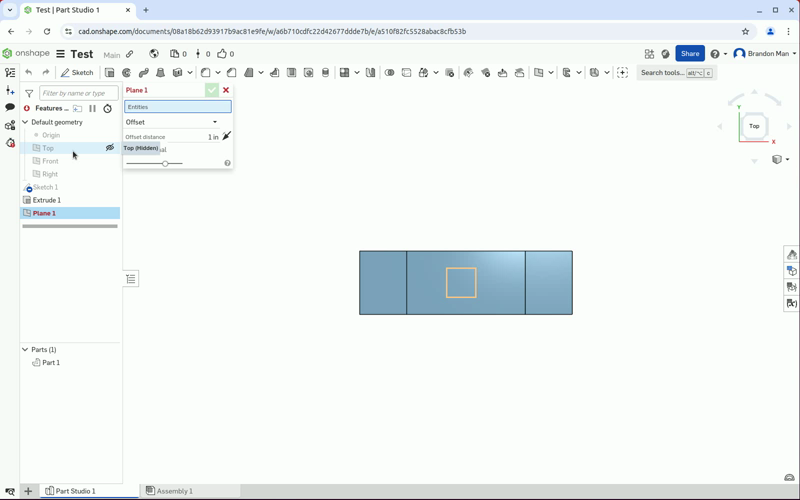
click(73, 150)
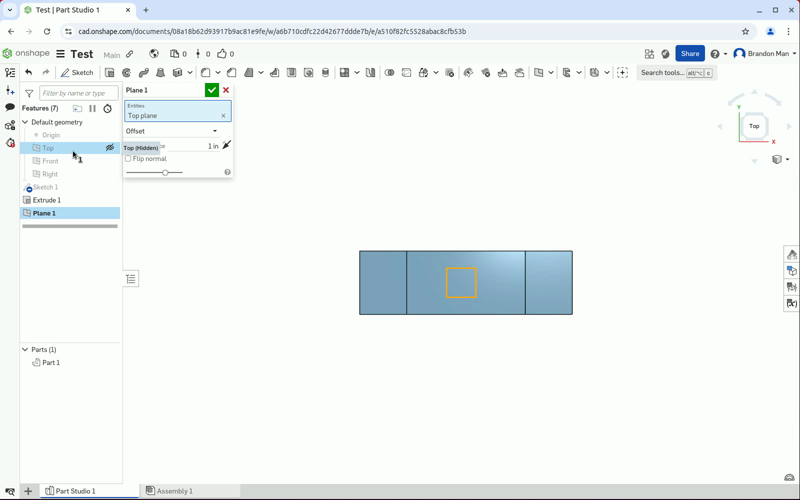
key(tab, 2)
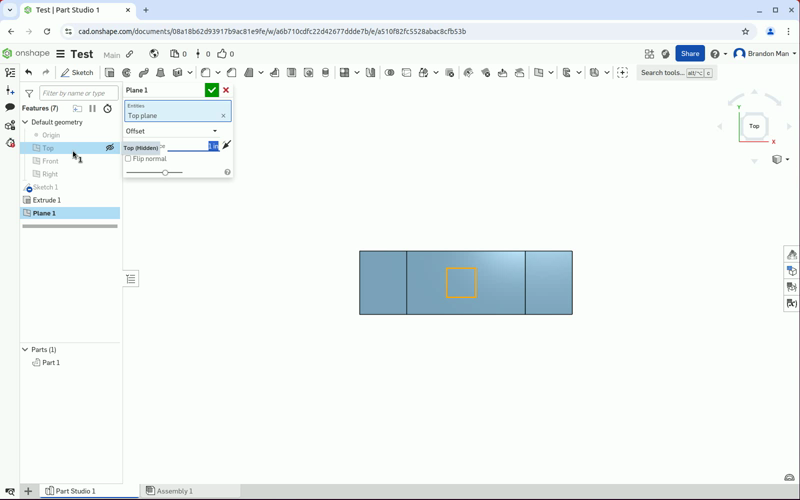
text(4.56)
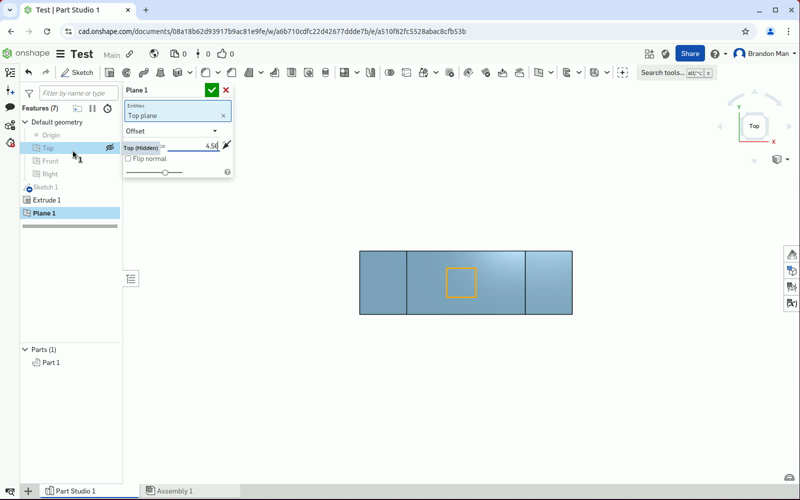
key(enter, 2)
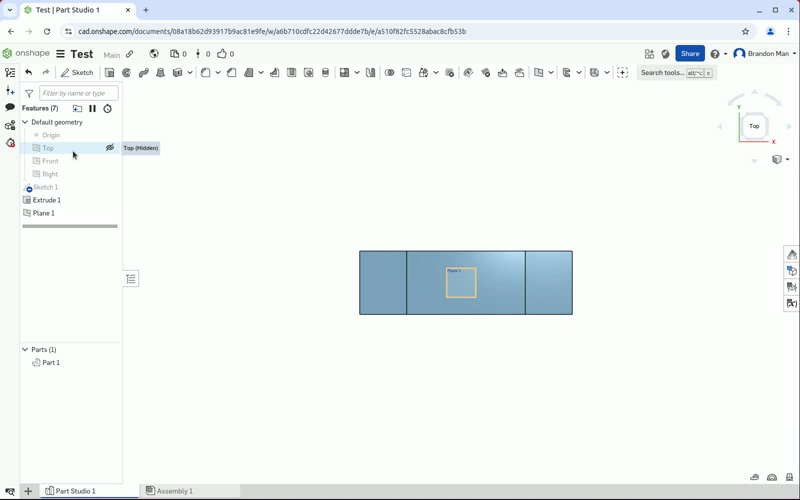
key(shift+s)
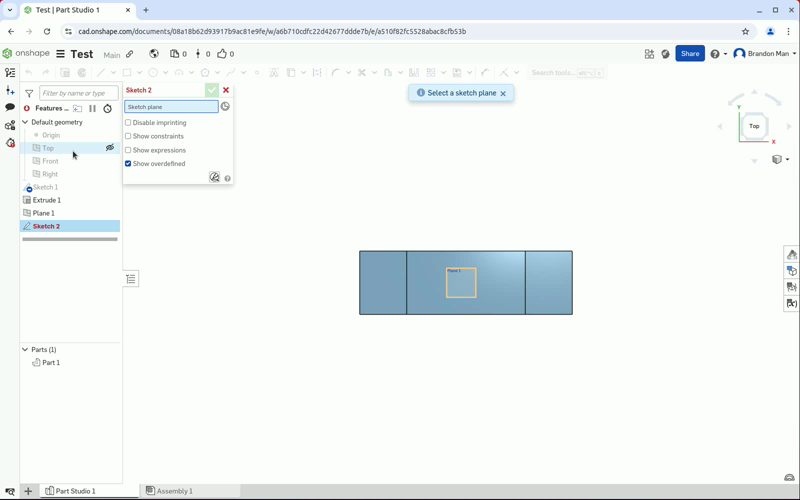
mouse_move(73, 215)
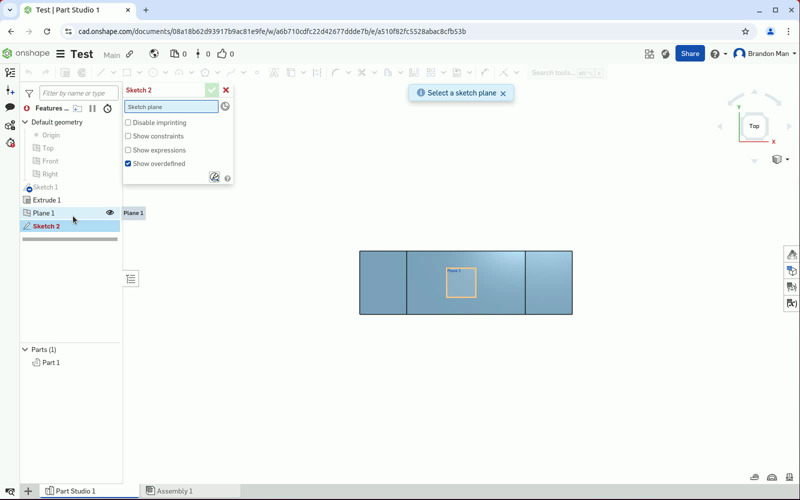
click(73, 215)
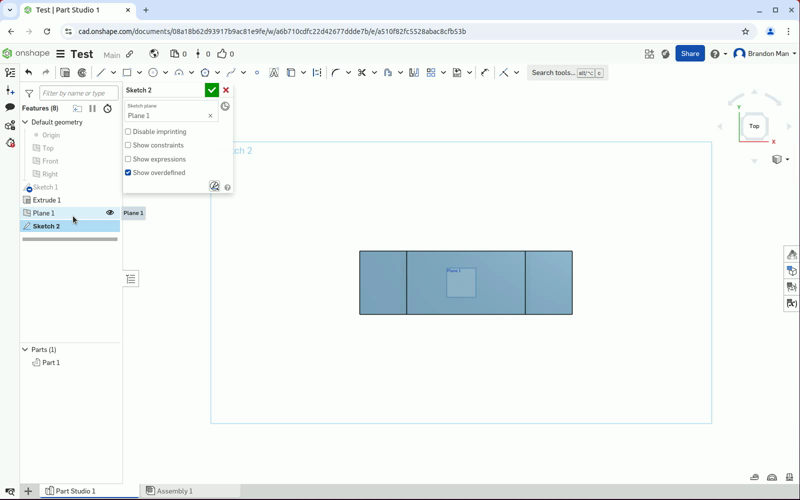
mouse_move(73, 352)
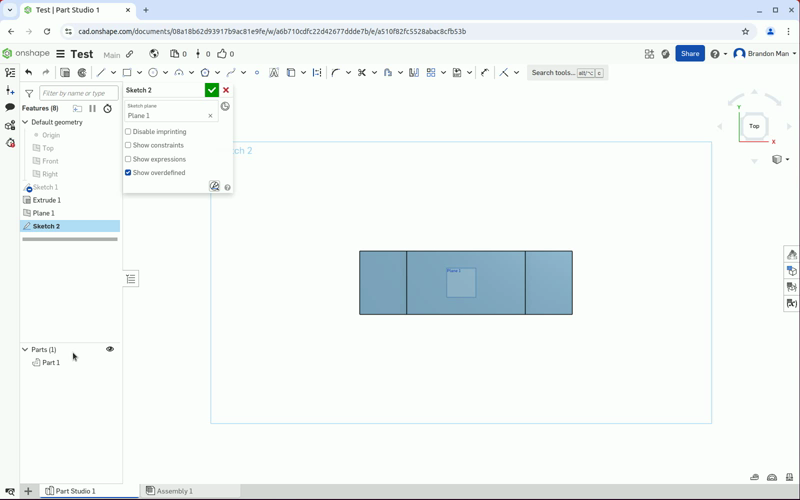
key(y)
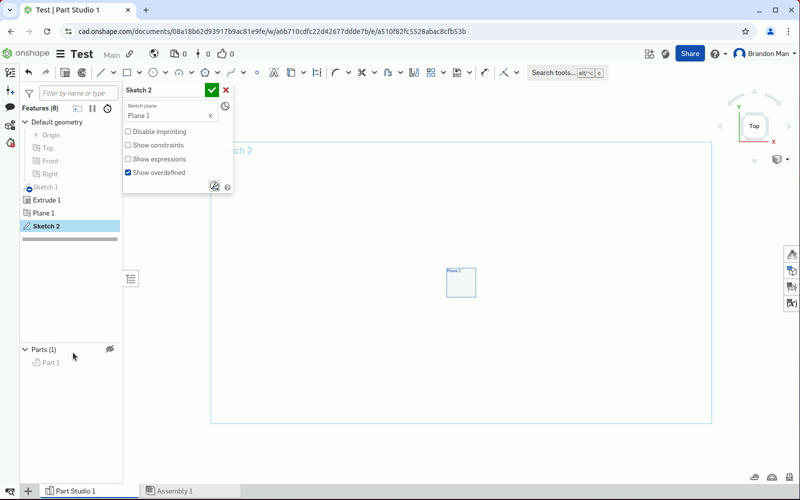
key(l)
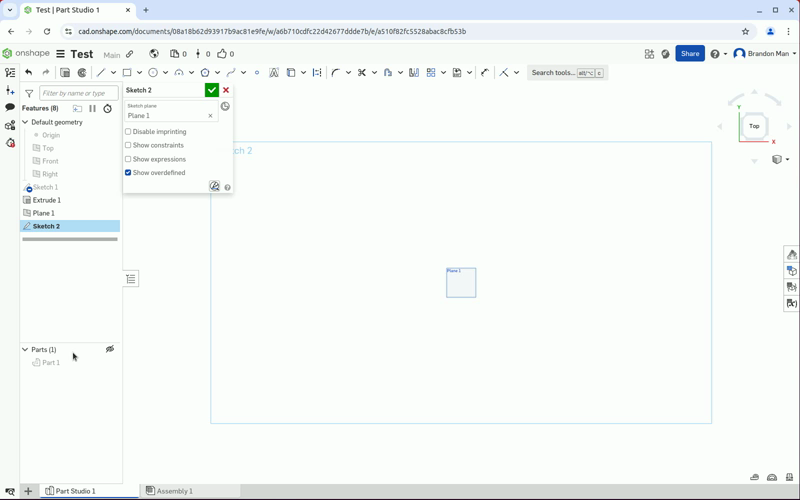
key_down(shift)
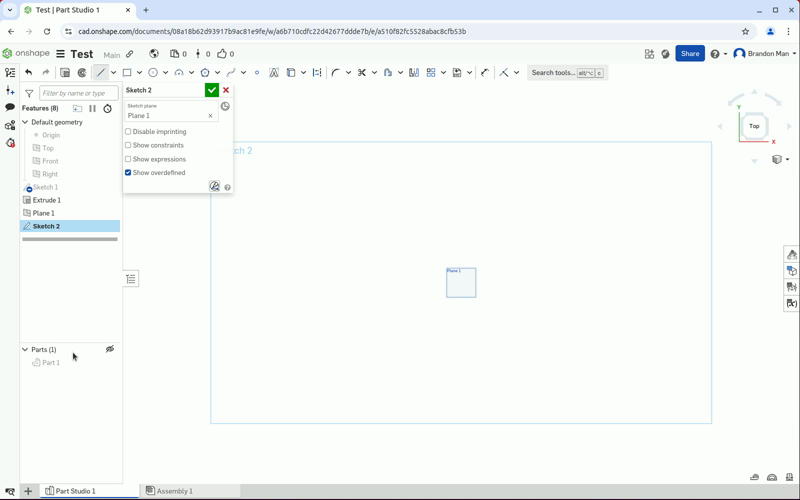
mouse_move(419, 292)
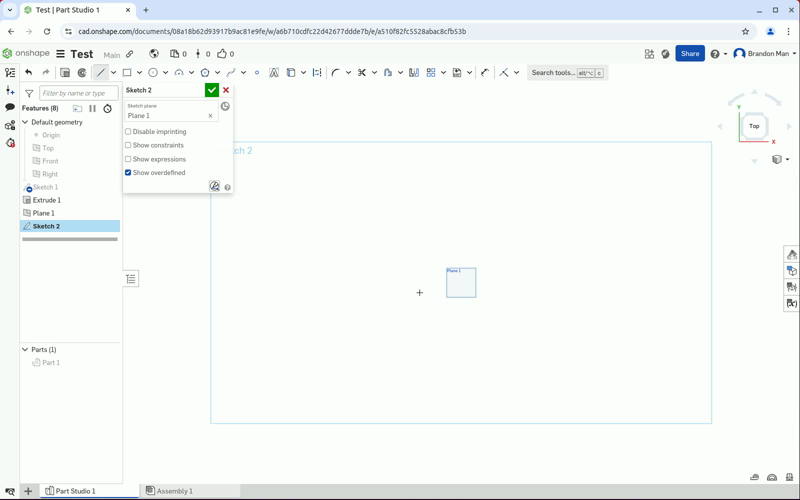
click(419, 292)
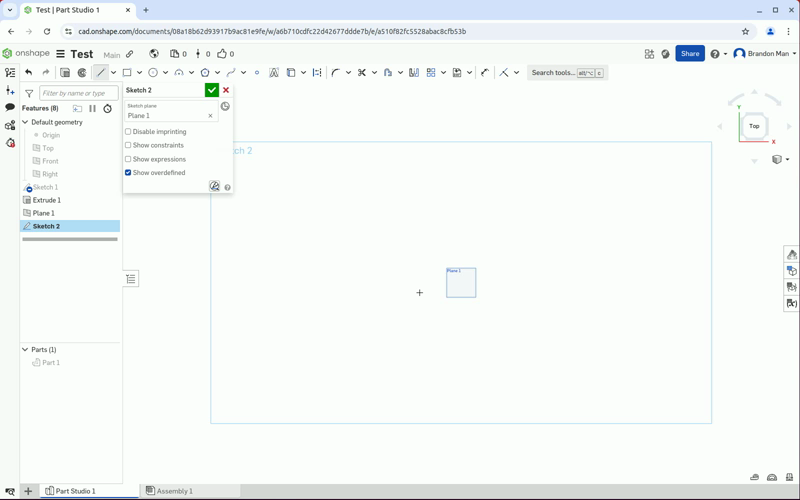
key_up(shift)
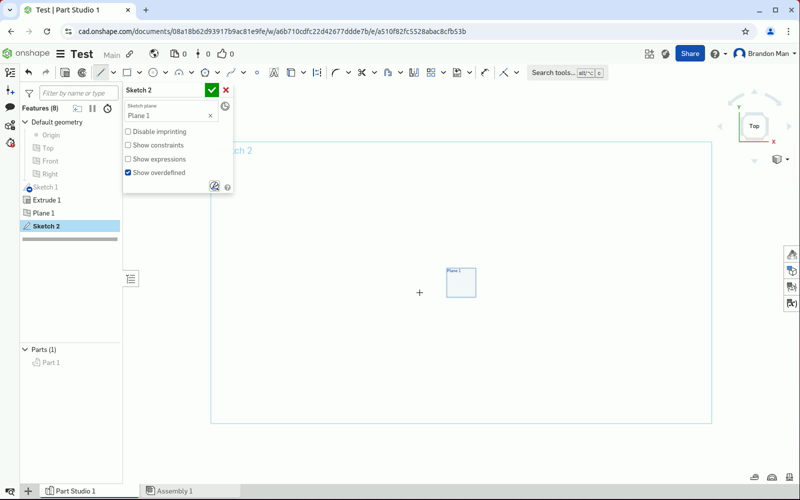
key_down(shift)
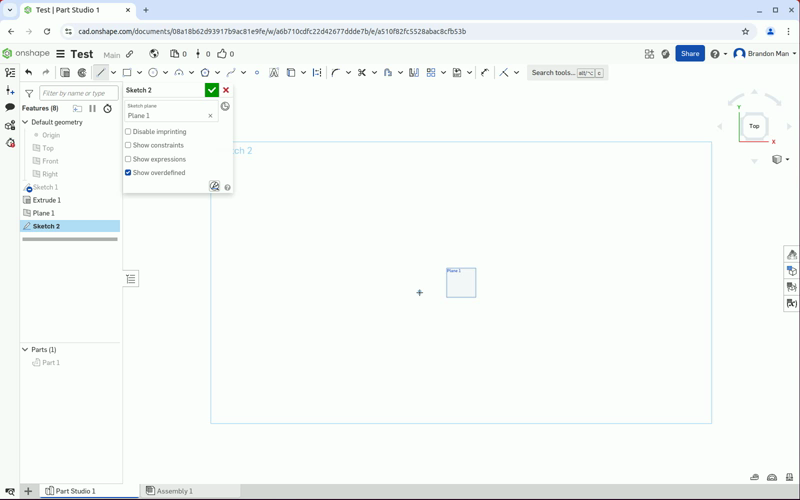
mouse_move(512, 292)
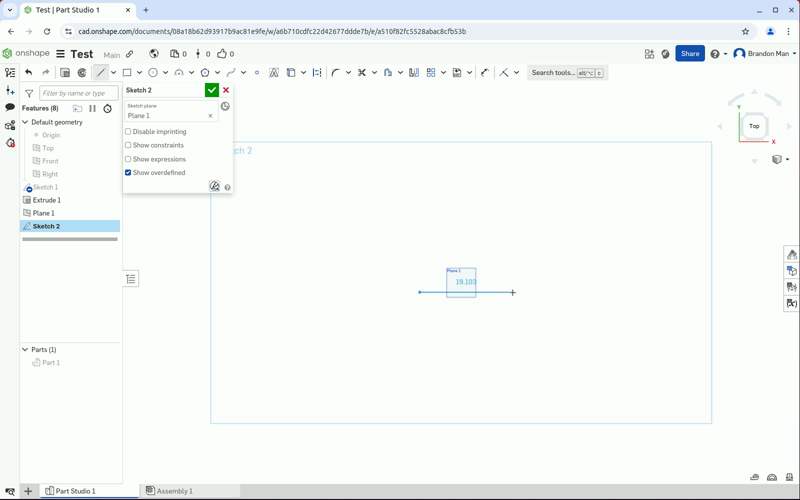
click(512, 292)
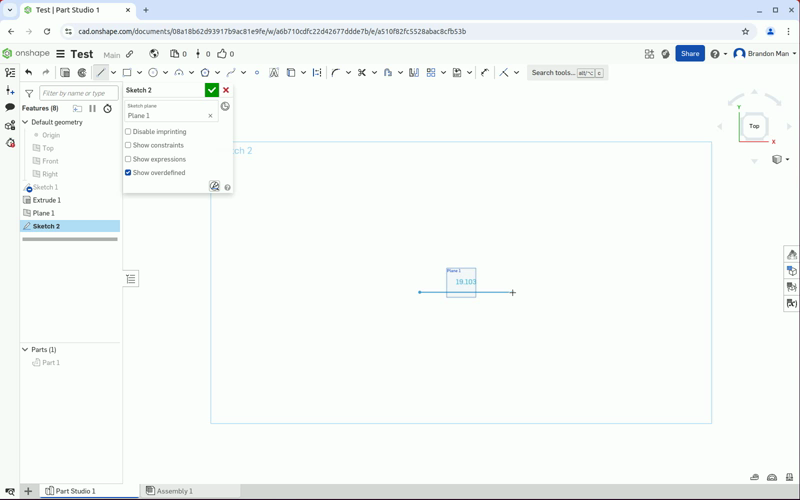
key_up(shift)
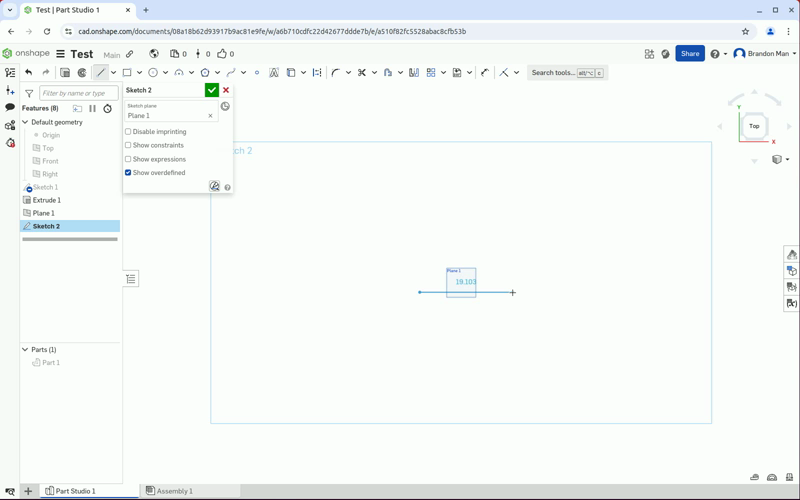
key_down(shift)
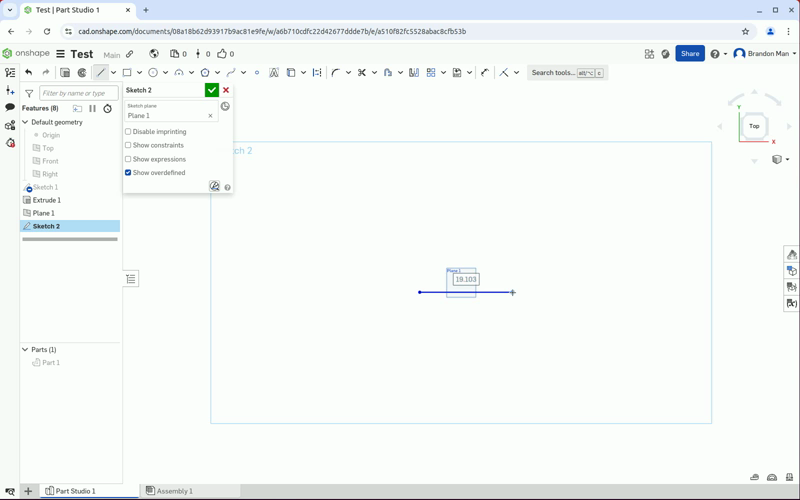
mouse_move(542, 292)
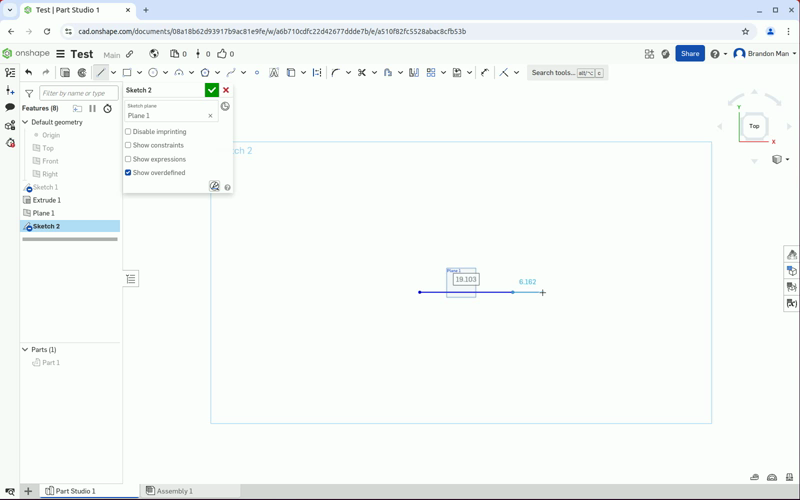
mouse_move(512, 274)
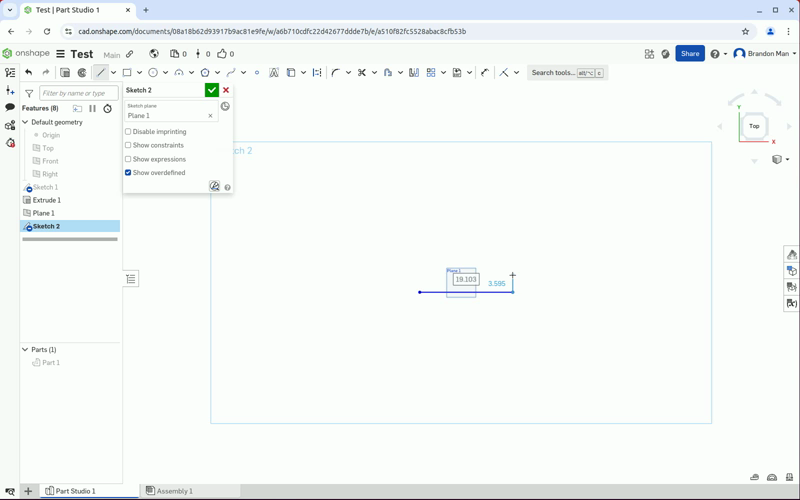
click(512, 274)
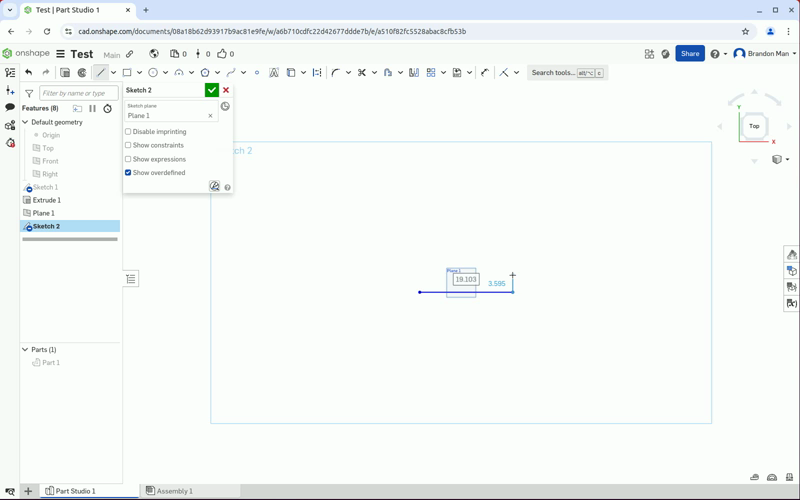
key_up(shift)
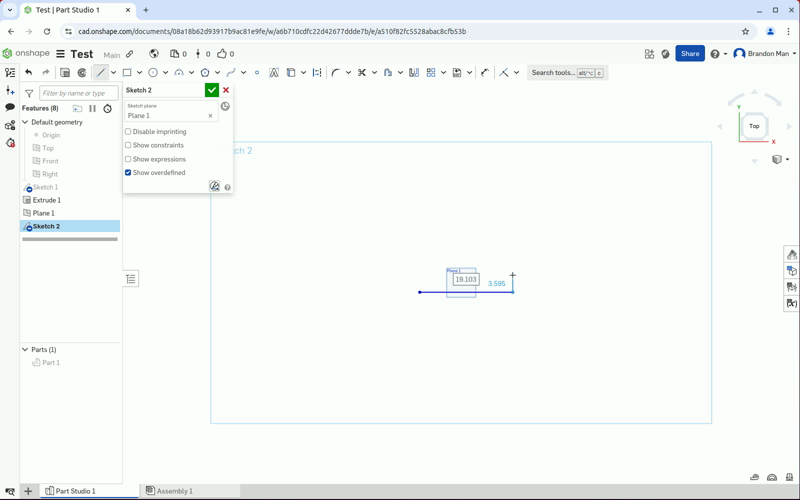
key_down(shift)
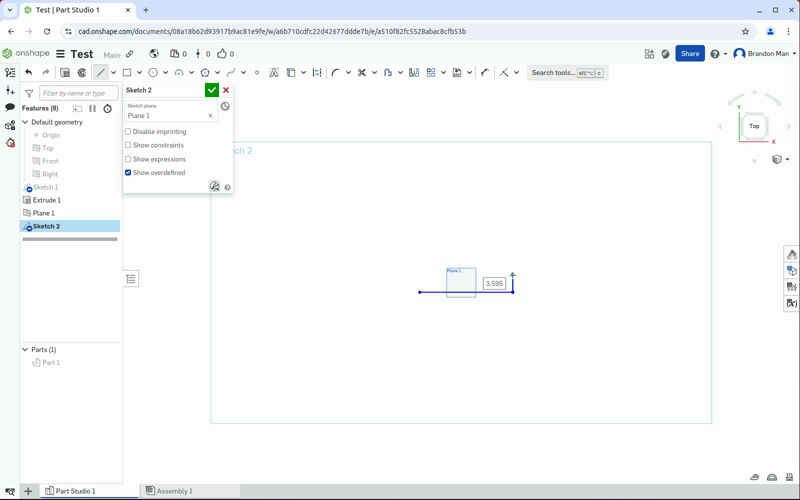
mouse_move(419, 274)
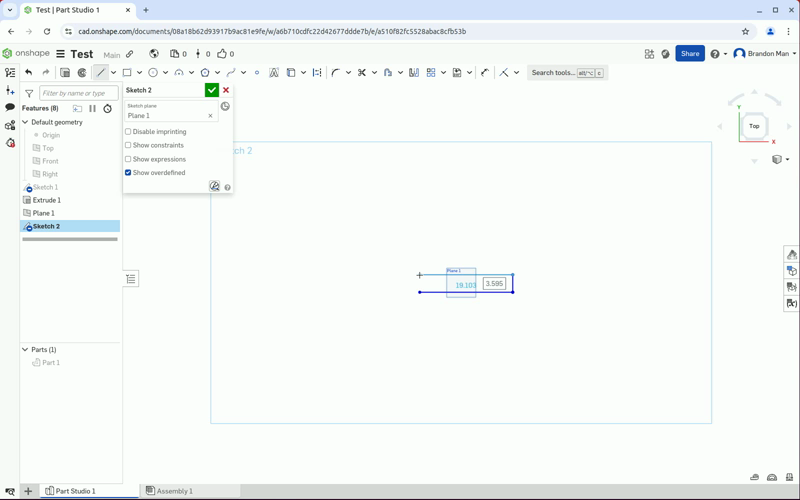
click(419, 274)
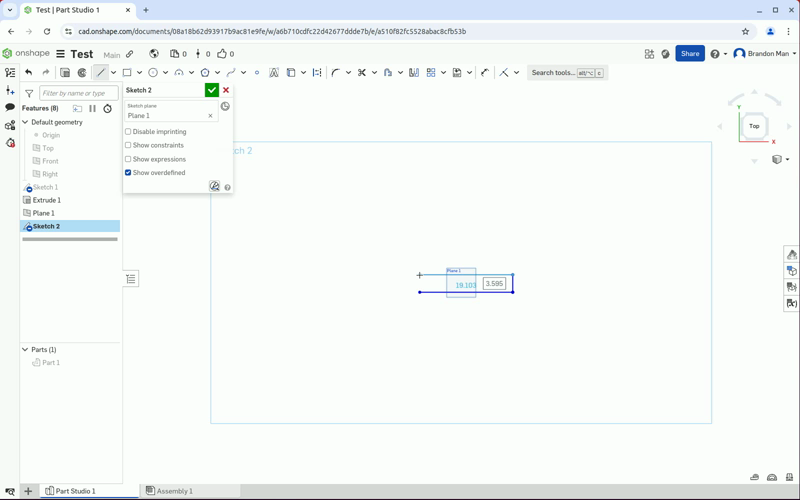
key_up(shift)
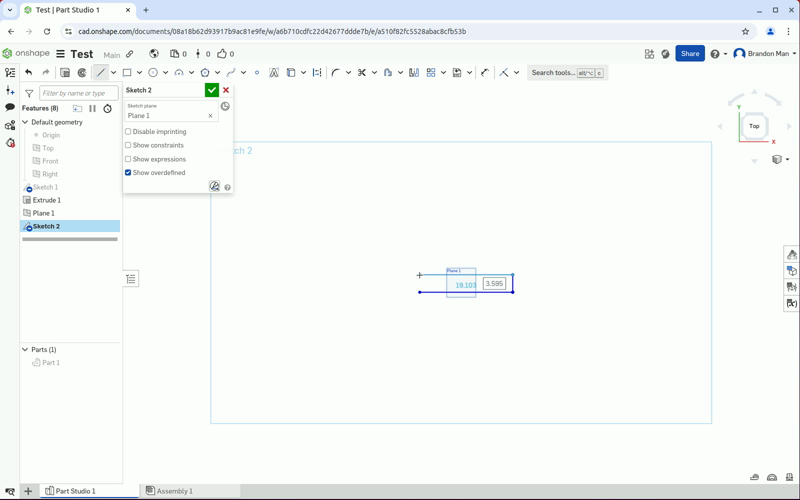
mouse_move(449, 274)
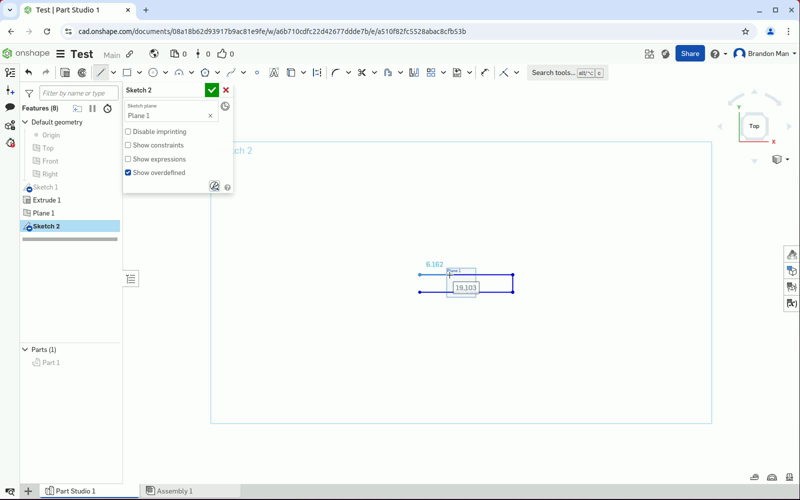
key_down(shift)
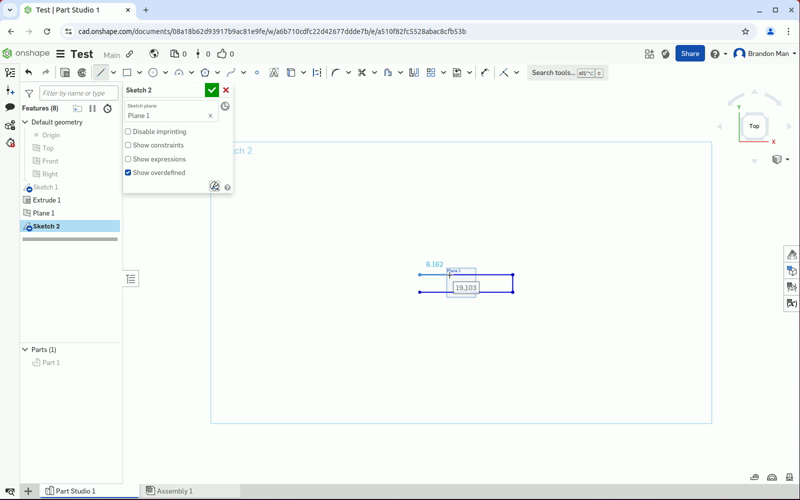
mouse_move(419, 292)
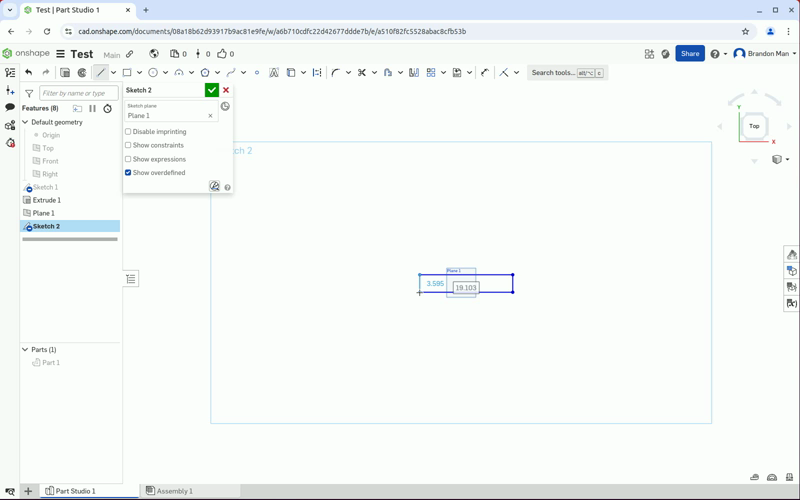
key_up(shift)
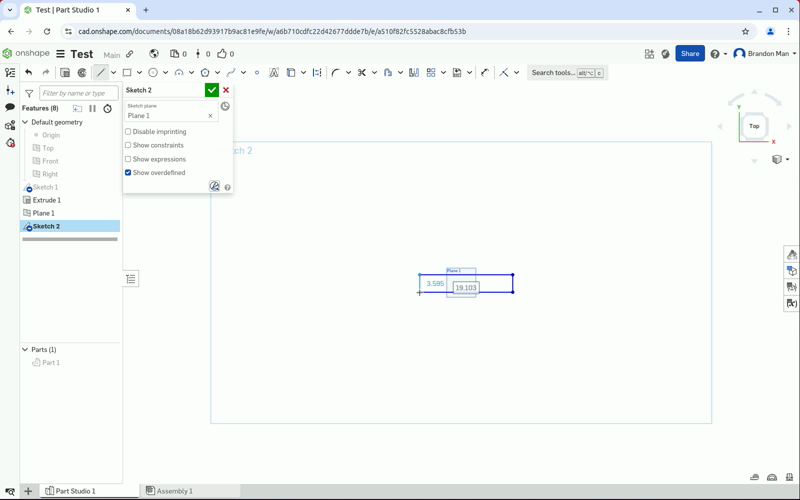
click(419, 292)
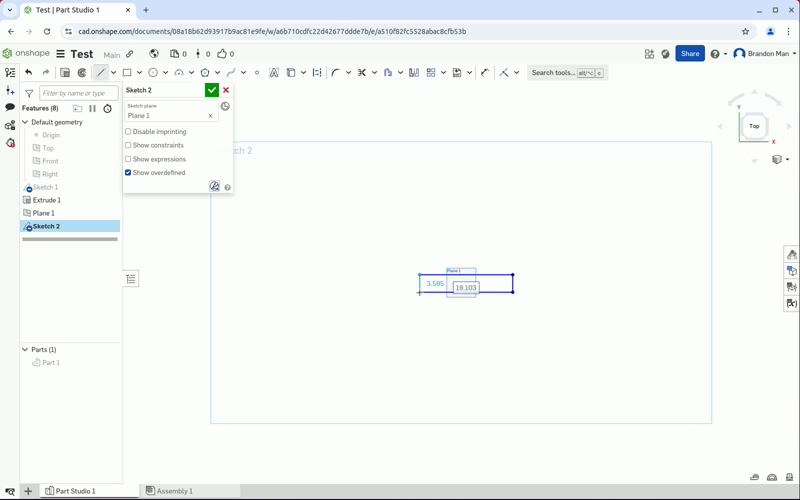
key(esc)
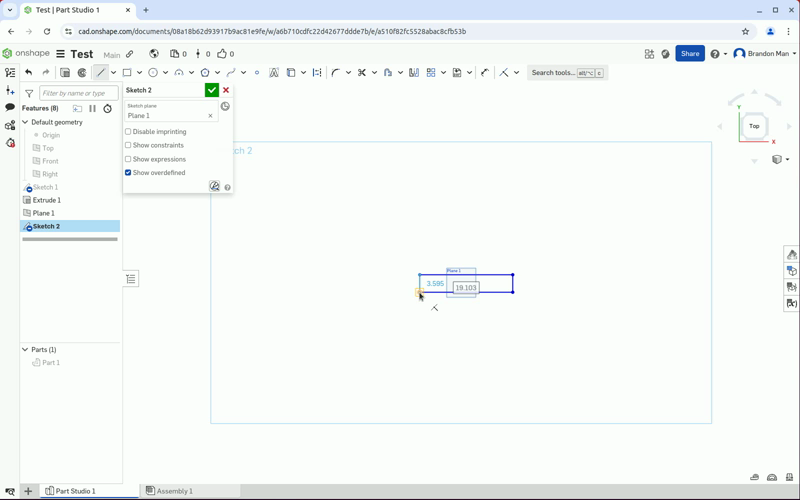
mouse_move(493, 285)
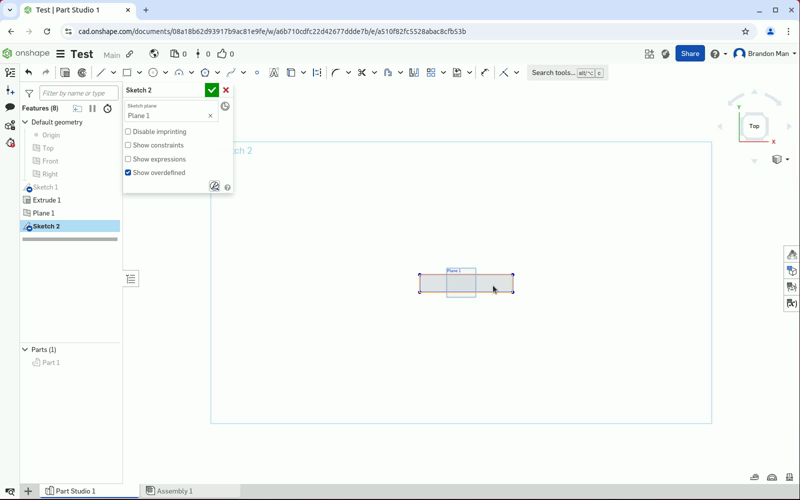
scroll(6)
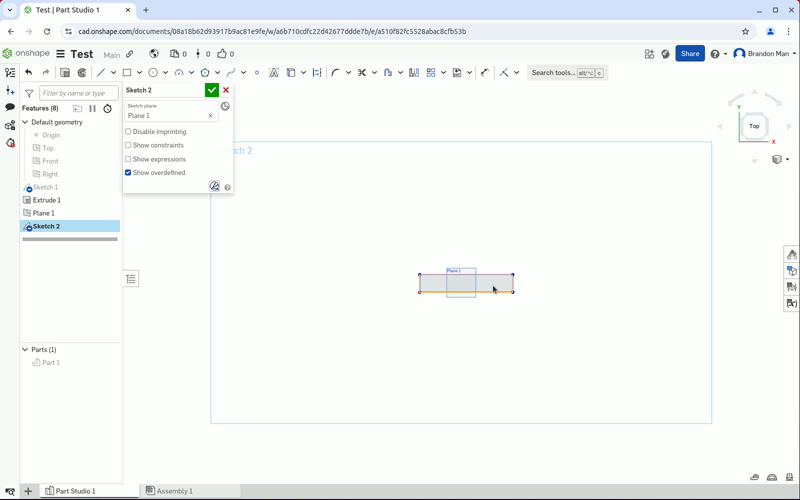
scroll(6)
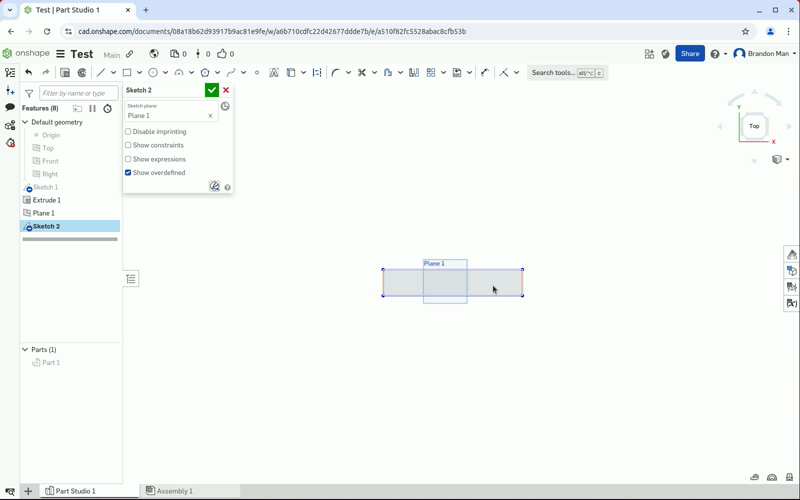
scroll(6)
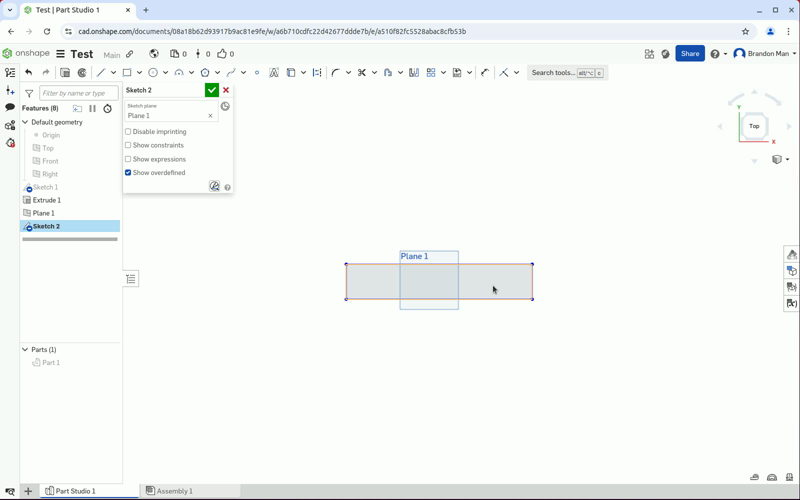
scroll(6)
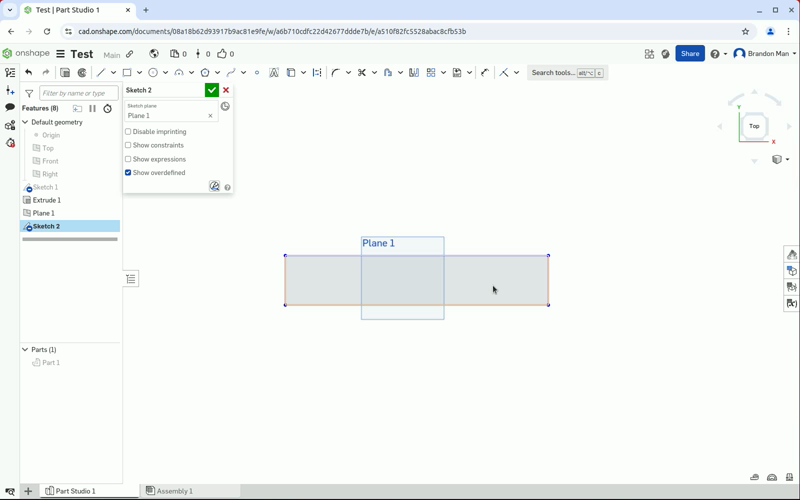
scroll(6)
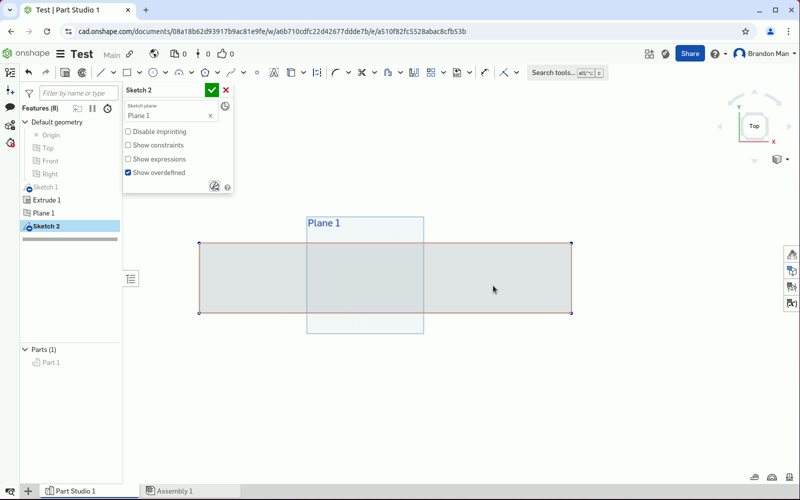
scroll(6)
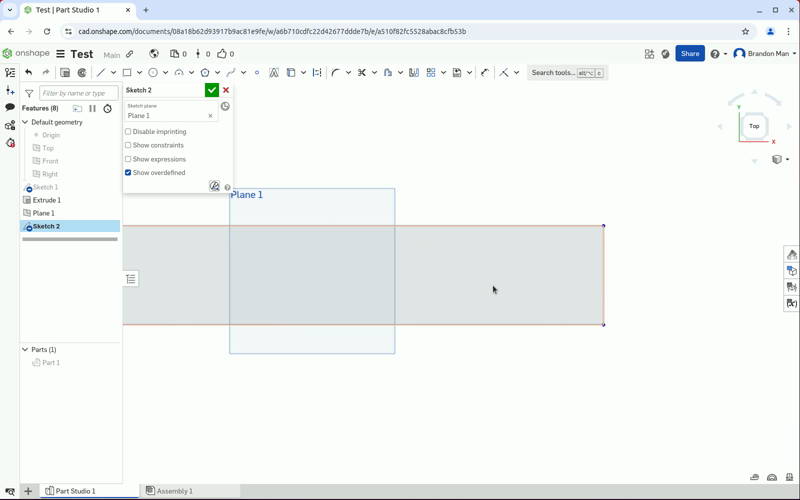
scroll(6)
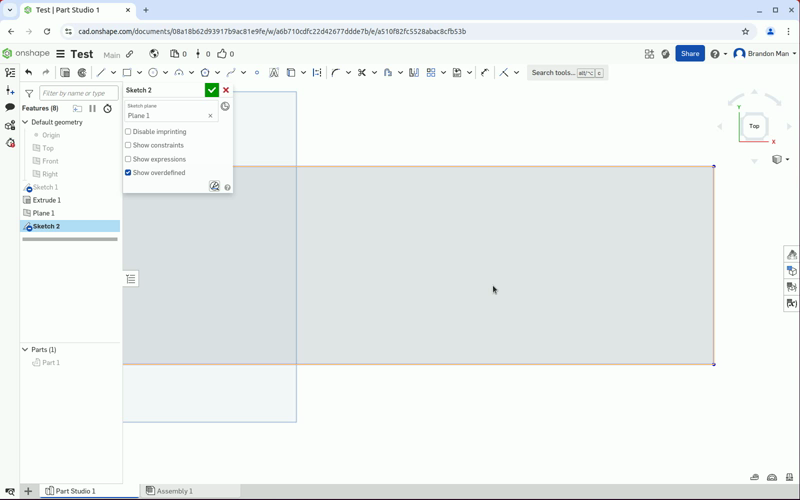
click(493, 285)
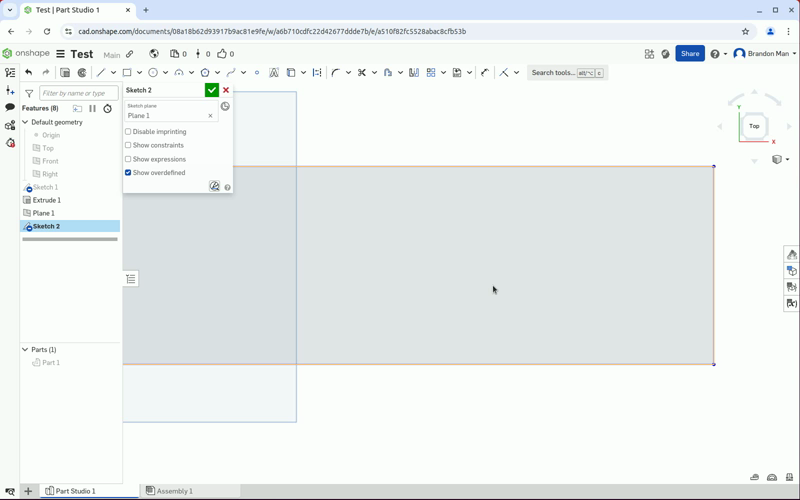
scroll(-6)
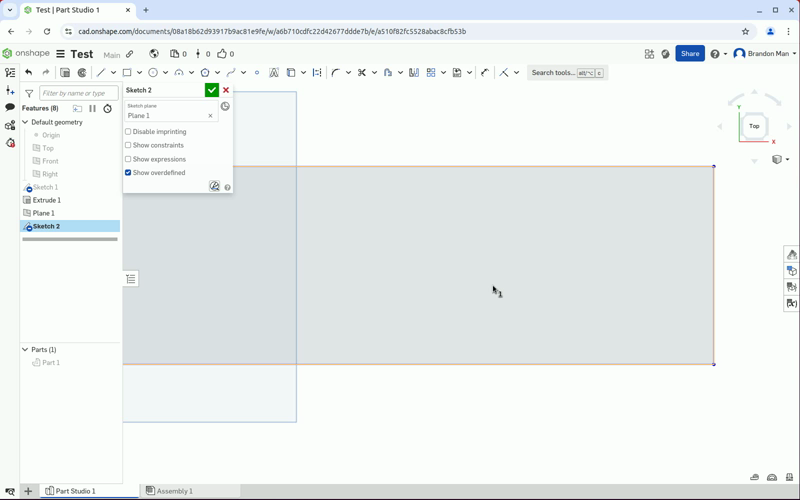
scroll(-6)
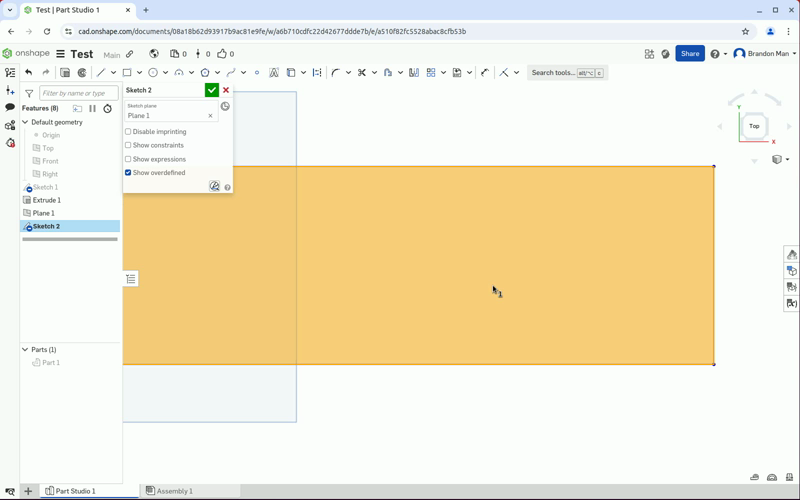
scroll(-6)
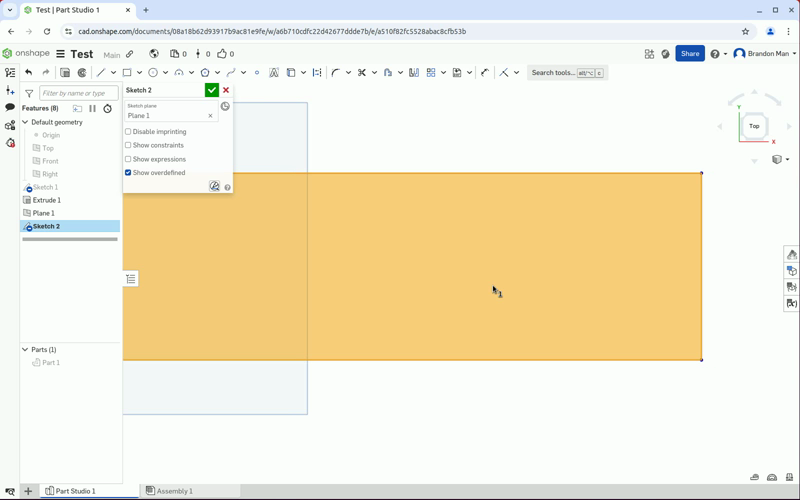
scroll(-6)
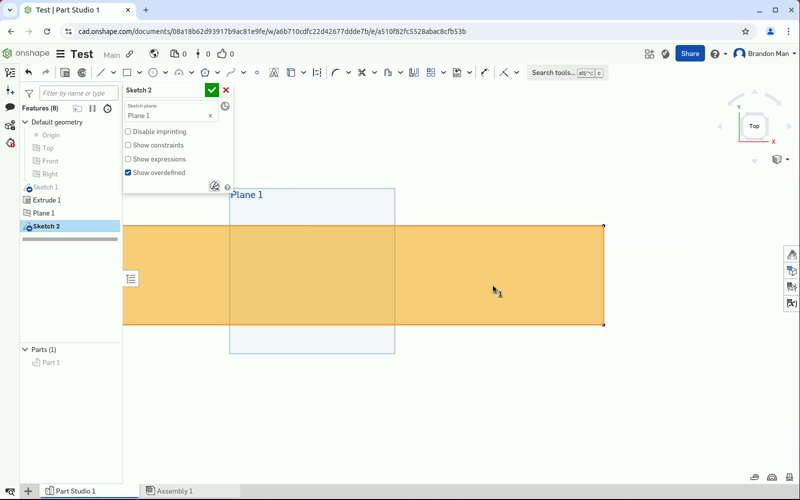
scroll(-6)
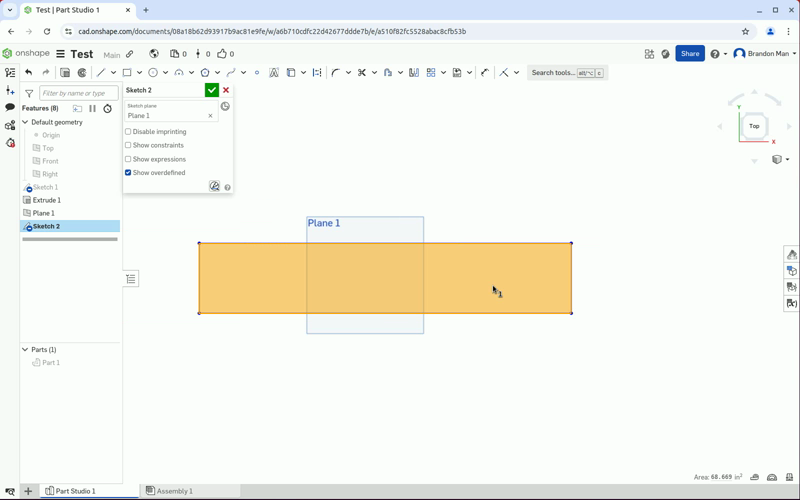
scroll(-6)
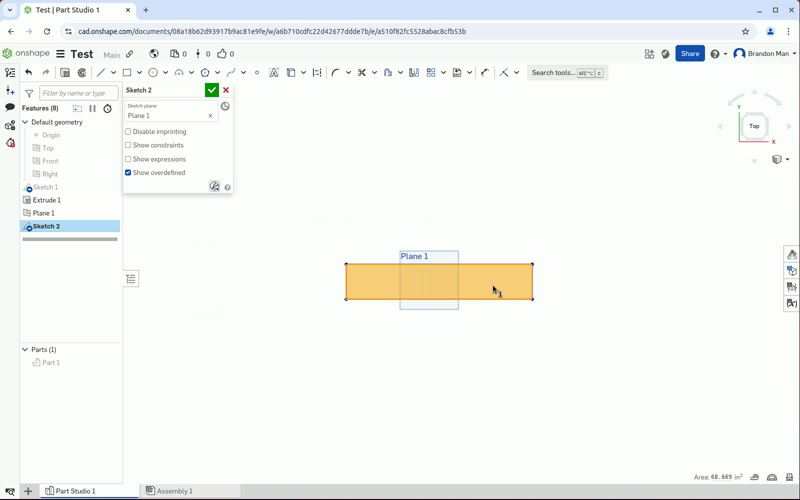
scroll(-6)
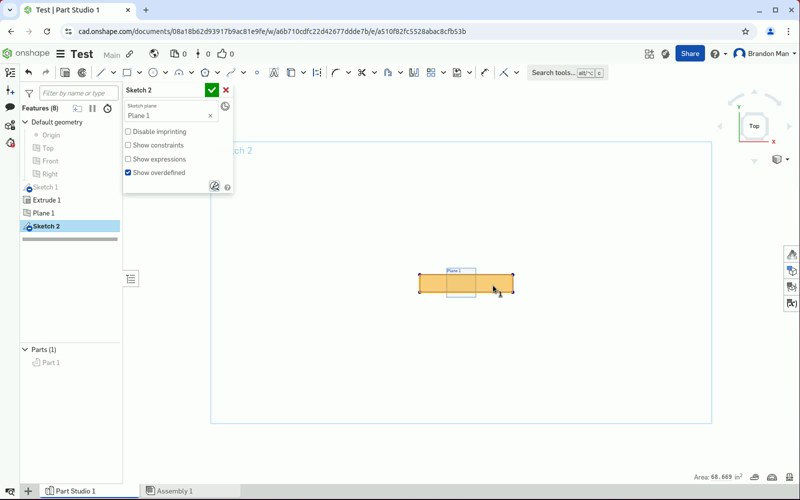
mouse_move(73, 352)
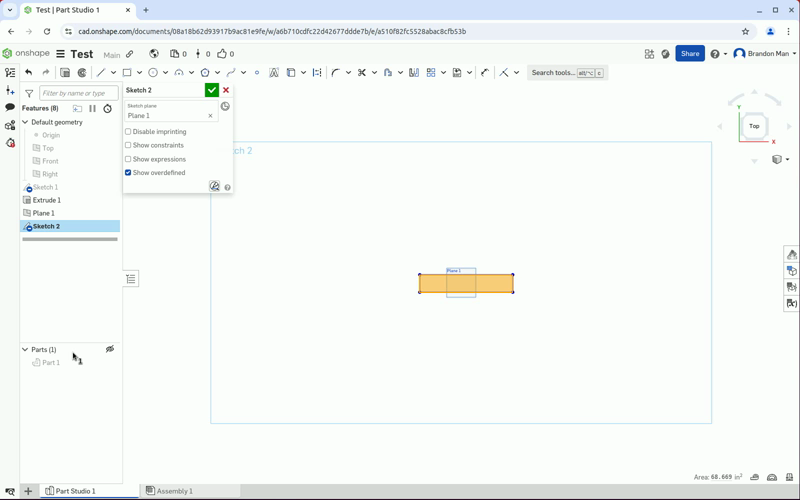
key(shift+y)
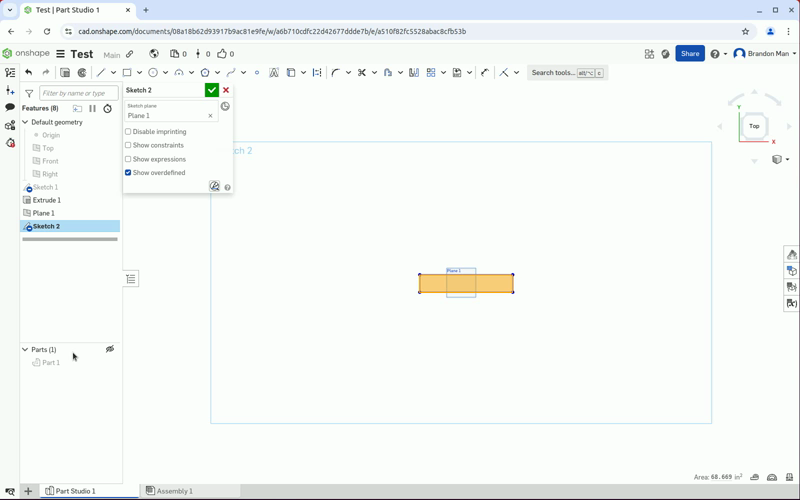
key(shift+e)
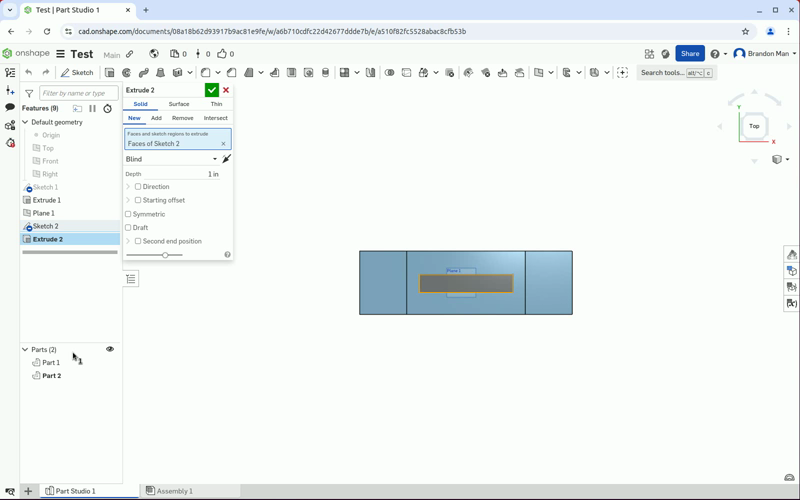
mouse_move(143, 106)
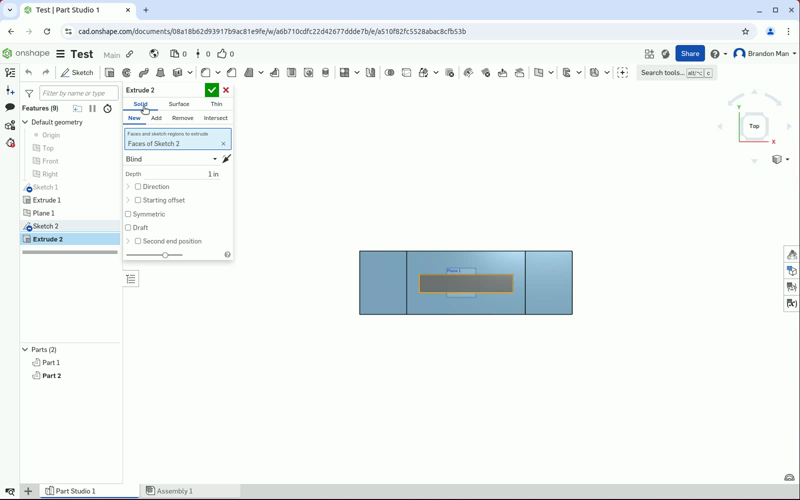
click(143, 106)
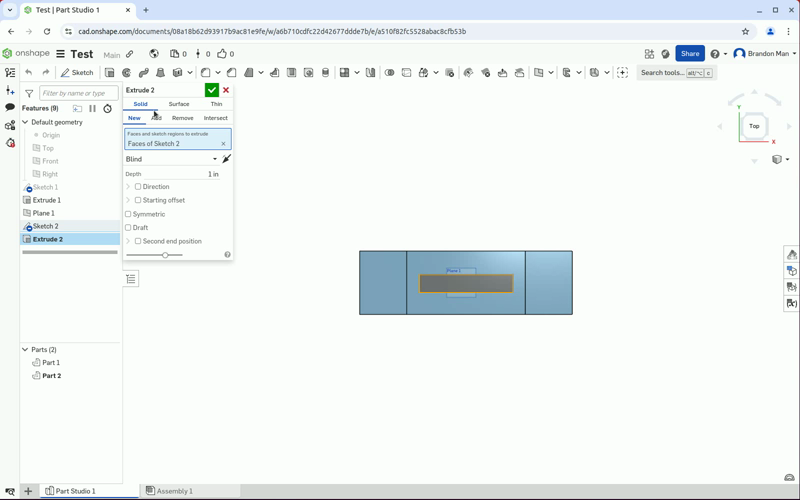
mouse_move(186, 120)
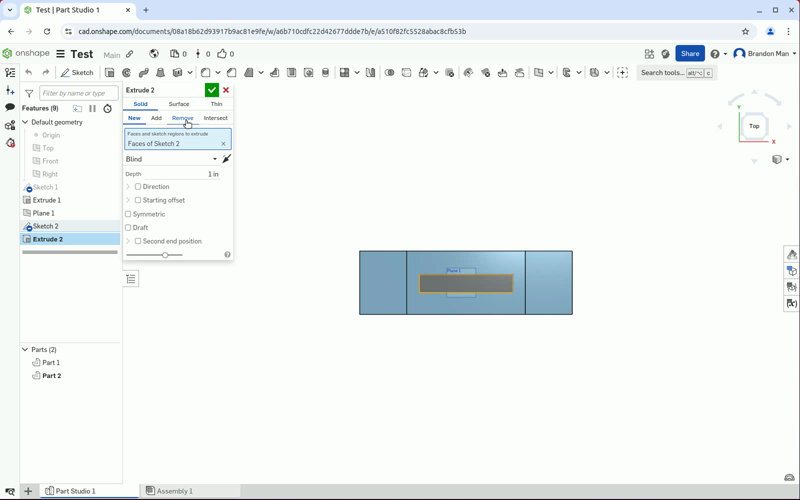
click(186, 120)
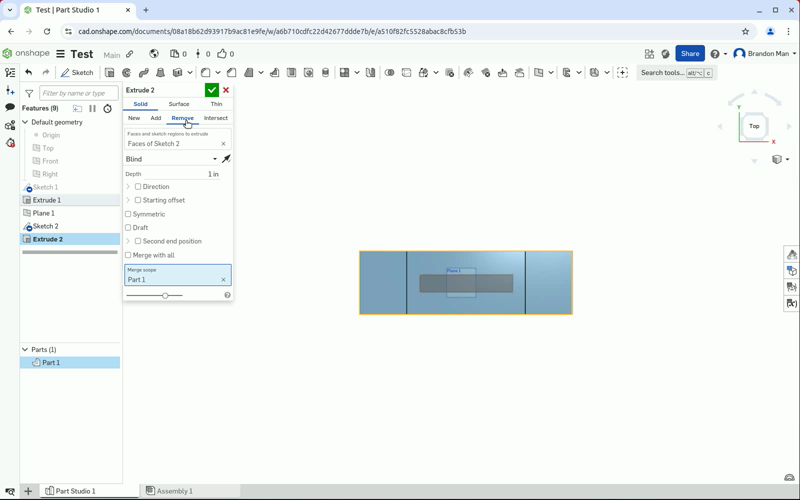
key(tab, 4)
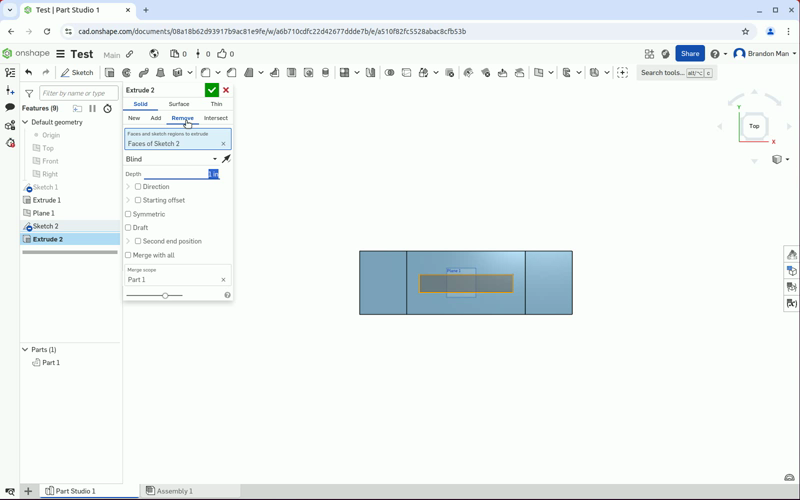
text(2.889)
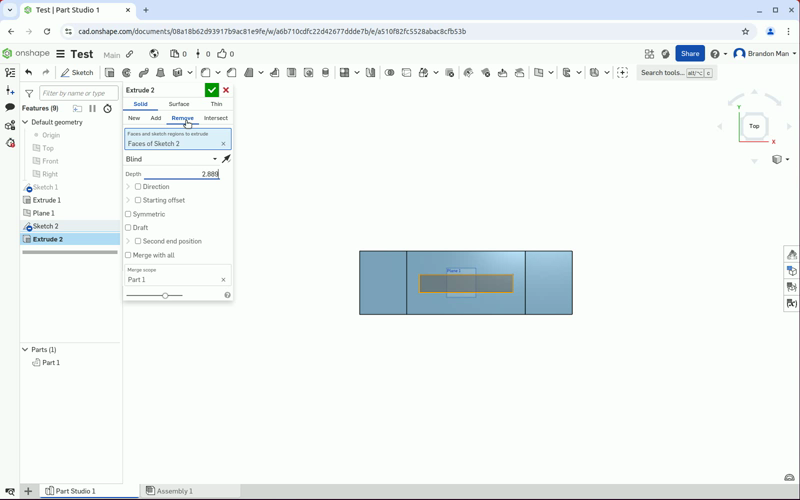
key(tab, 6)
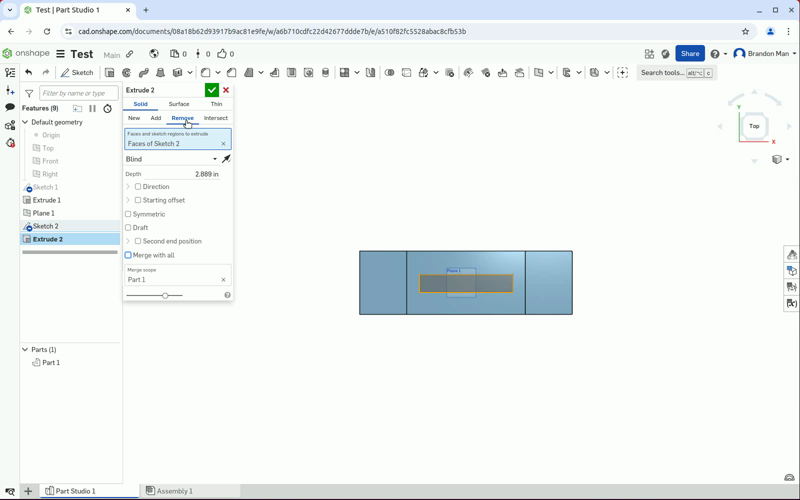
key(space)
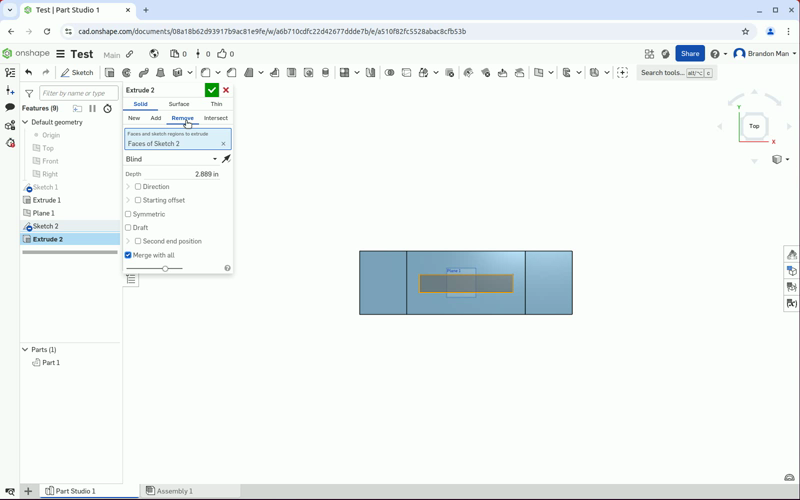
key(enter)
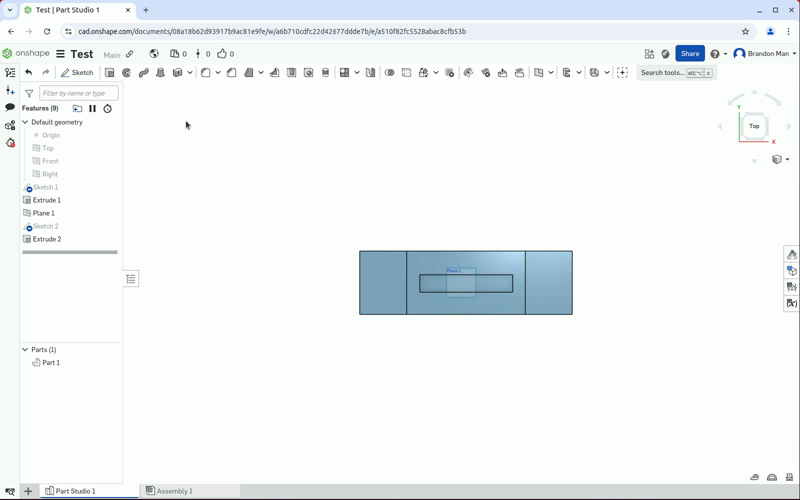
key(shift+h)
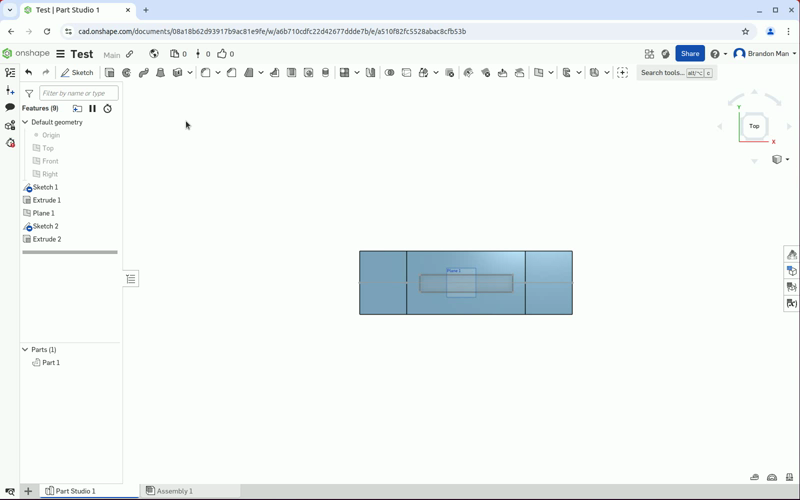
key(shift+h)
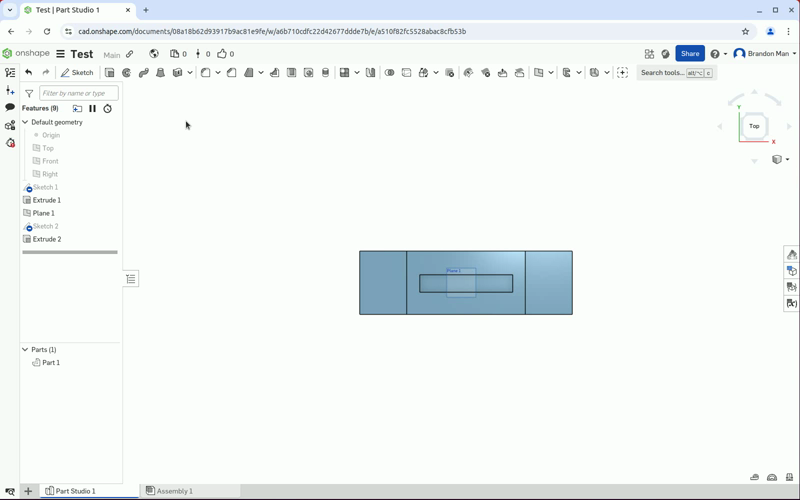
mouse_move(73, 189)
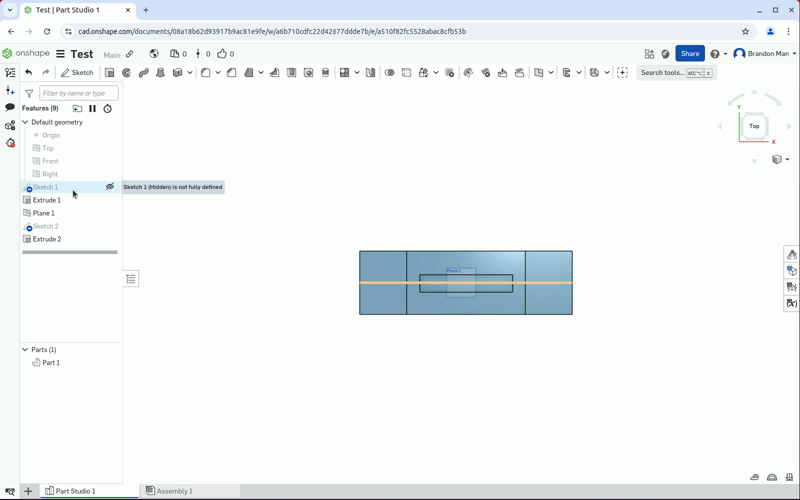
click(73, 189)
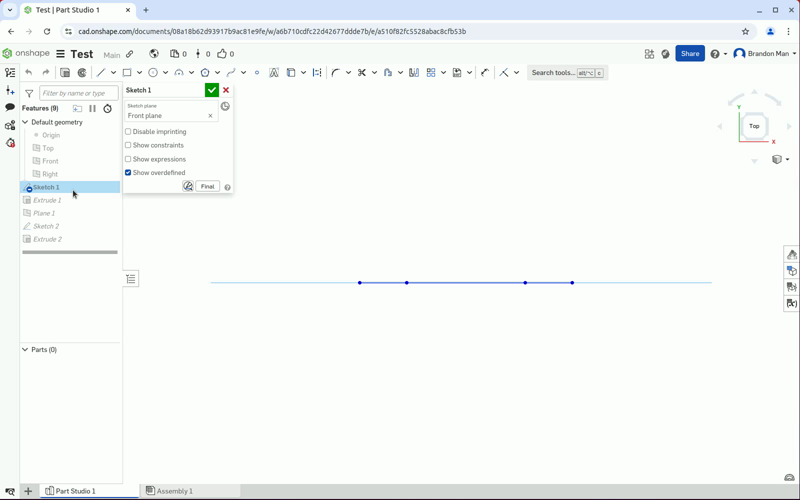
mouse_move(229, 92)
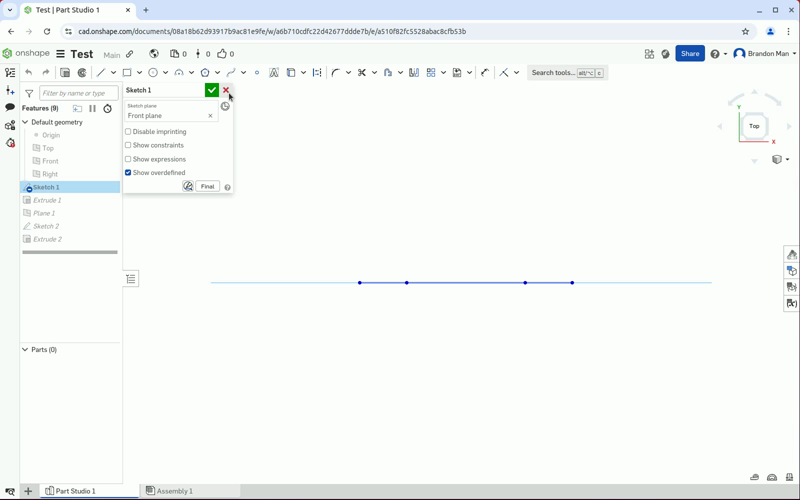
click(229, 92)
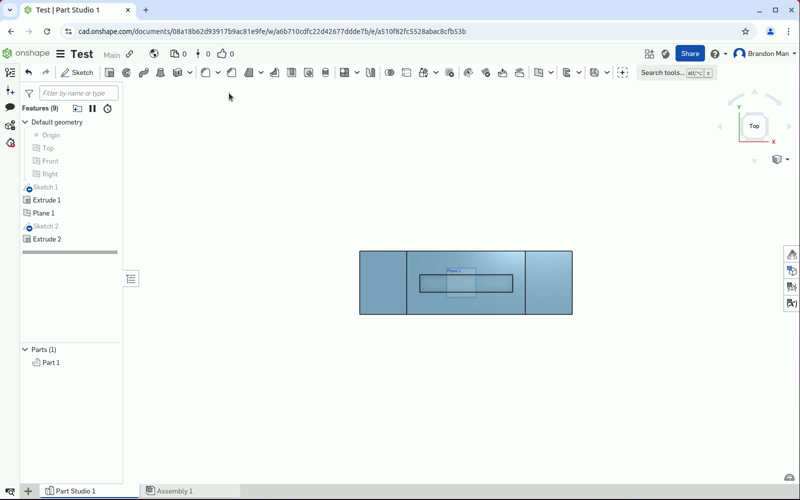
mouse_move(541, 75)
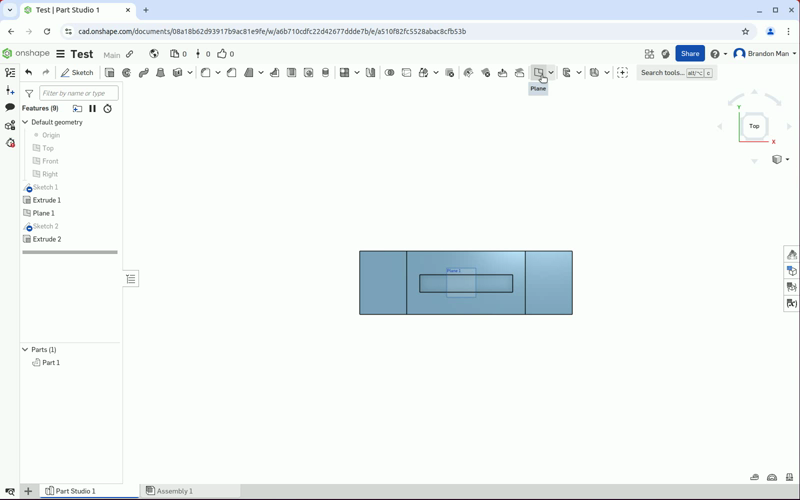
click(541, 75)
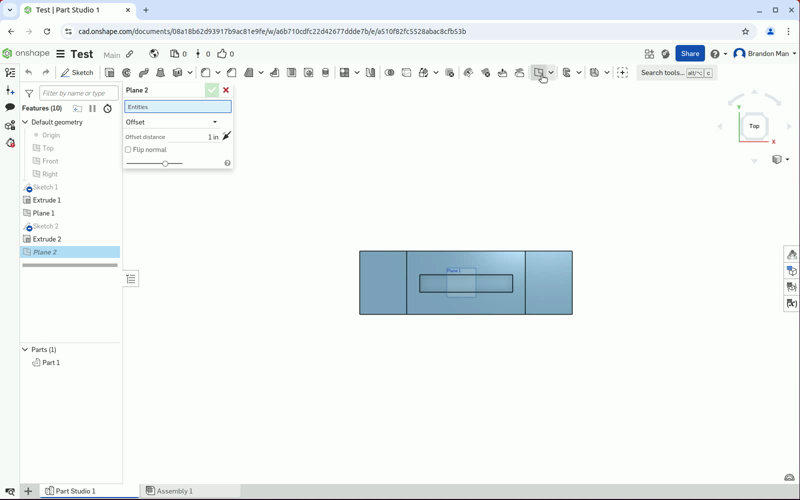
mouse_move(73, 150)
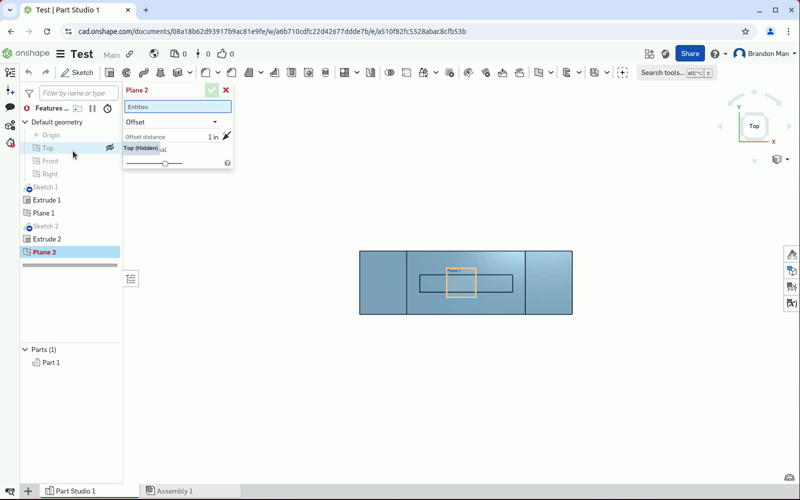
click(73, 150)
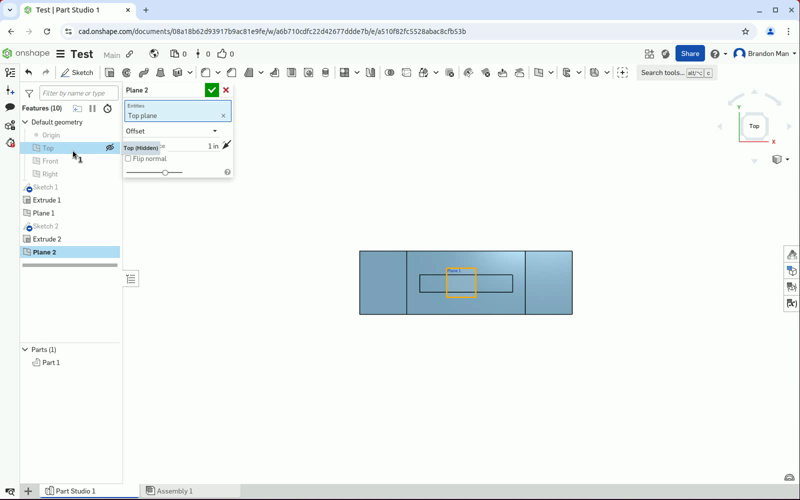
key(tab, 2)
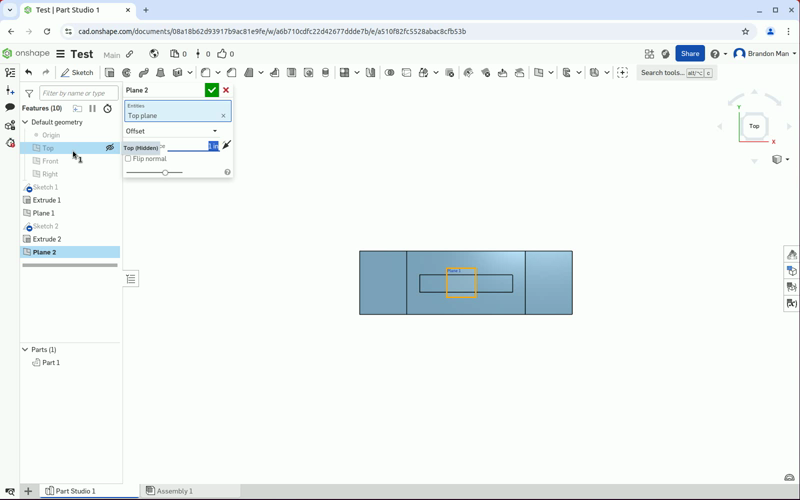
text(1.695)
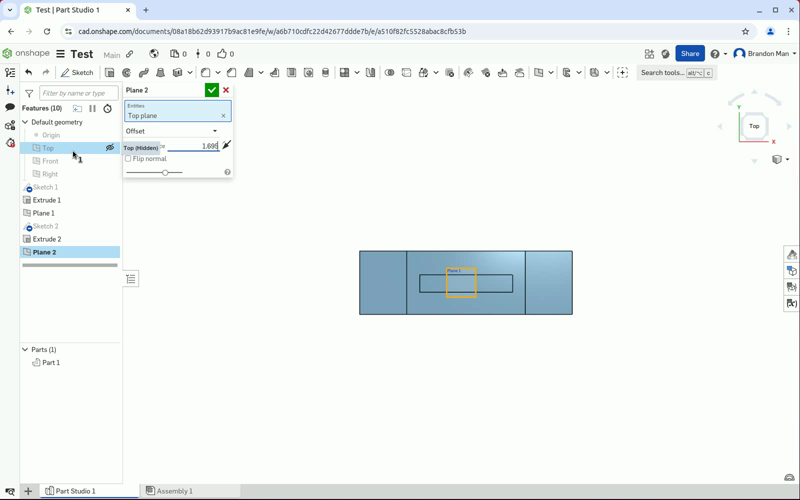
key(enter, 2)
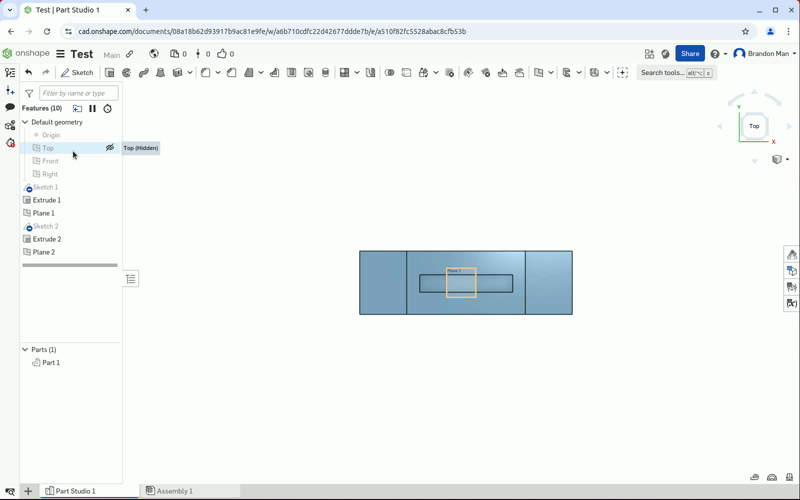
key(shift+s)
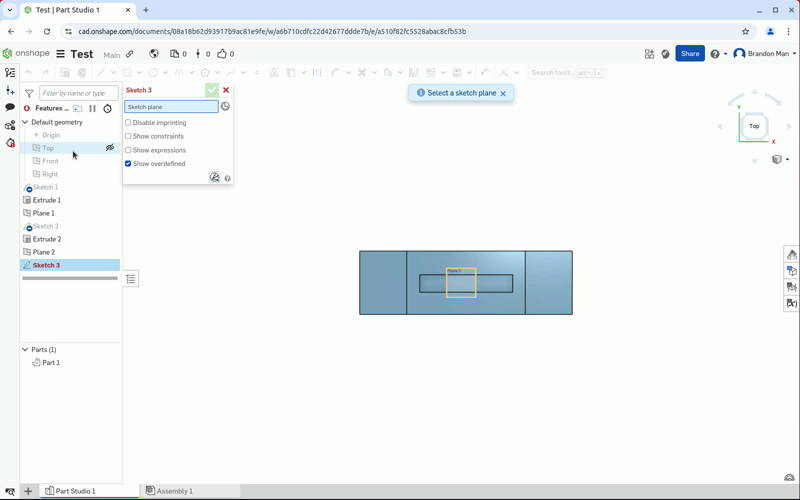
mouse_move(73, 254)
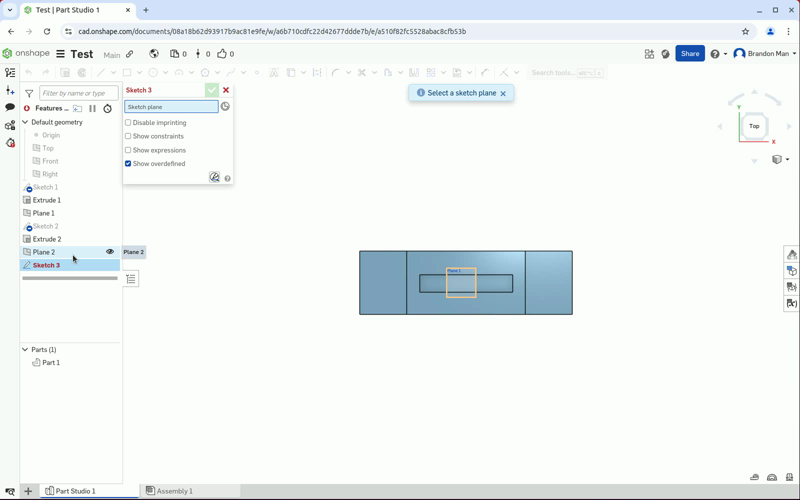
click(73, 254)
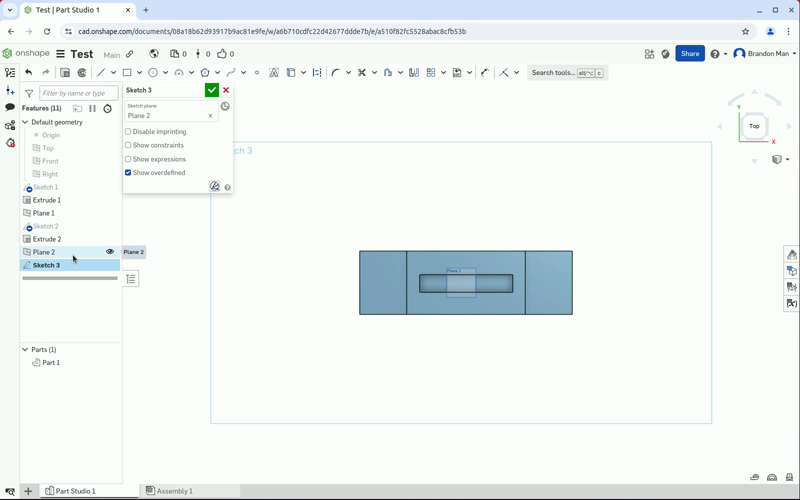
mouse_move(73, 352)
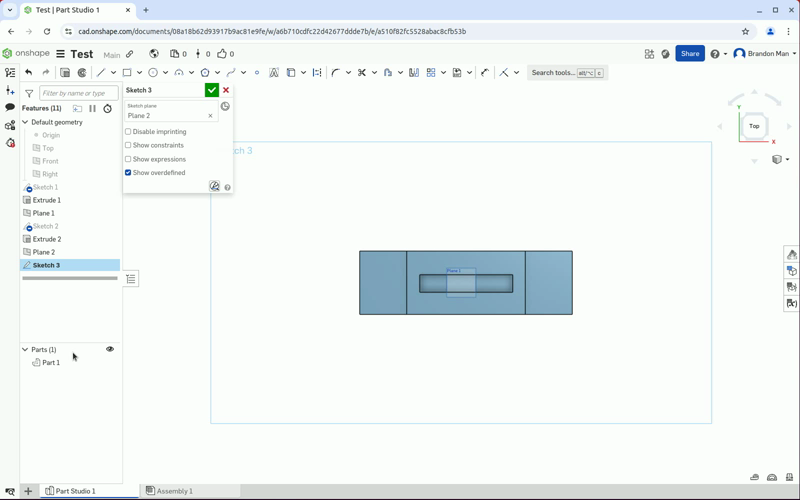
key(y)
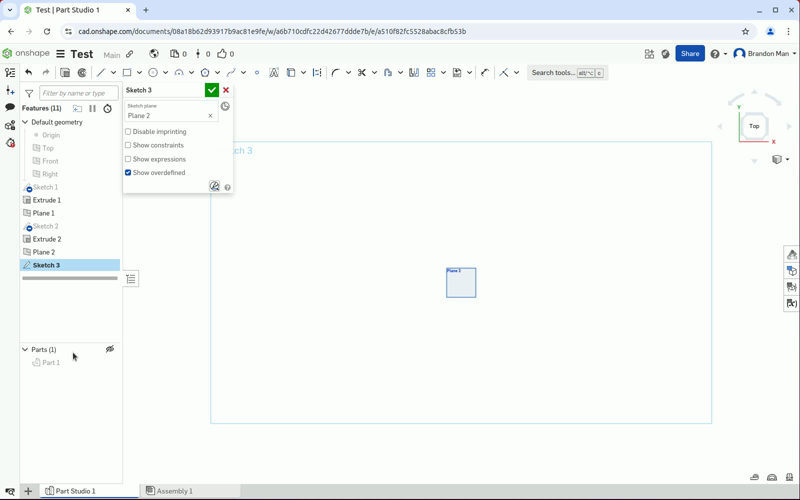
key(l)
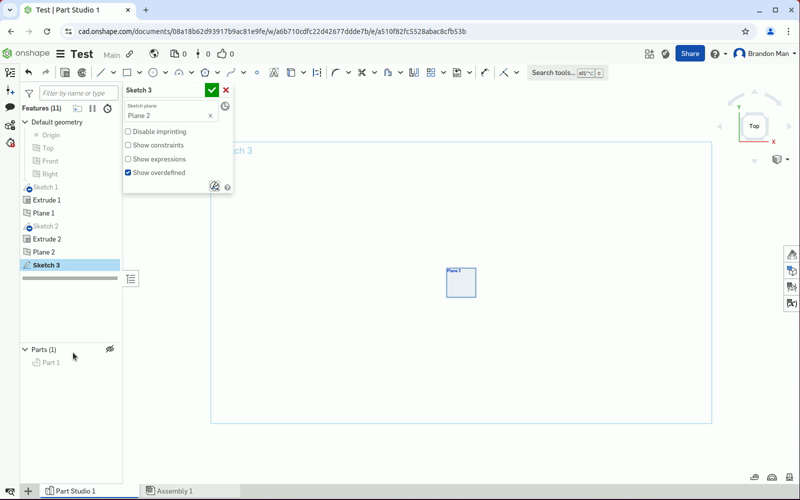
key_down(shift)
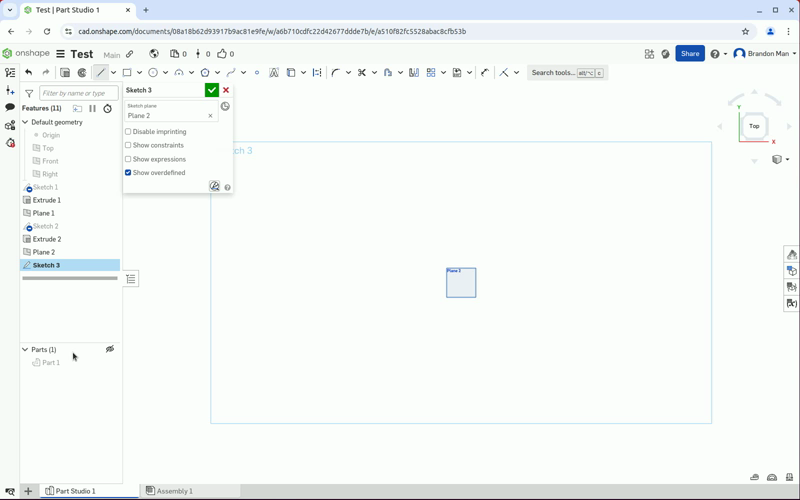
mouse_move(419, 292)
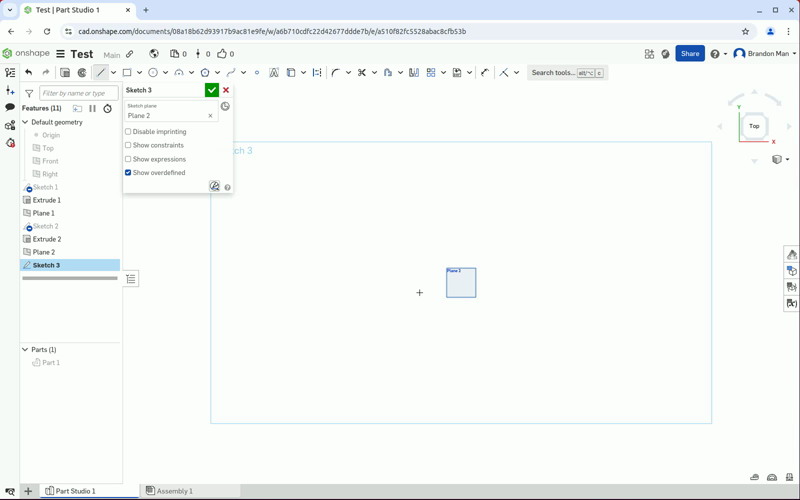
click(419, 292)
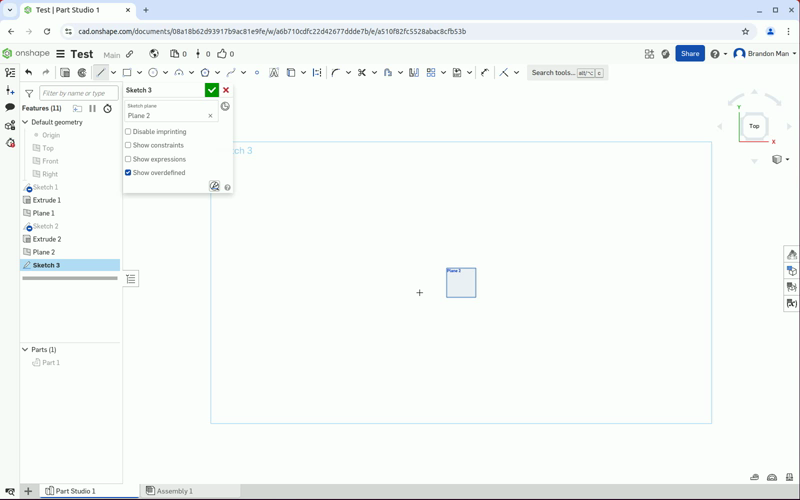
key_up(shift)
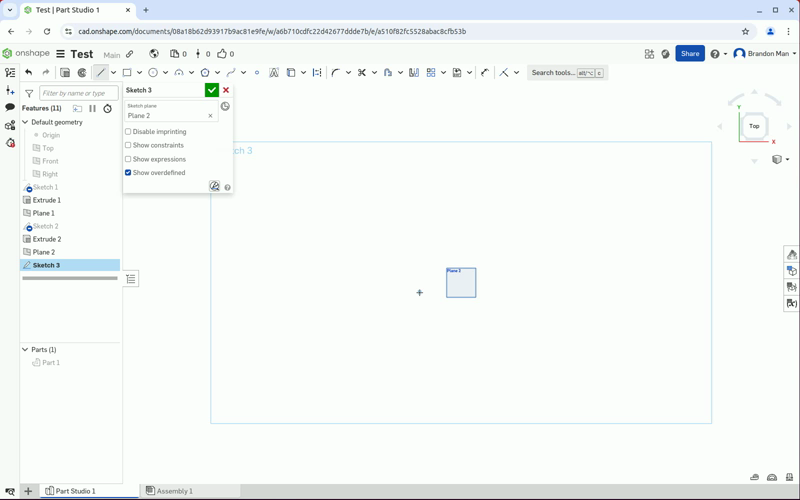
key_down(shift)
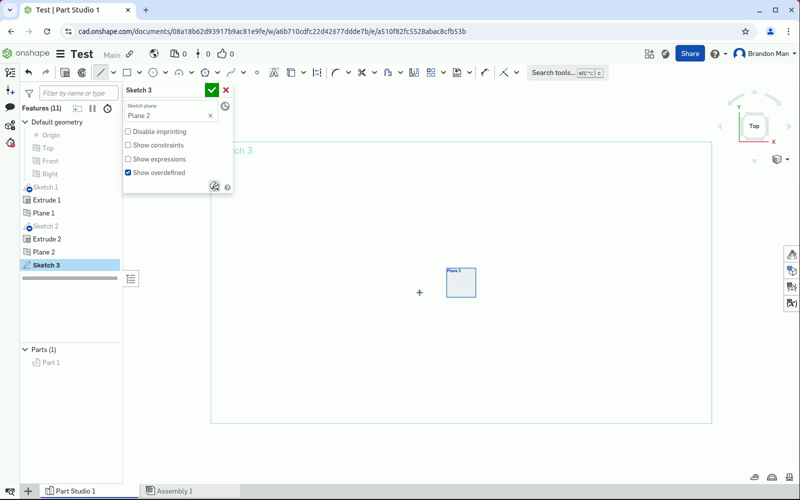
mouse_move(449, 292)
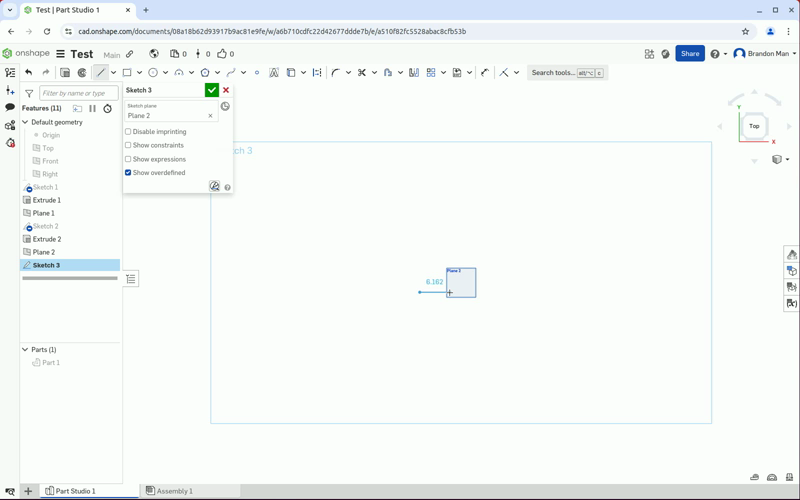
mouse_move(438, 292)
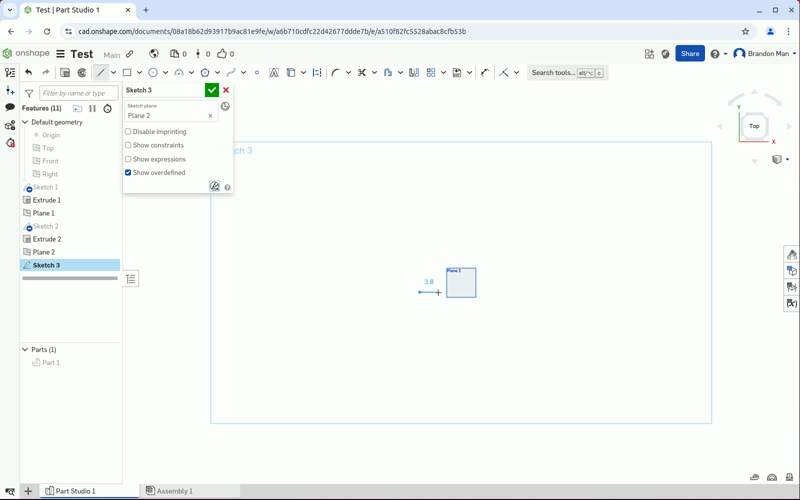
click(438, 292)
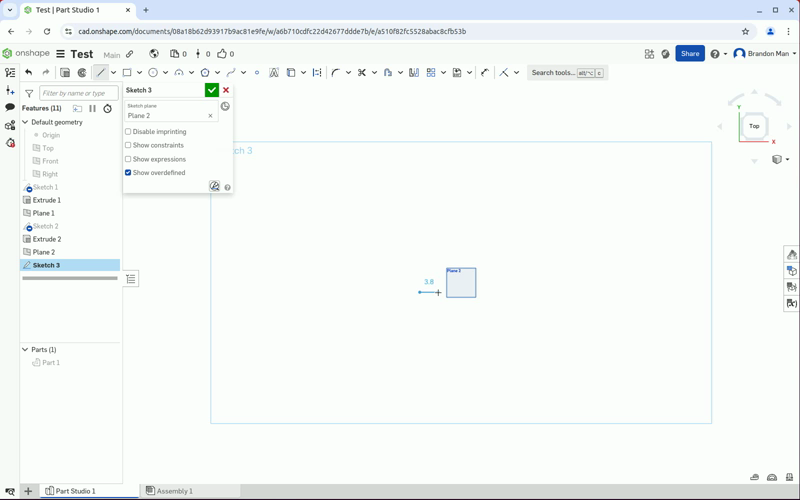
key_up(shift)
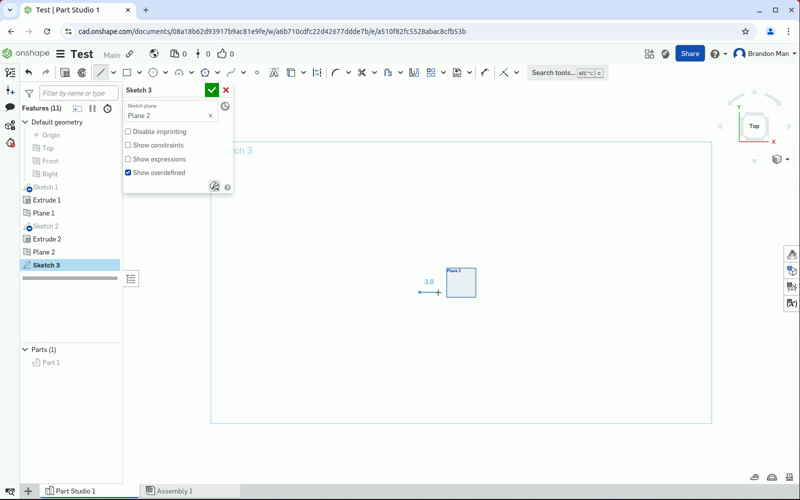
key_down(shift)
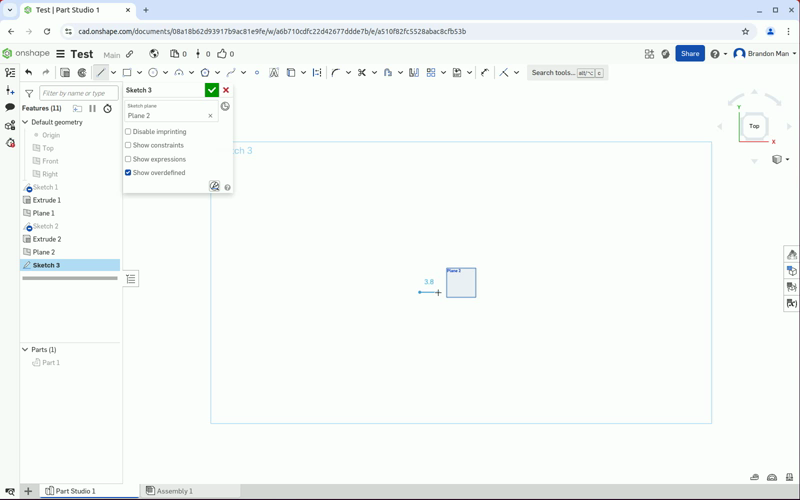
mouse_move(468, 292)
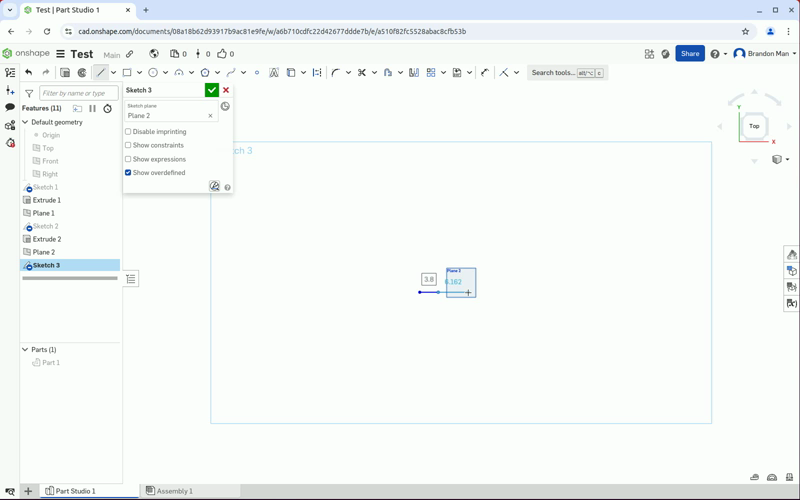
mouse_move(438, 273)
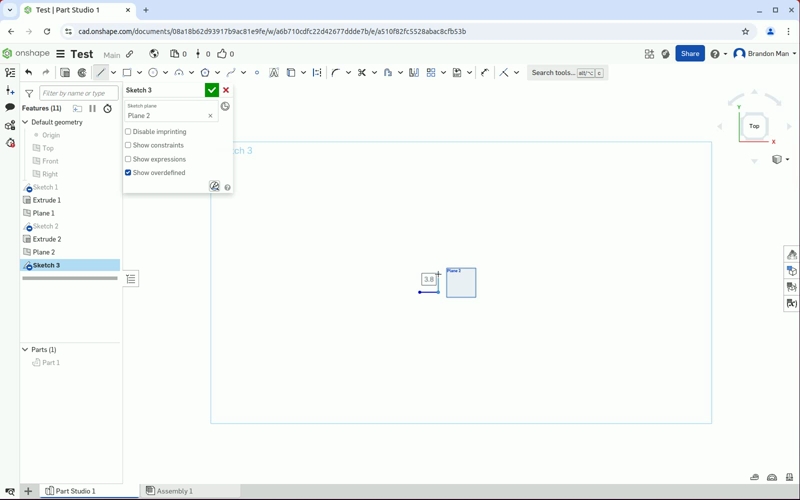
click(438, 273)
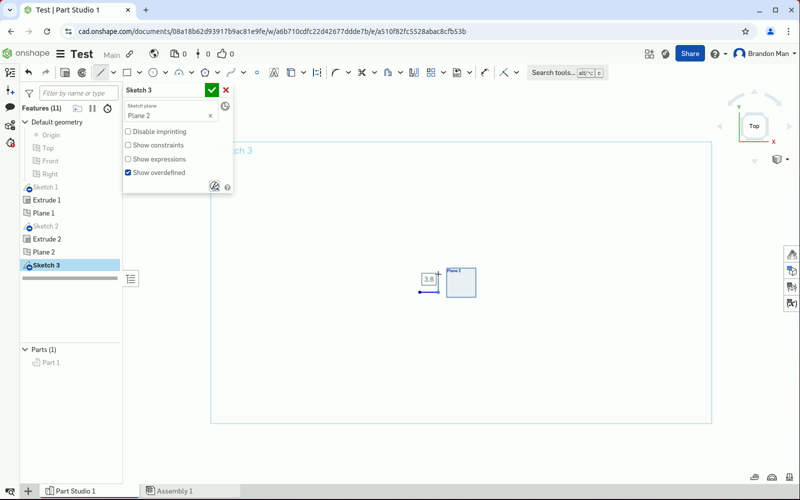
key_up(shift)
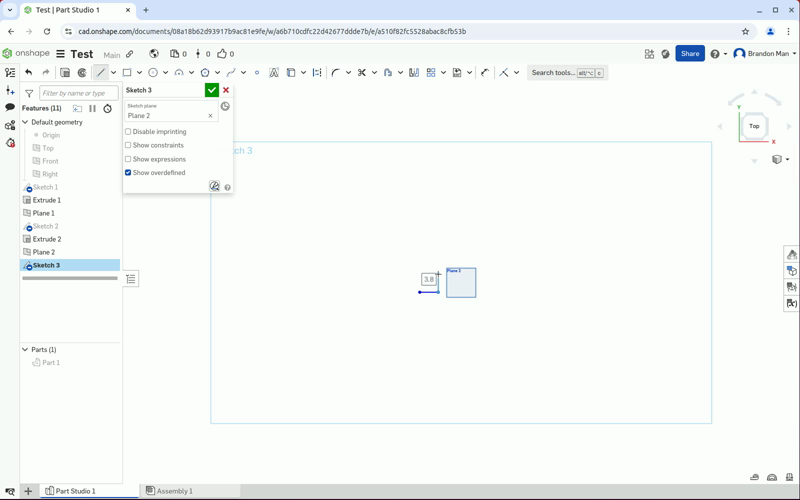
key_down(shift)
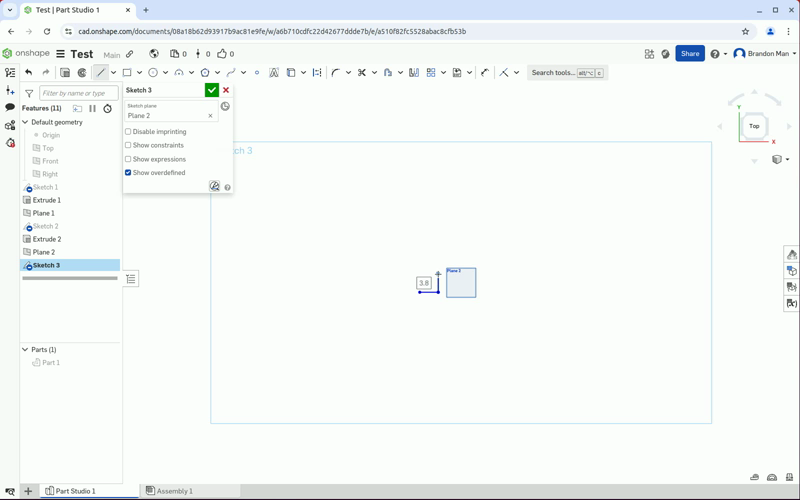
mouse_move(468, 273)
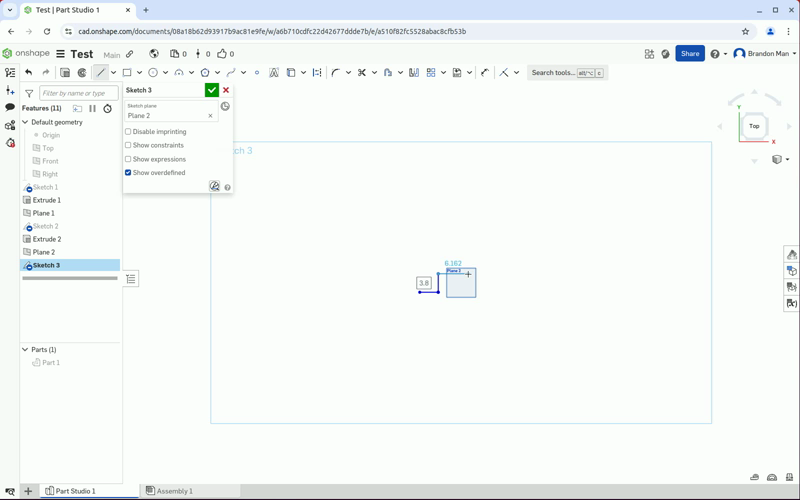
mouse_move(419, 273)
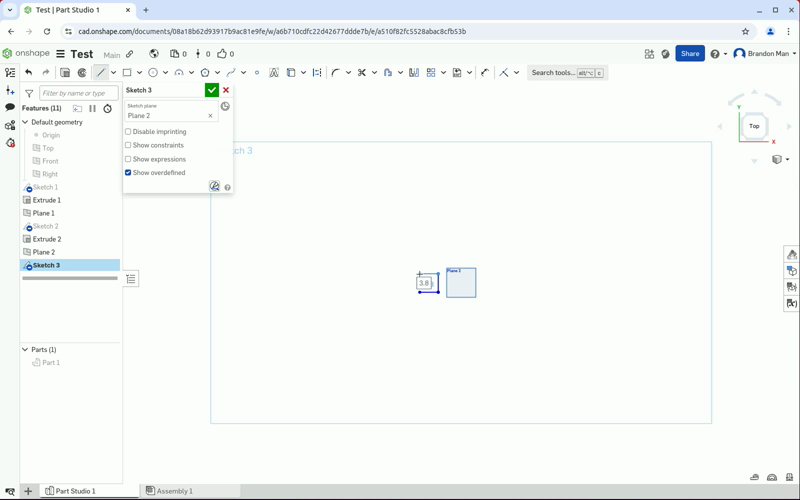
click(419, 273)
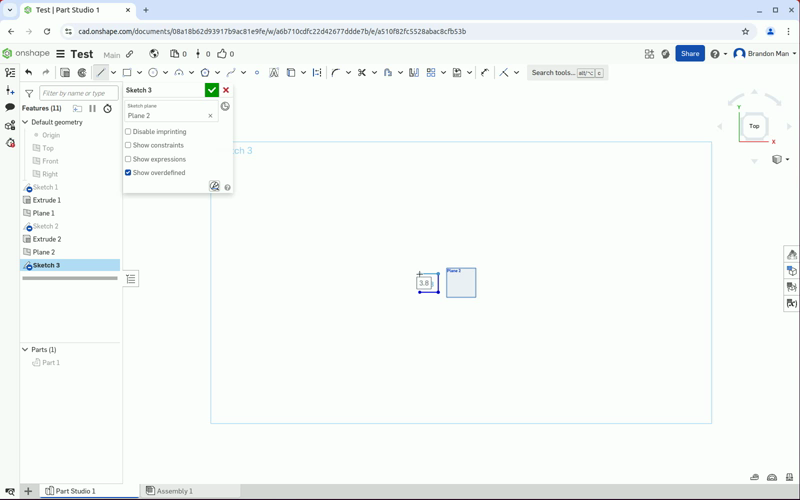
key_up(shift)
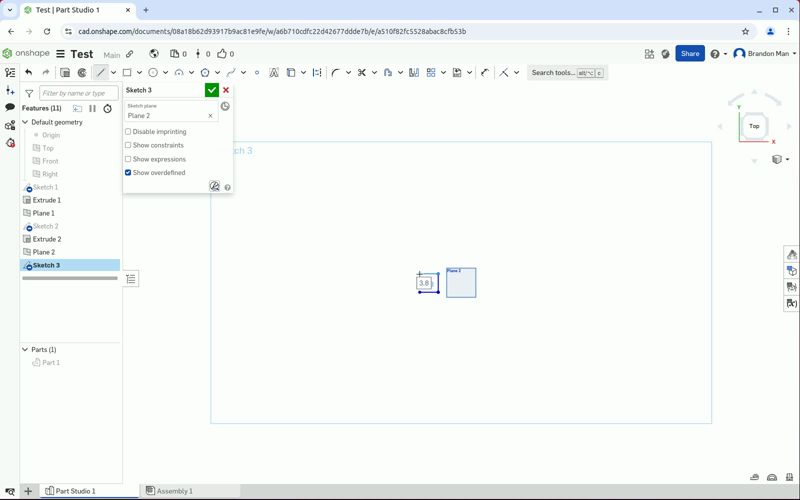
mouse_move(449, 273)
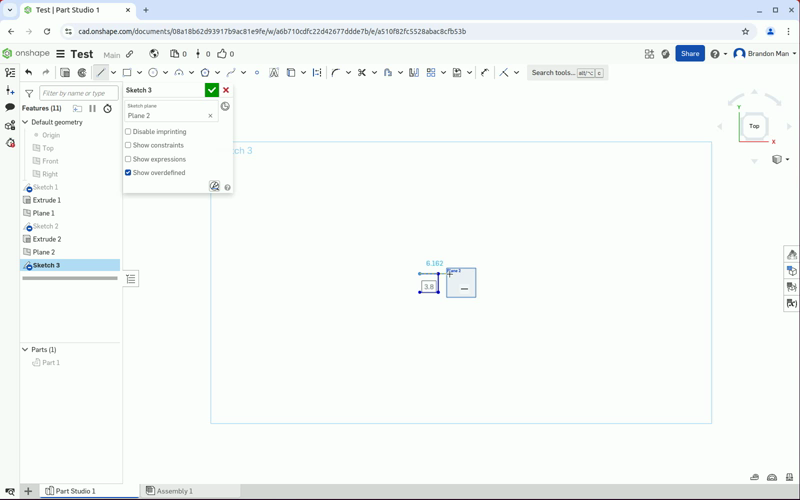
key_down(shift)
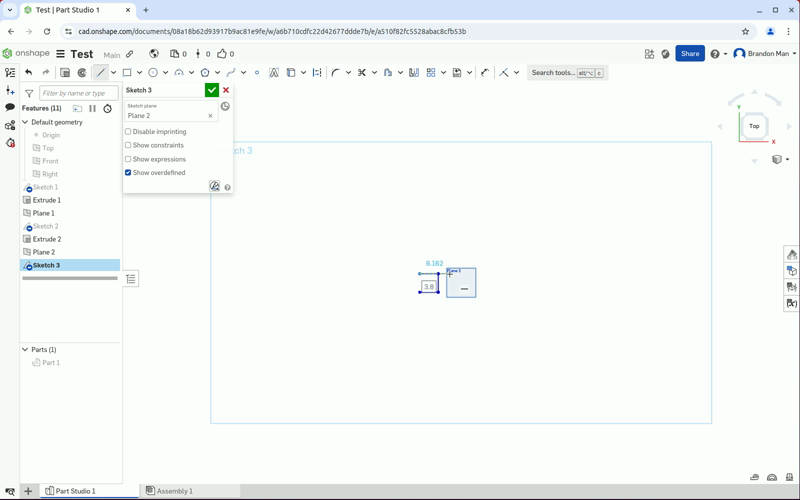
mouse_move(419, 292)
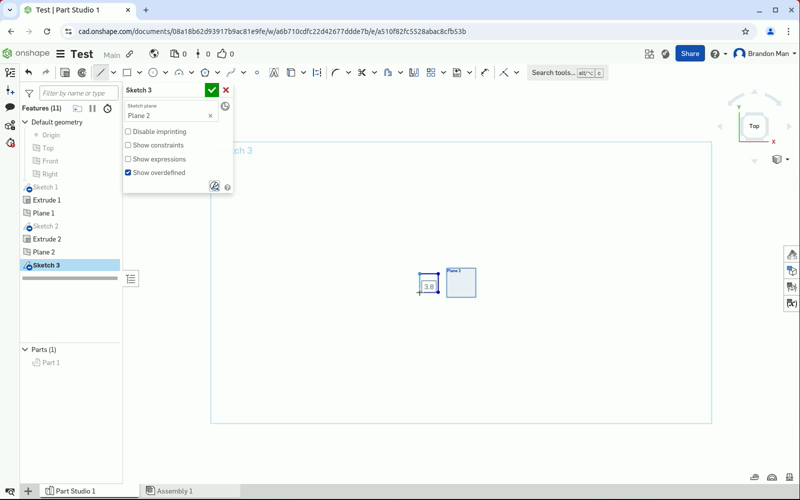
key_up(shift)
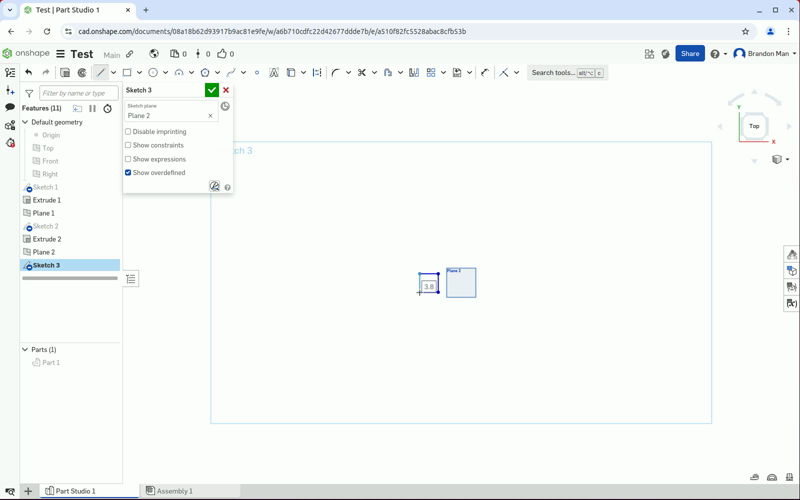
click(419, 292)
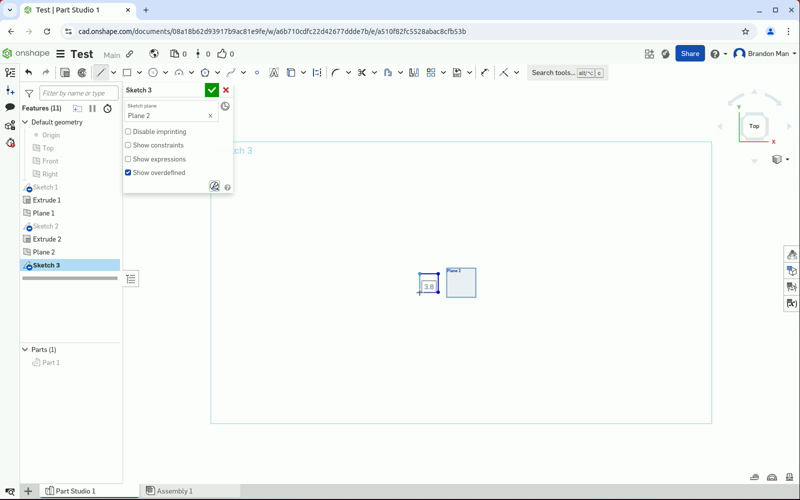
key(esc)
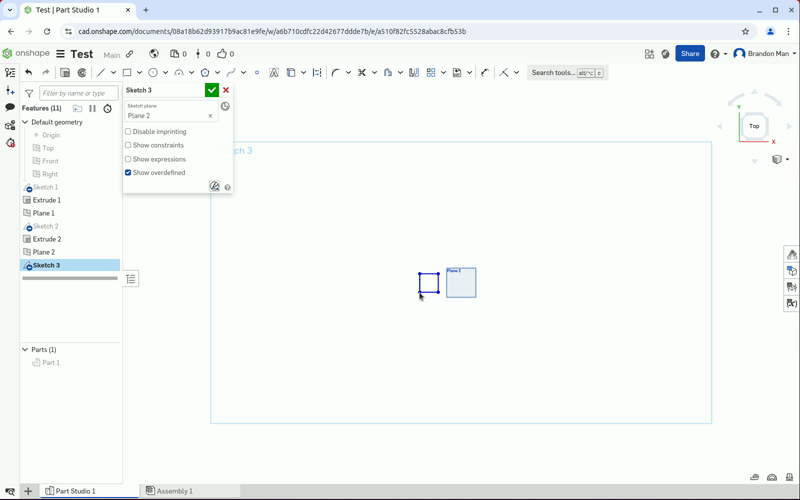
mouse_move(434, 274)
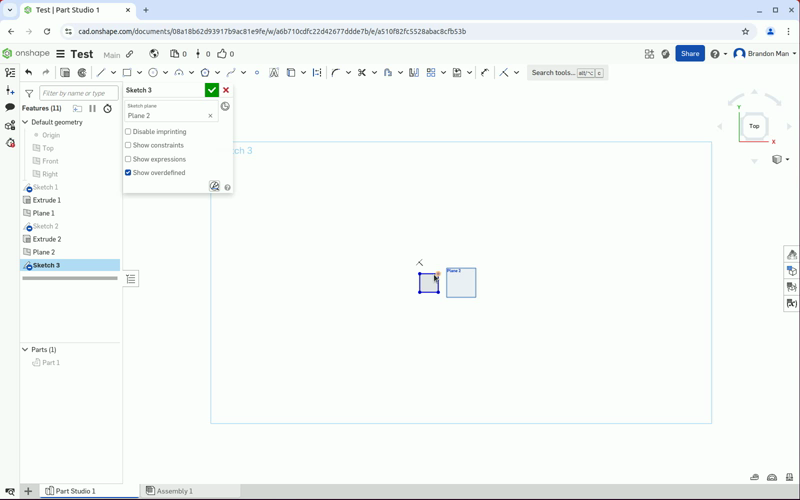
scroll(6)
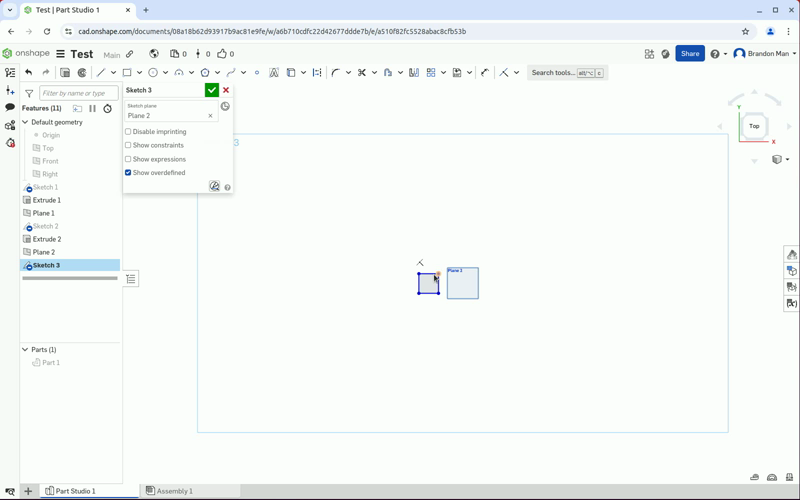
scroll(6)
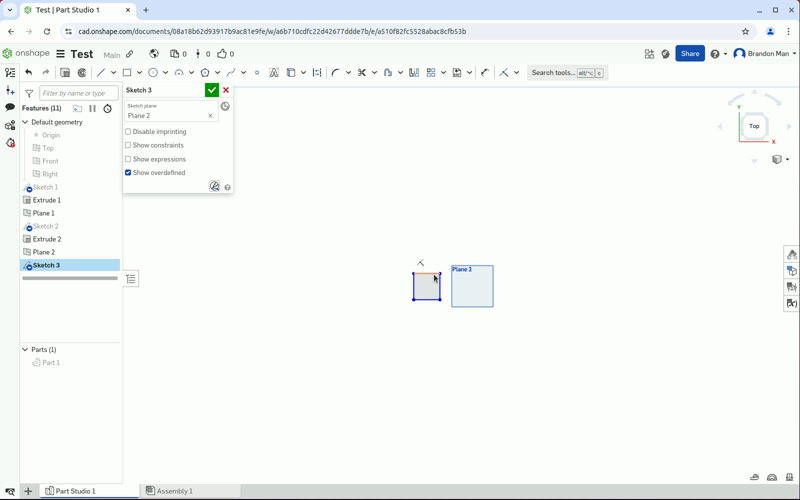
scroll(6)
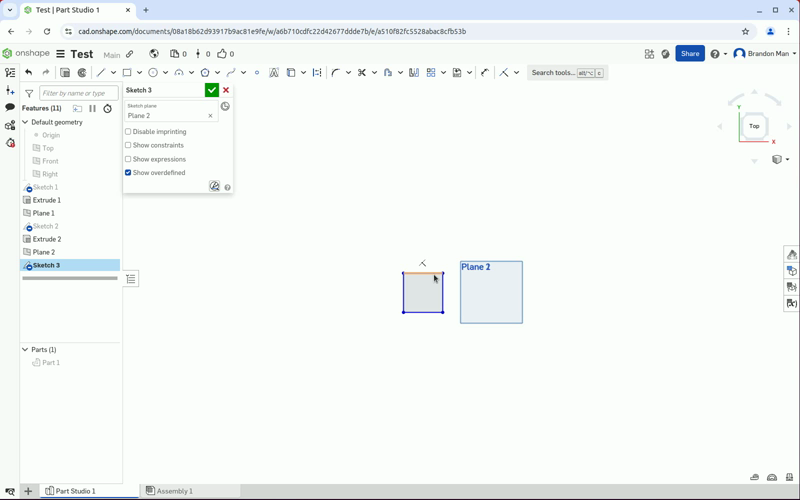
scroll(6)
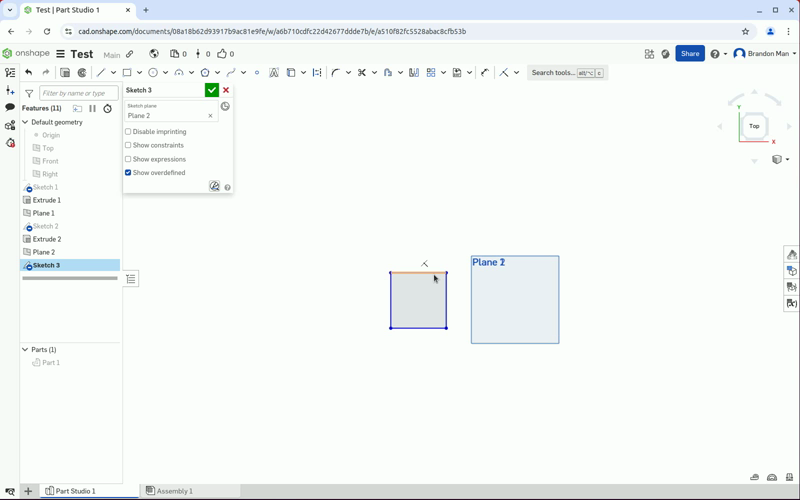
scroll(6)
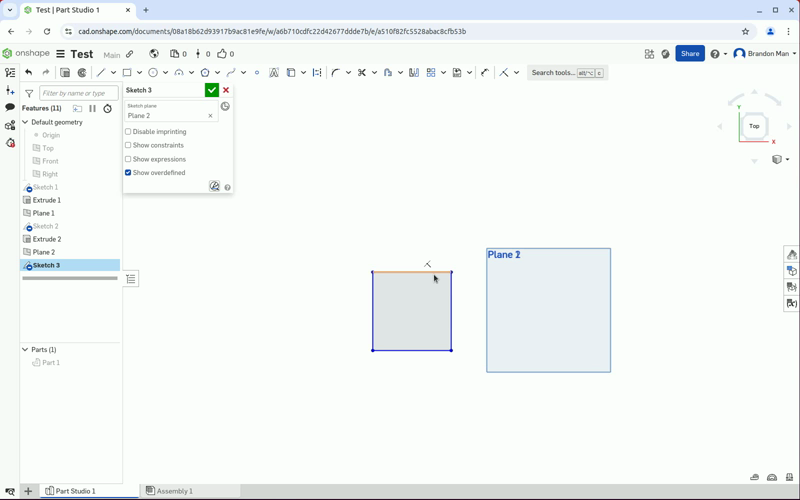
scroll(6)
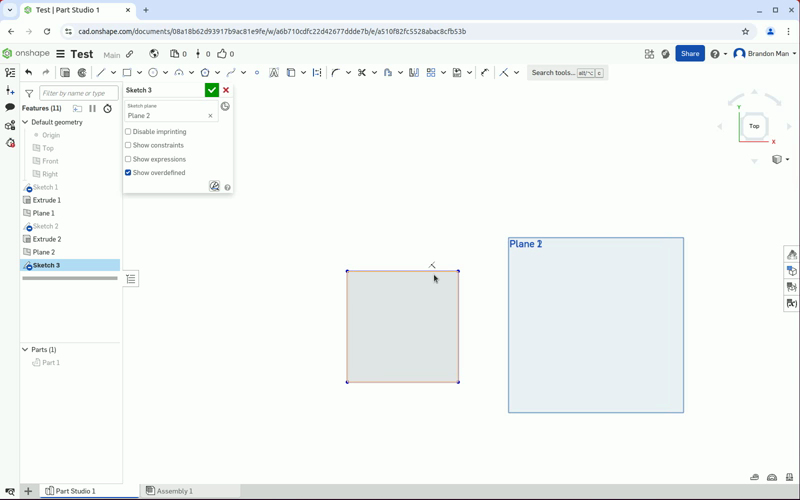
scroll(6)
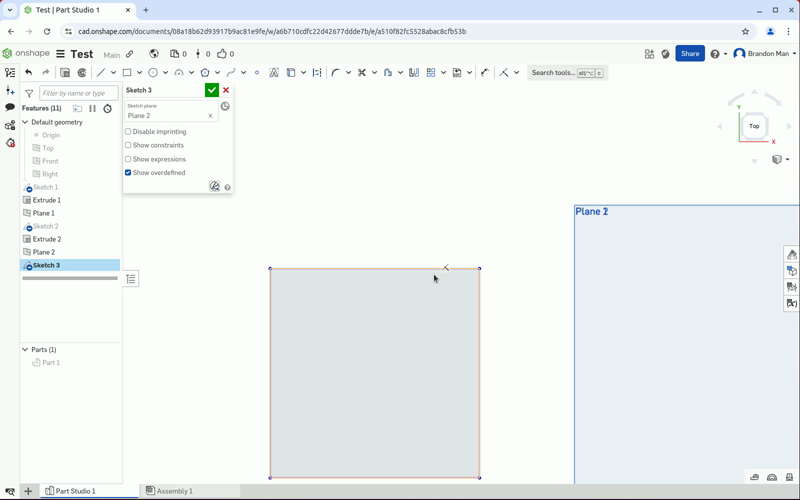
click(434, 274)
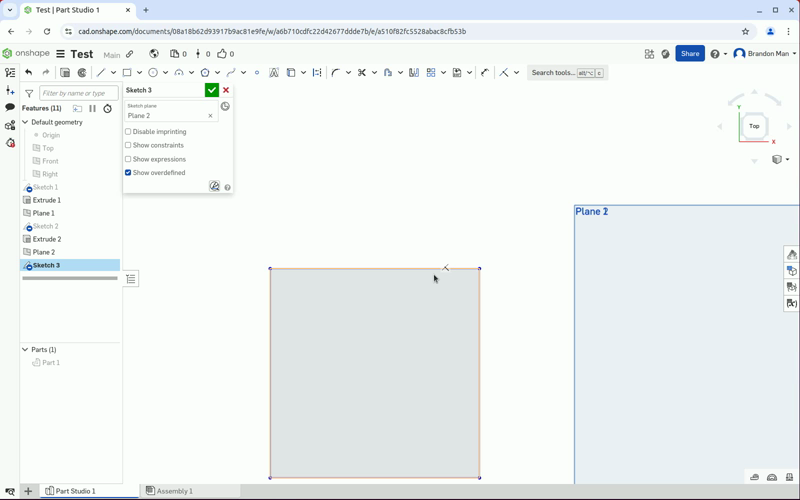
scroll(-6)
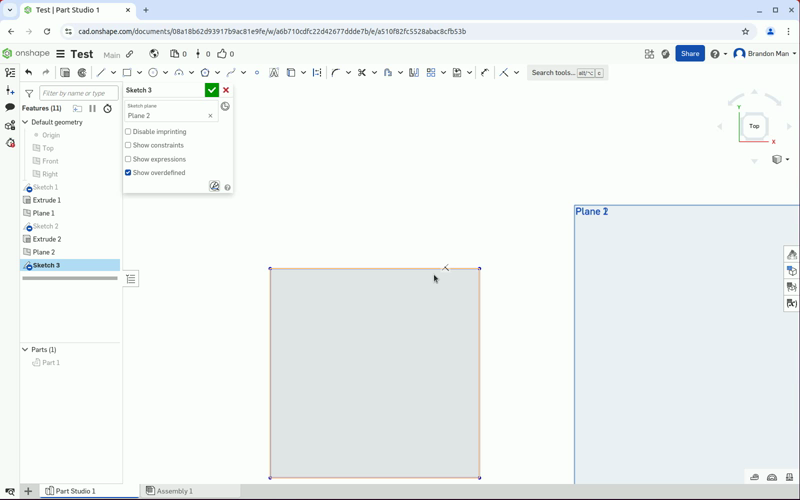
scroll(-6)
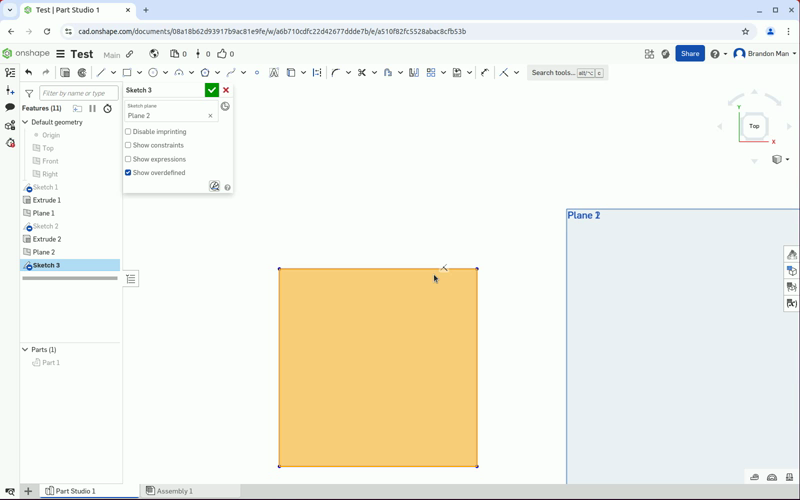
scroll(-6)
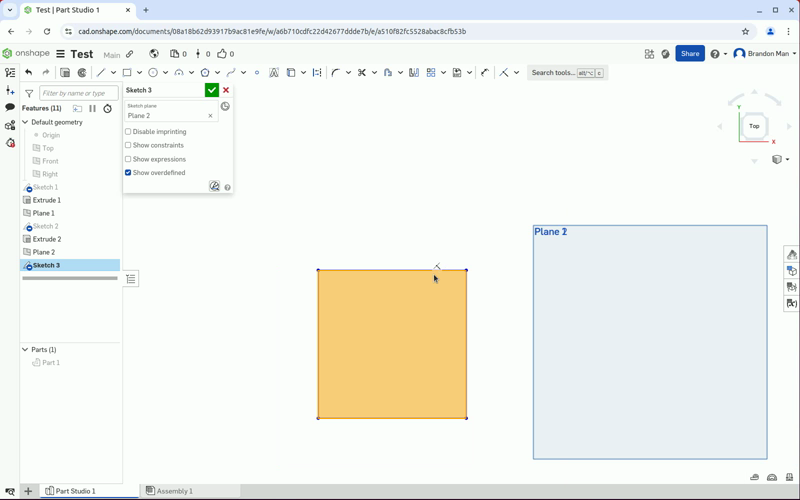
scroll(-6)
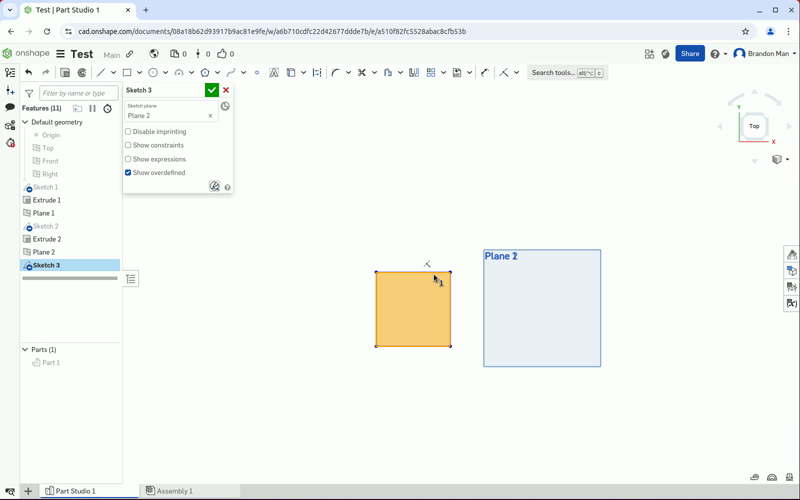
scroll(-6)
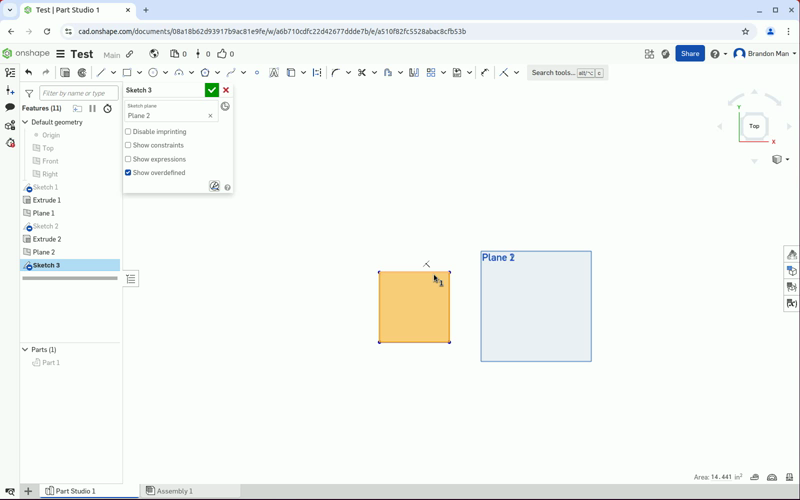
scroll(-6)
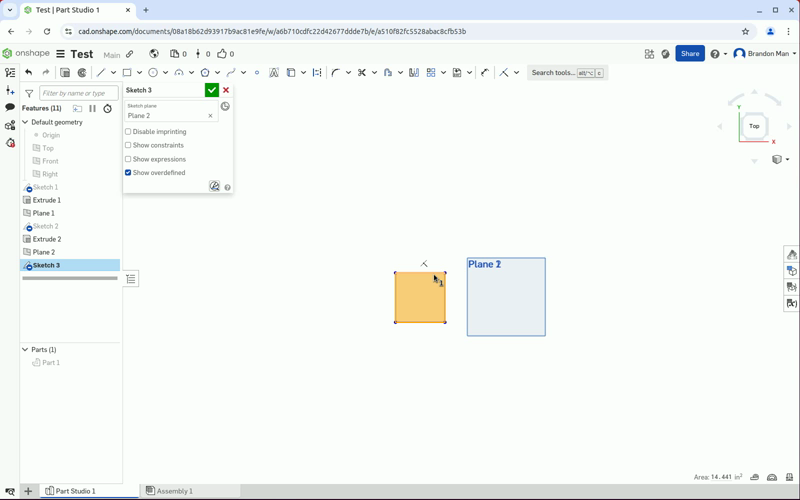
scroll(-6)
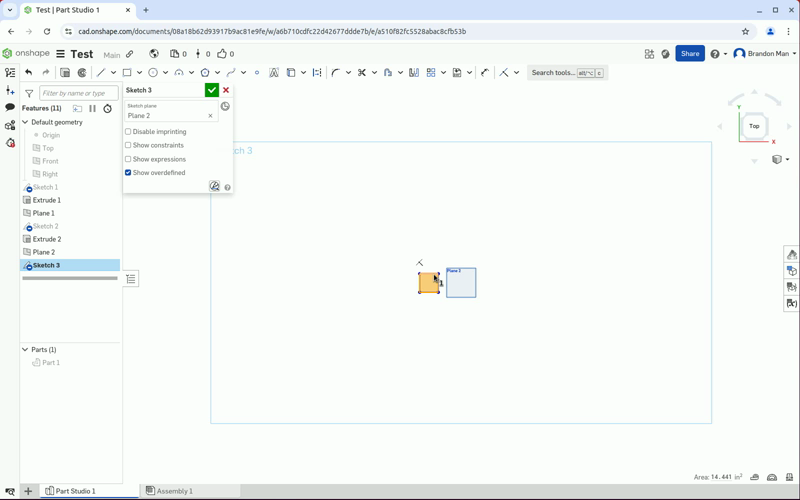
mouse_move(73, 352)
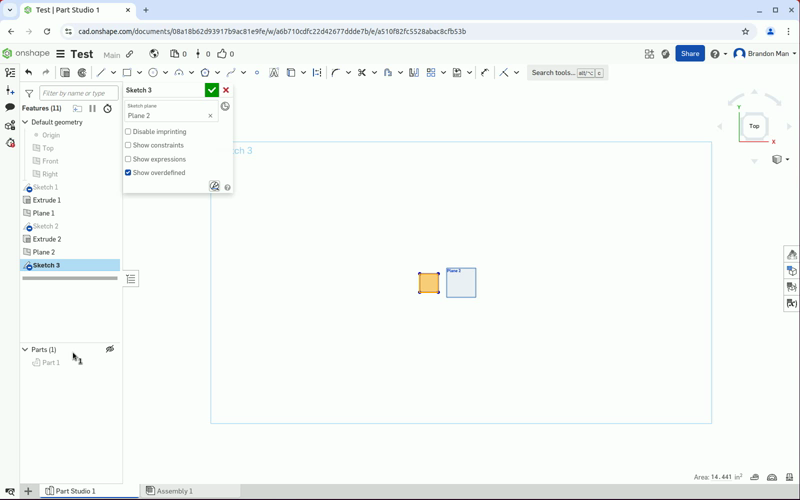
key(shift+y)
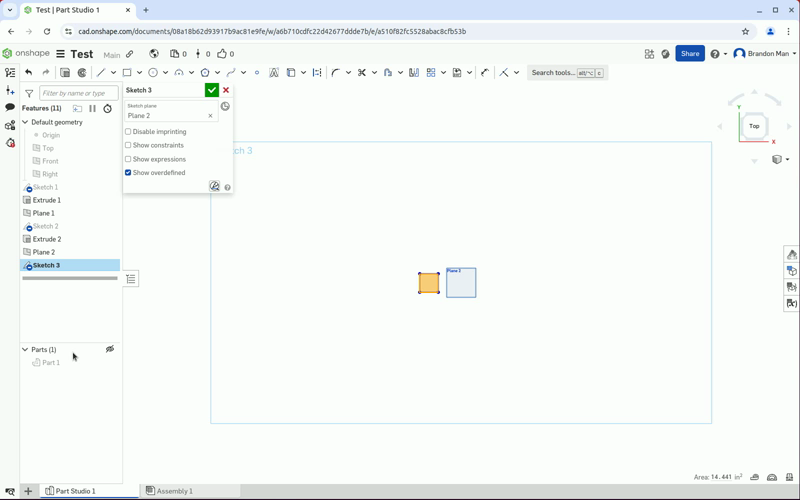
key(shift+e)
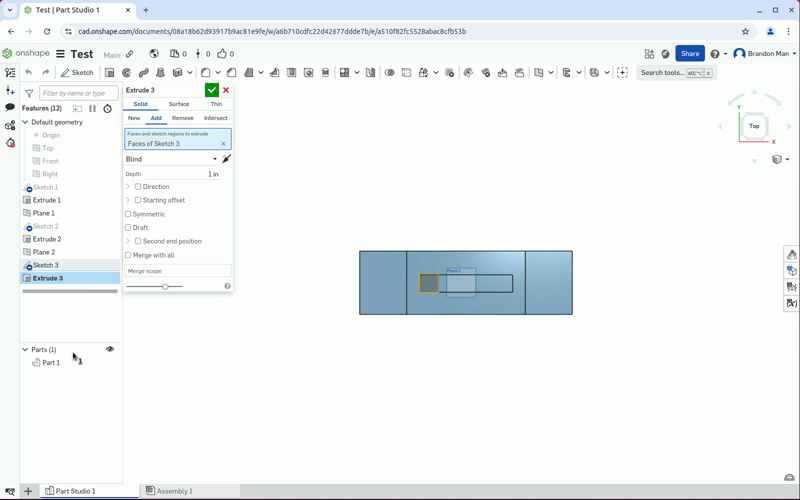
mouse_move(143, 106)
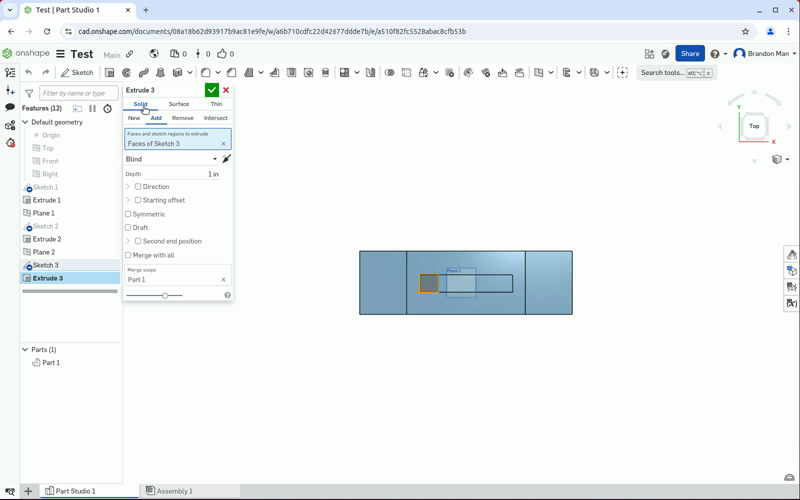
click(143, 106)
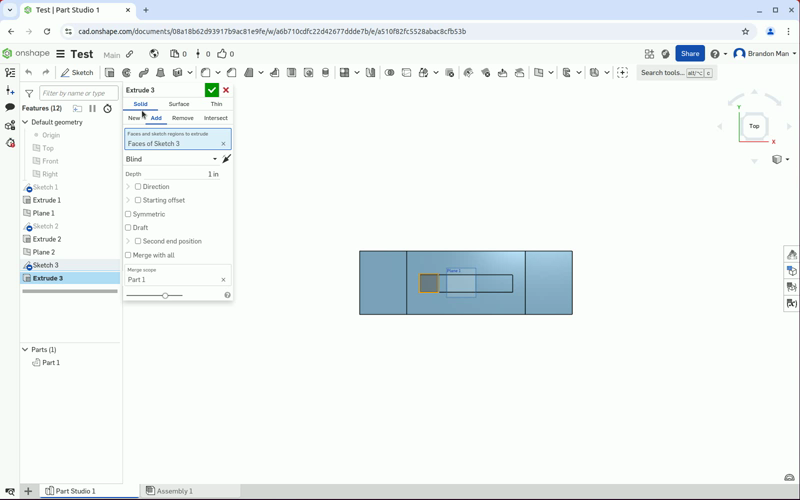
mouse_move(137, 120)
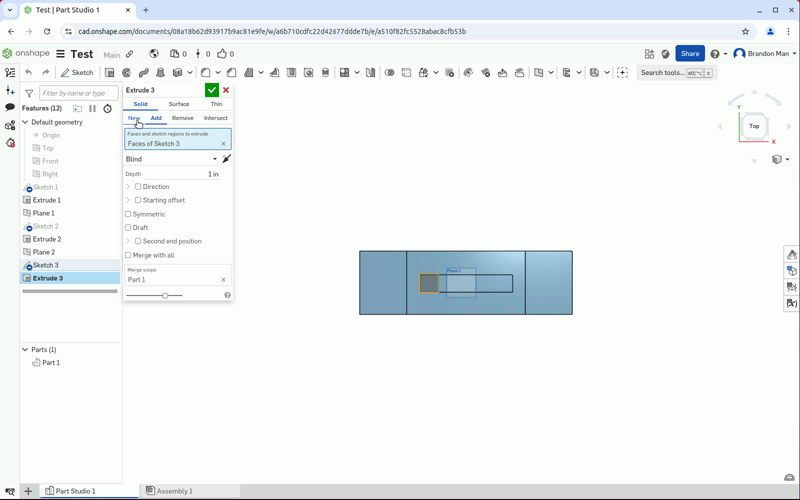
click(137, 120)
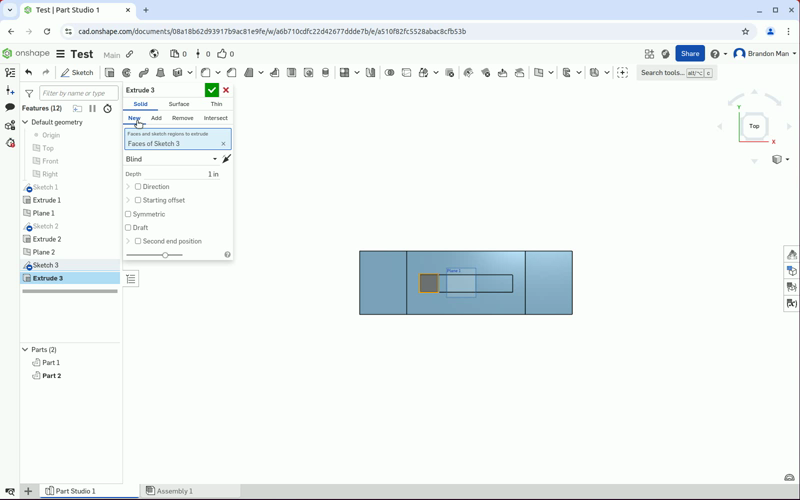
key(tab, 4)
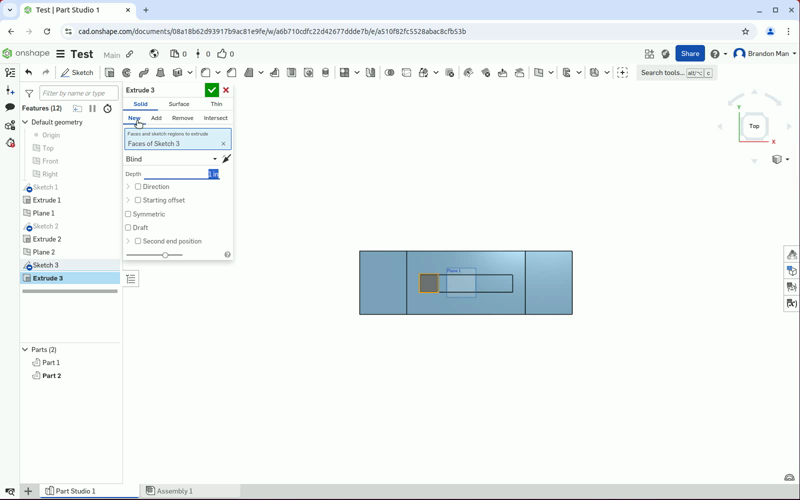
text(5.777)
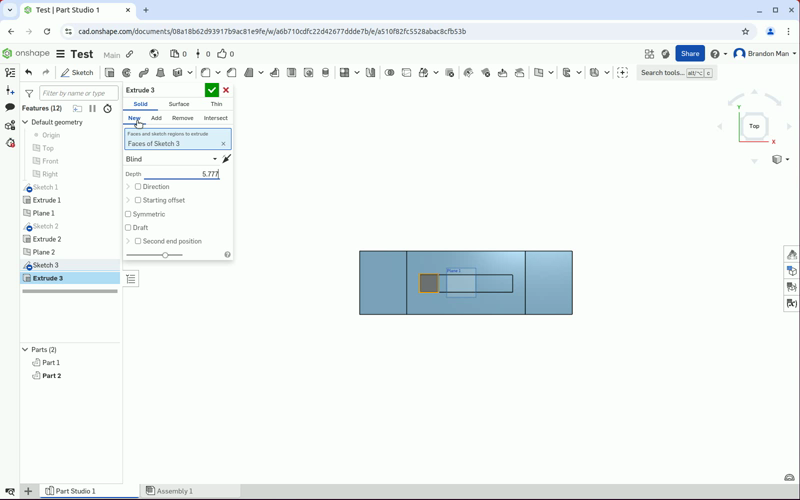
key(enter)
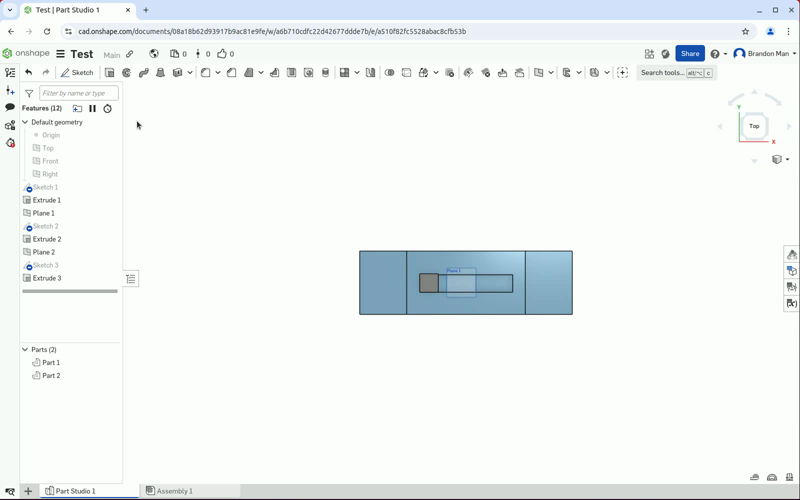
key(shift+h)
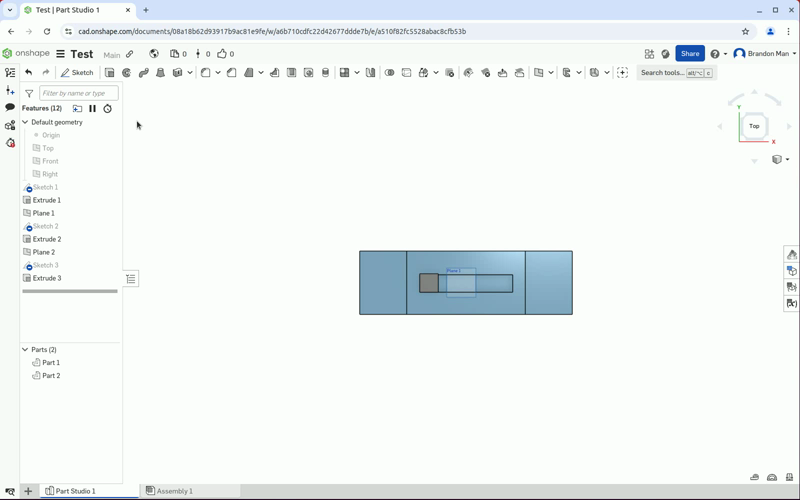
key(shift+h)
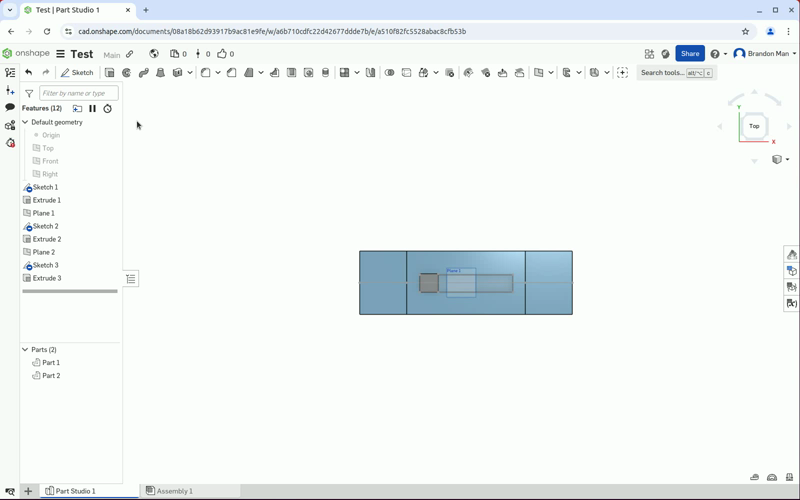
key(shift+7)
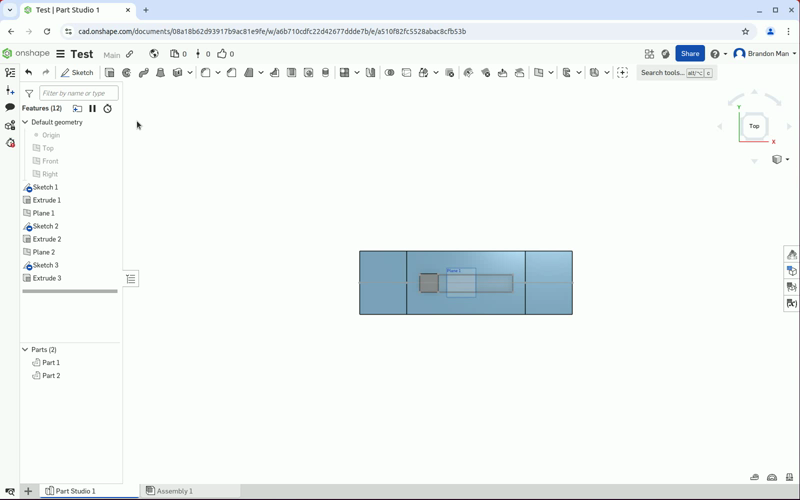
key(up, 3)
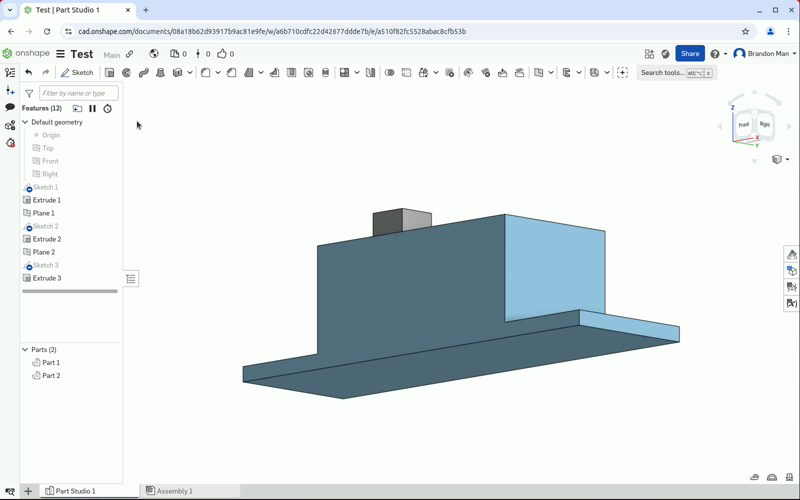
key(left, 3)
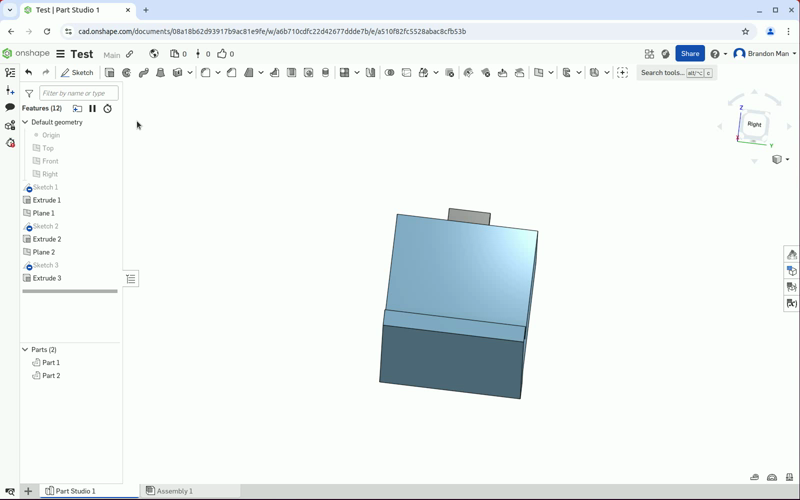
key(right, 3)
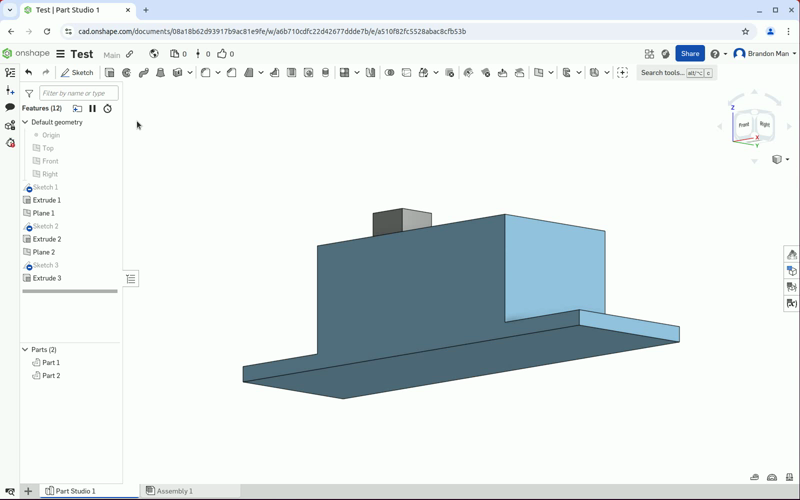
key(down, 3)
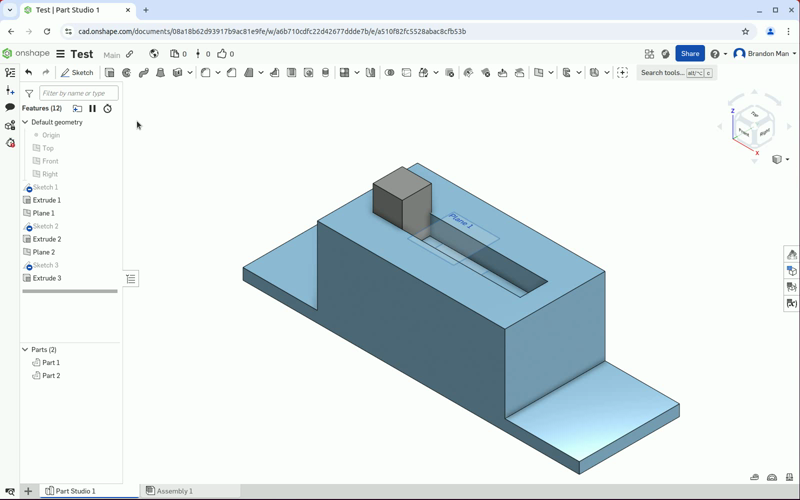
mouse_move(73, 189)
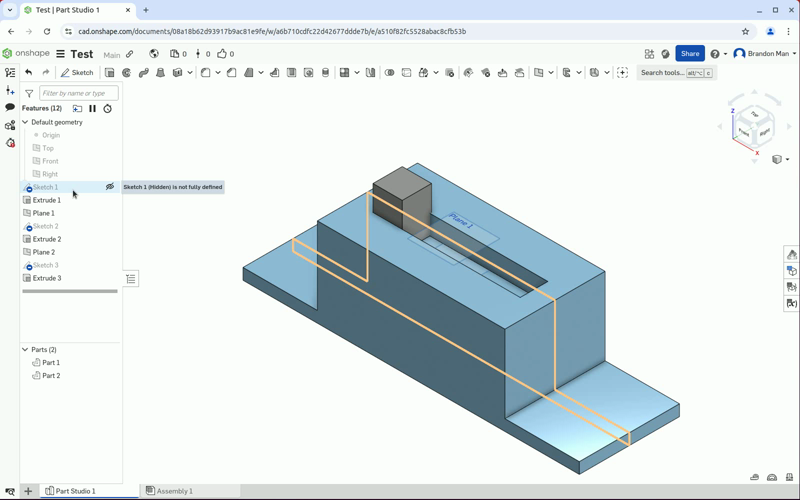
click(73, 189)